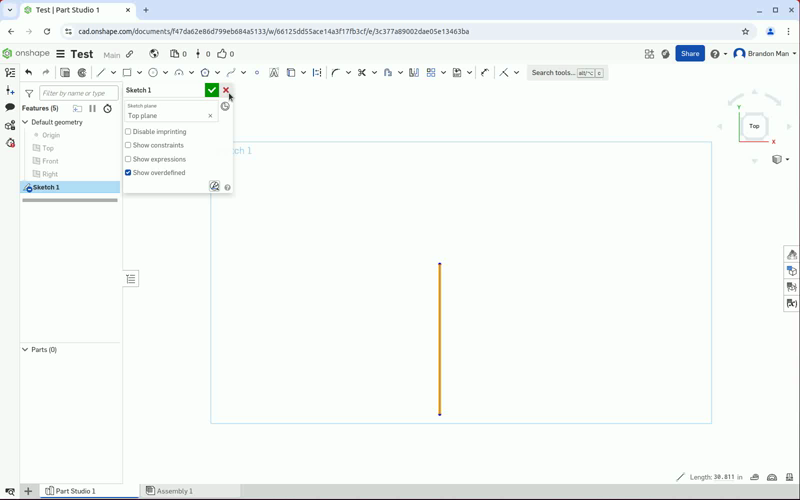
key(shift+h)
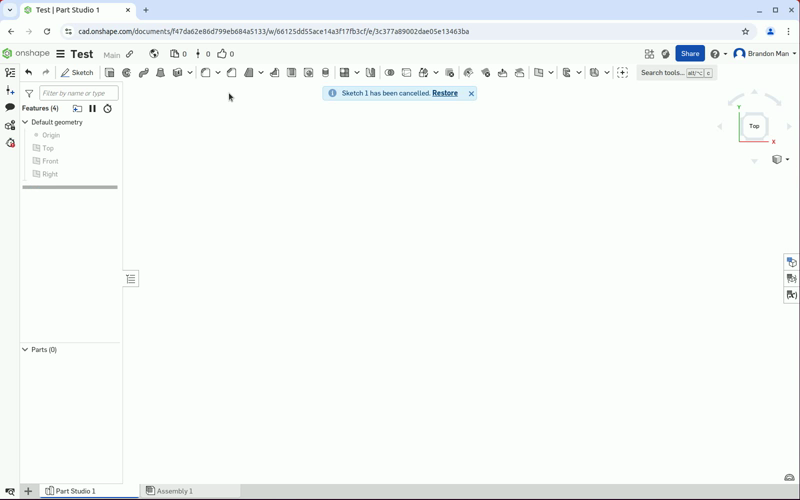
mouse_move(73, 352)
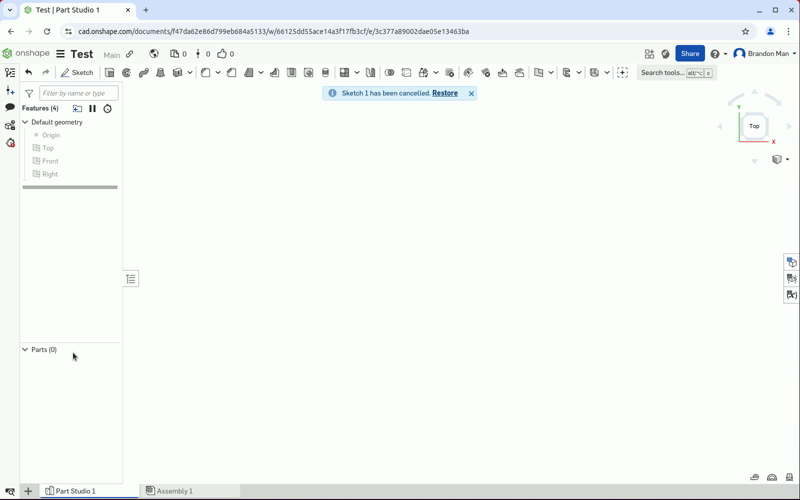
key(y)
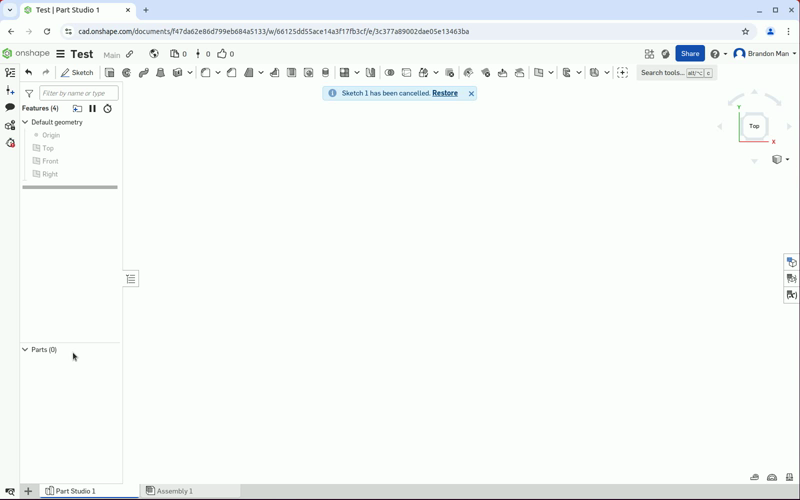
key(shift+p)
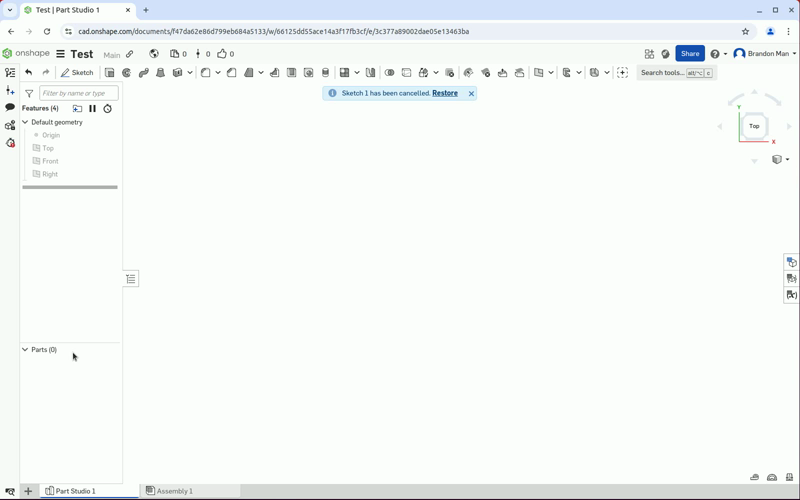
key(space)
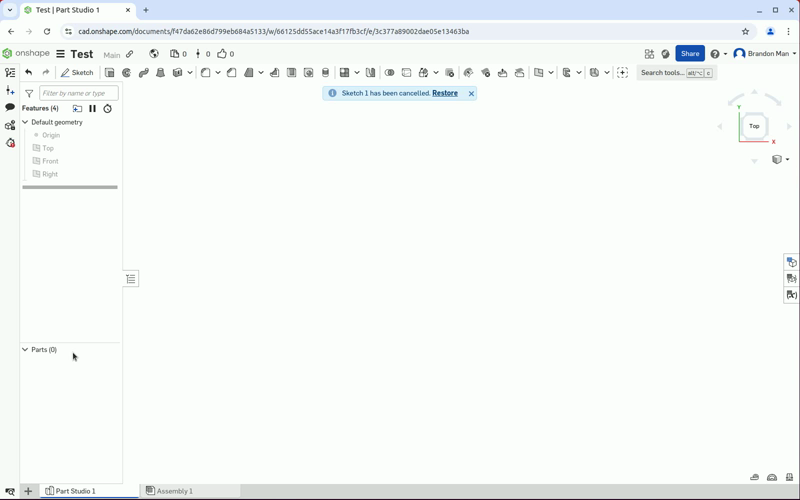
key_down(shift)
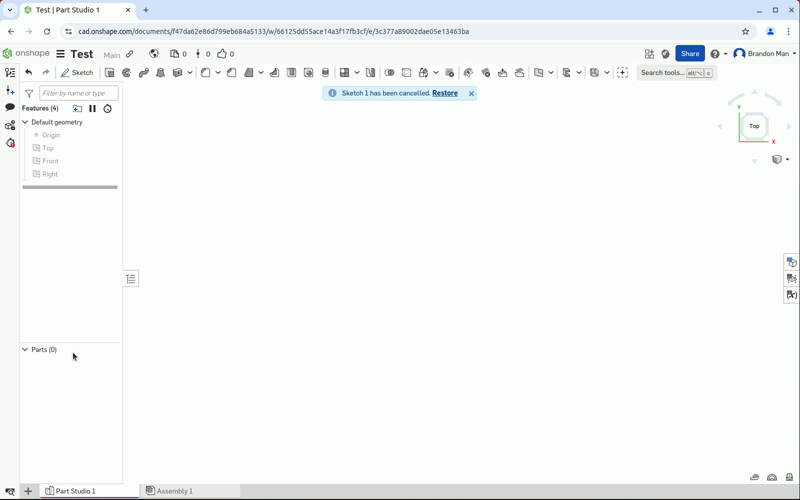
key(up)
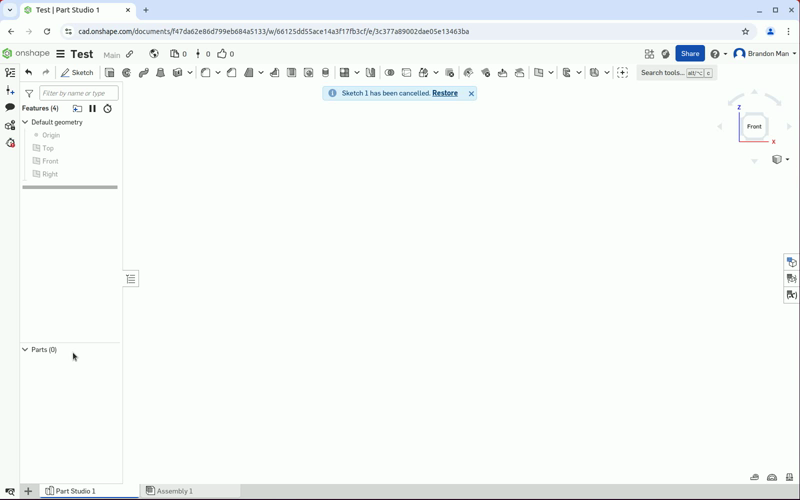
key_up(shift)
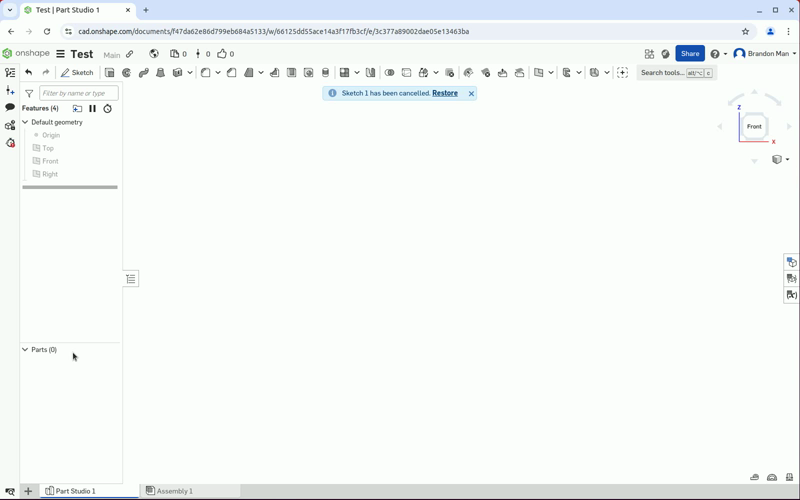
mouse_move(73, 352)
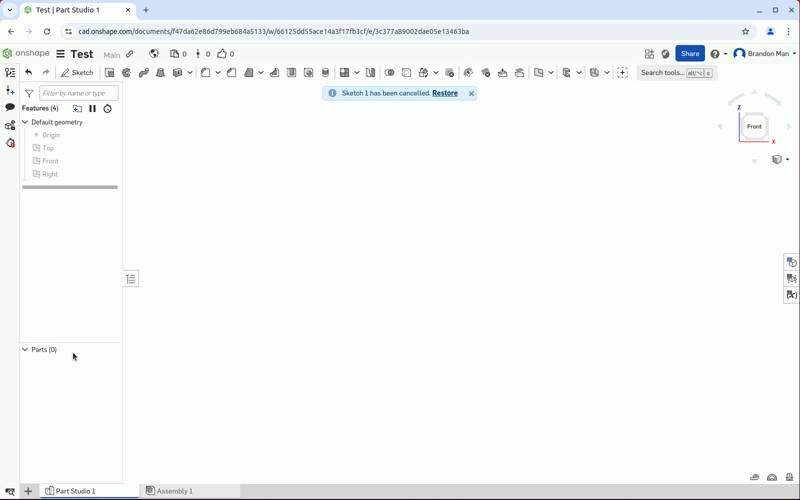
key(shift+y)
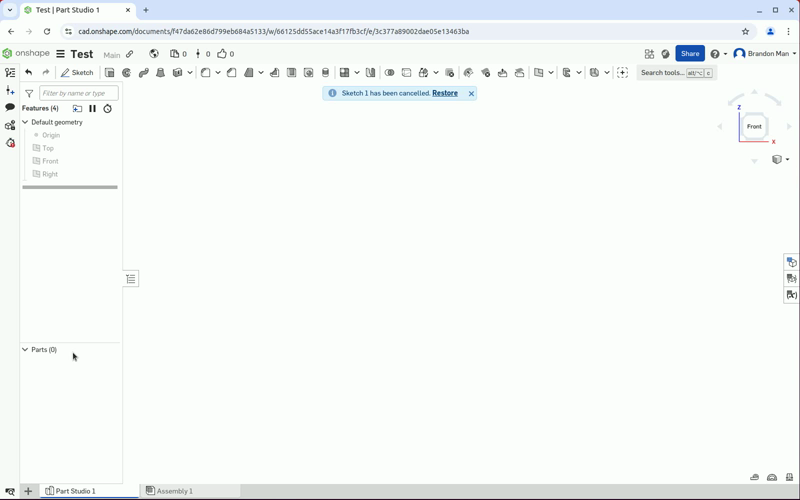
key(shift+s)
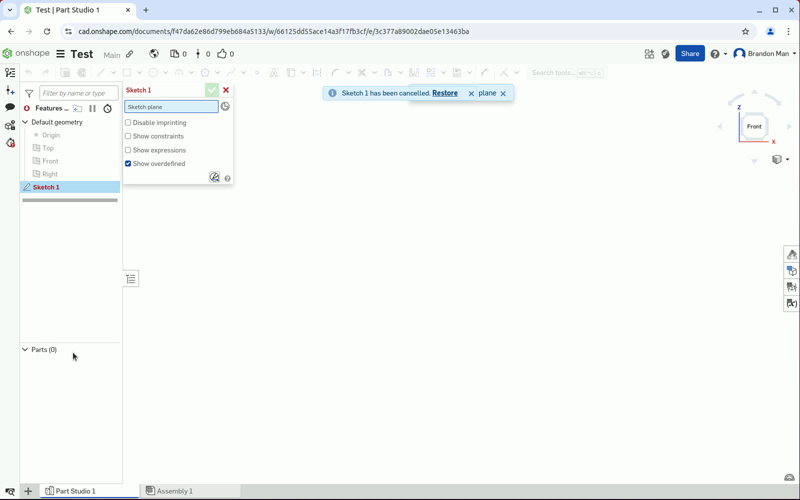
mouse_move(73, 163)
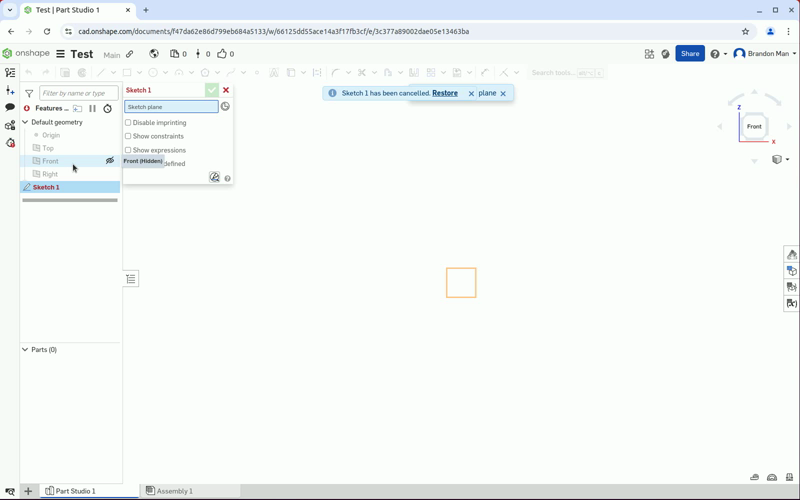
click(73, 163)
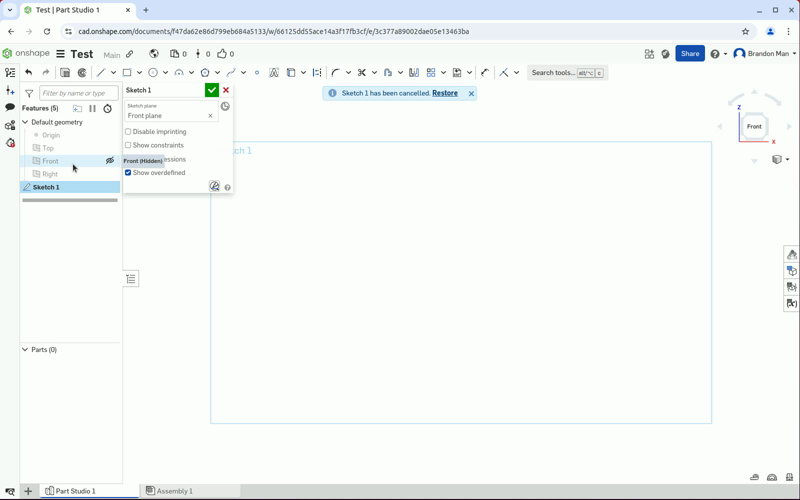
mouse_move(73, 352)
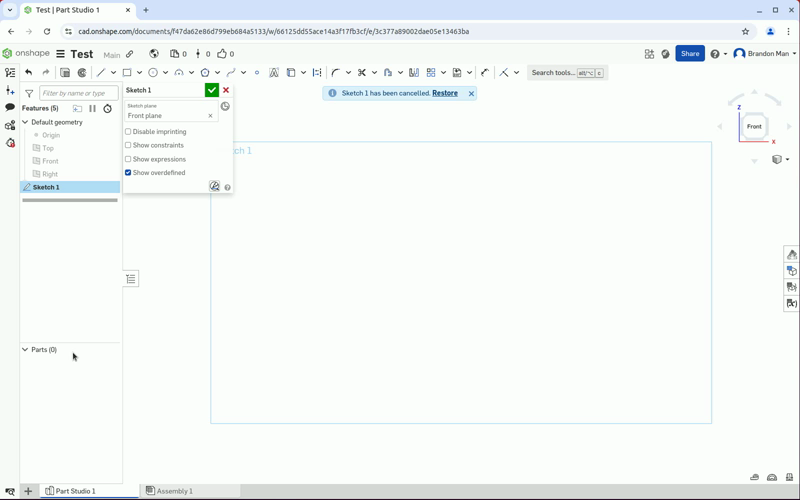
key(y)
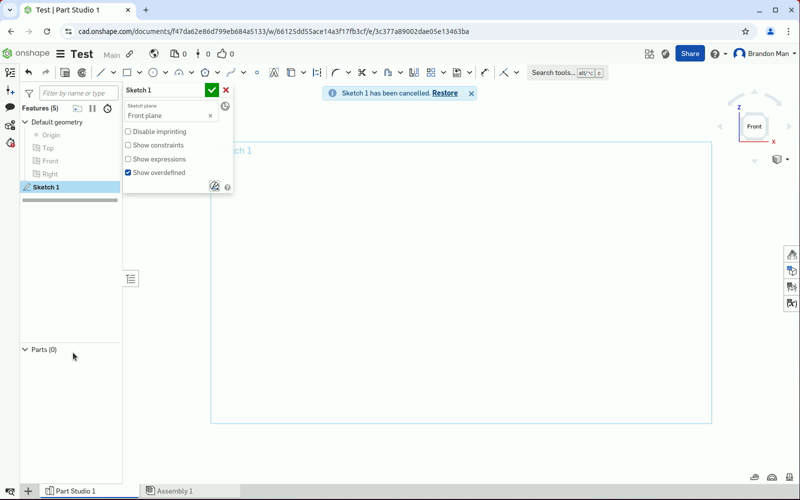
key(l)
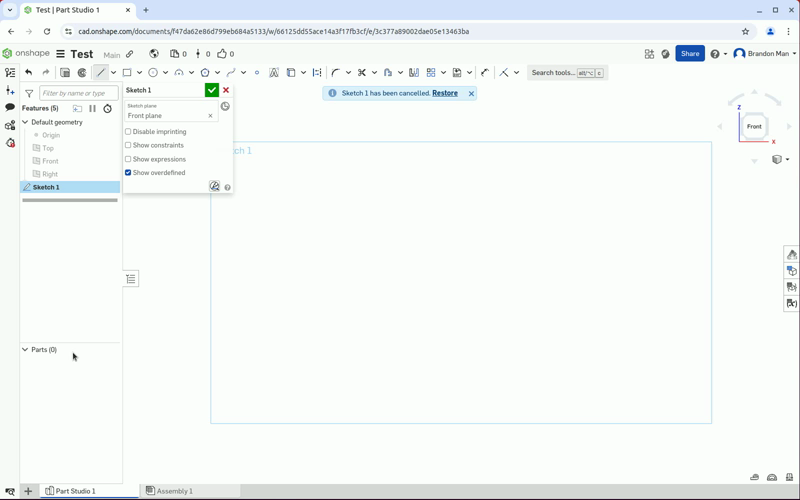
key_down(shift)
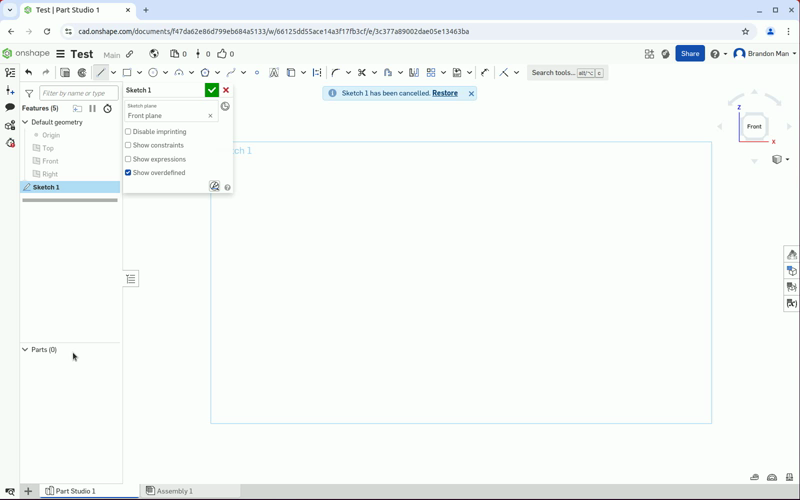
mouse_move(460, 282)
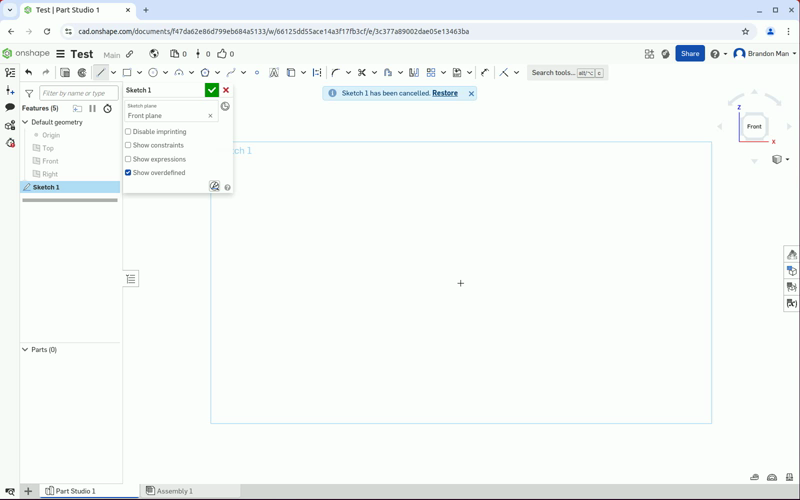
click(460, 282)
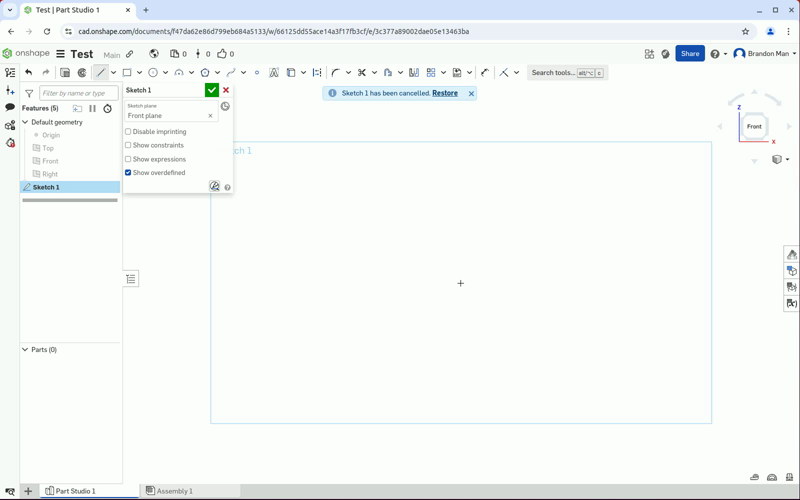
key_up(shift)
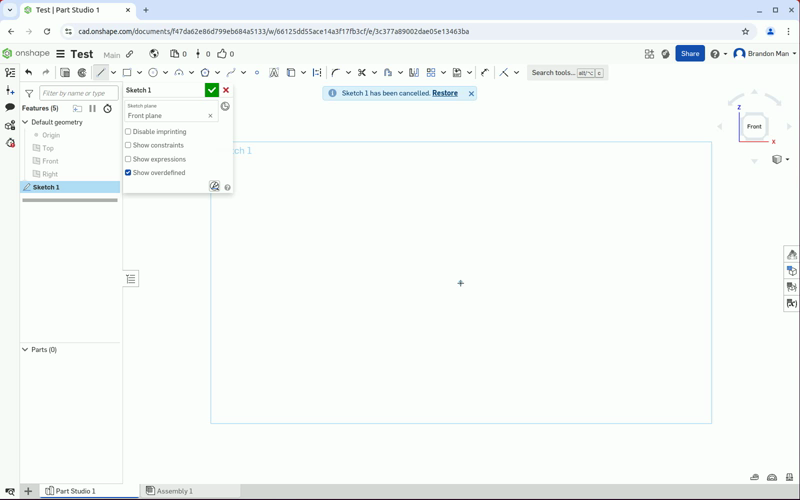
key_down(shift)
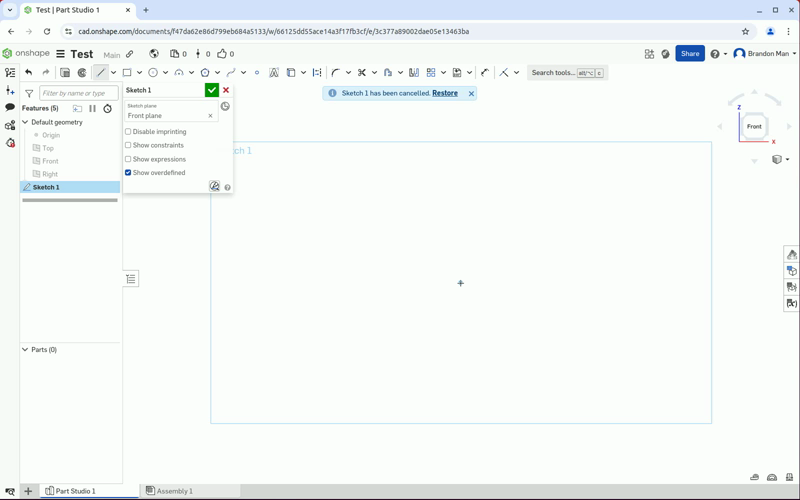
mouse_move(490, 282)
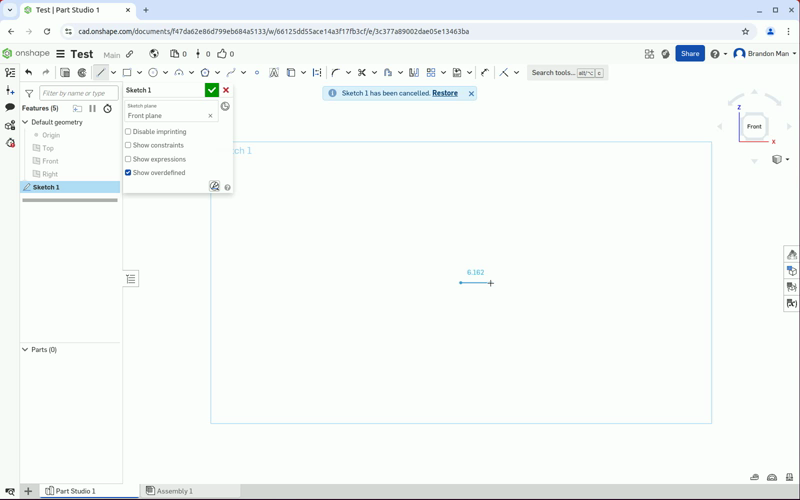
mouse_move(516, 282)
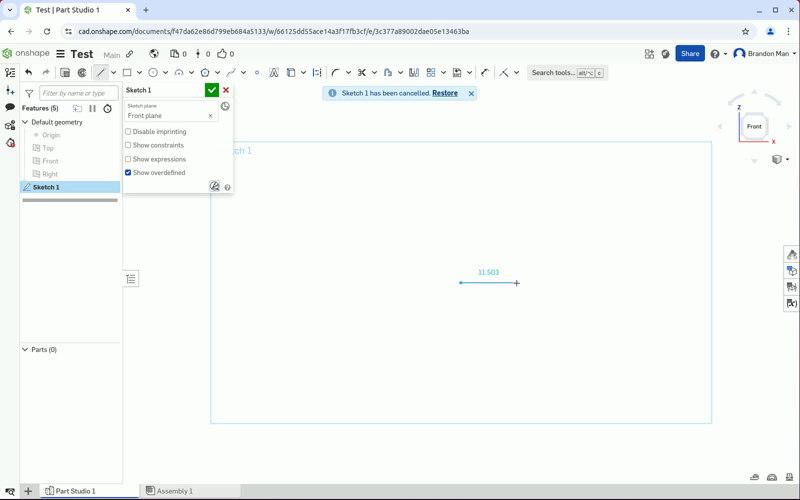
click(516, 282)
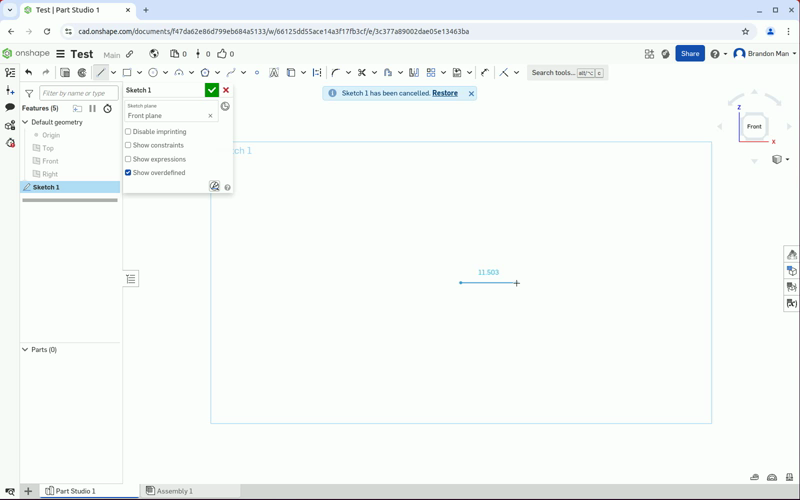
key_up(shift)
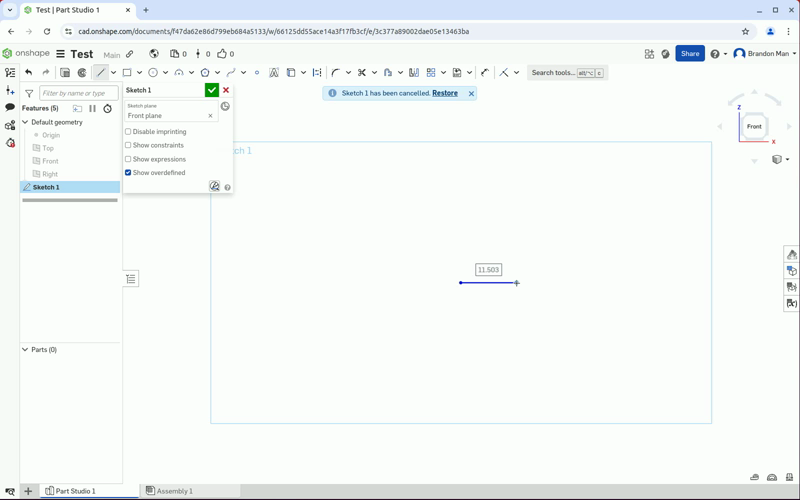
key_down(shift)
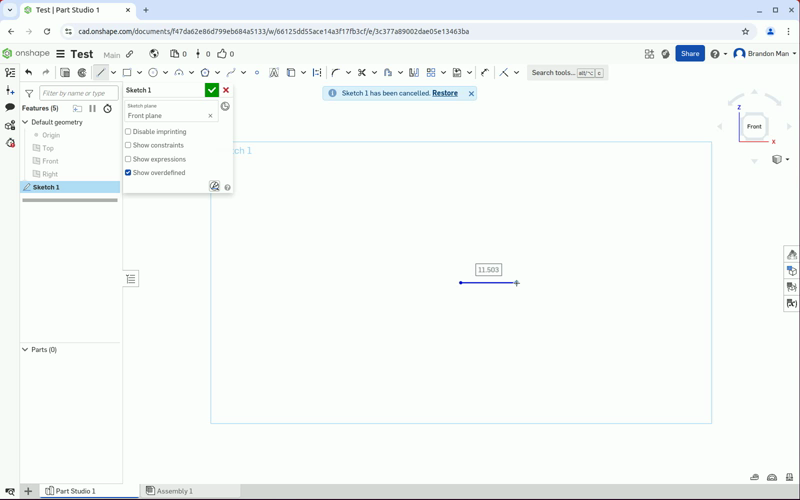
mouse_move(546, 282)
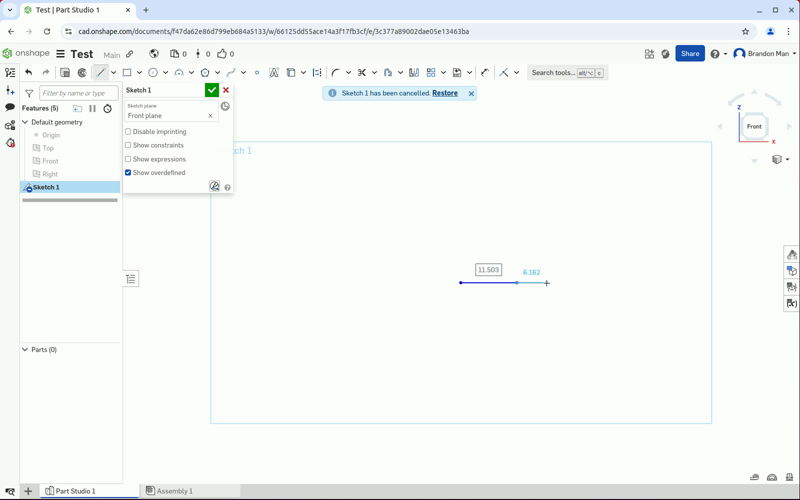
mouse_move(516, 233)
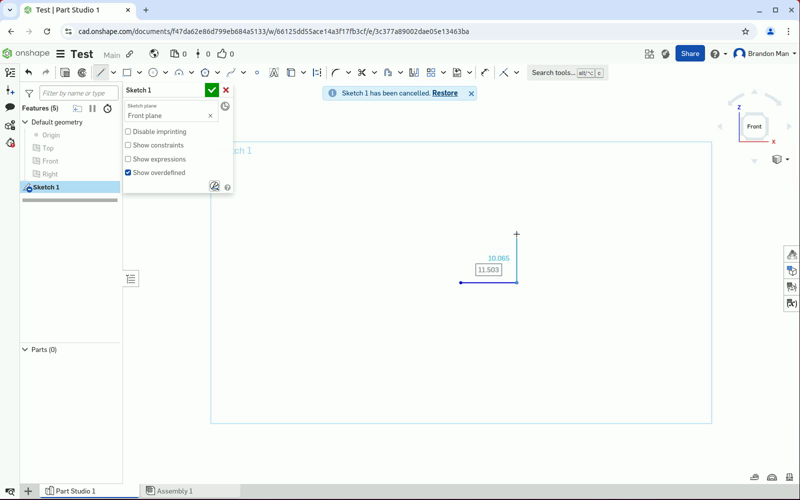
click(516, 233)
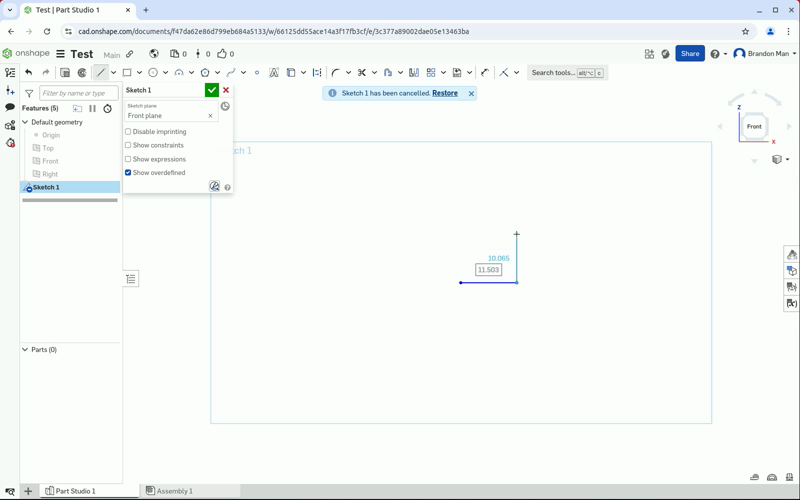
key_up(shift)
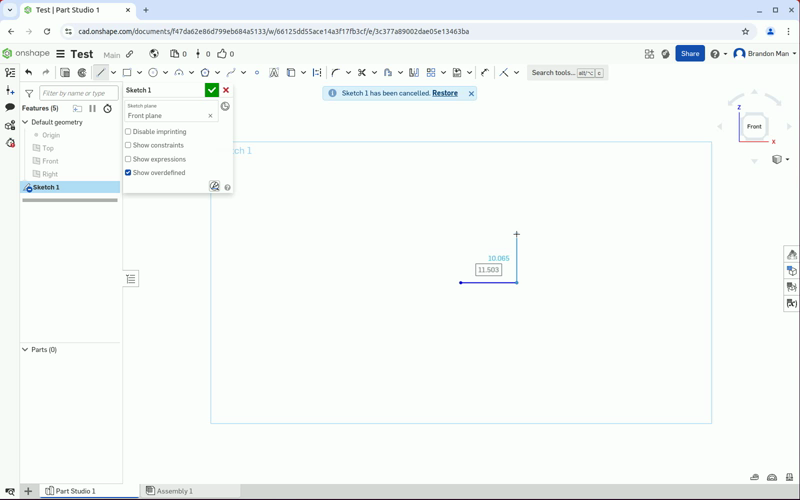
key_down(shift)
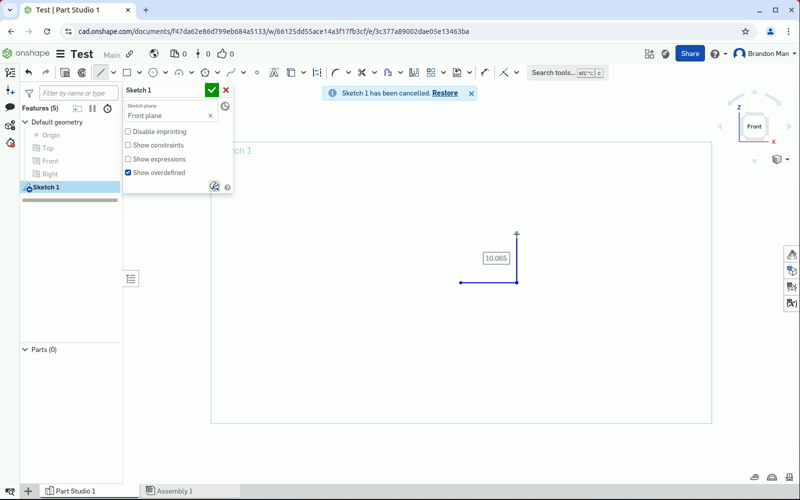
mouse_move(546, 233)
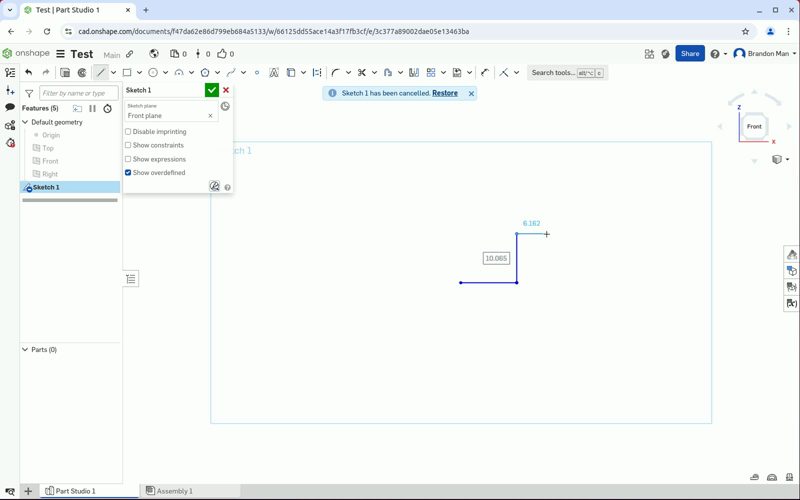
mouse_move(460, 233)
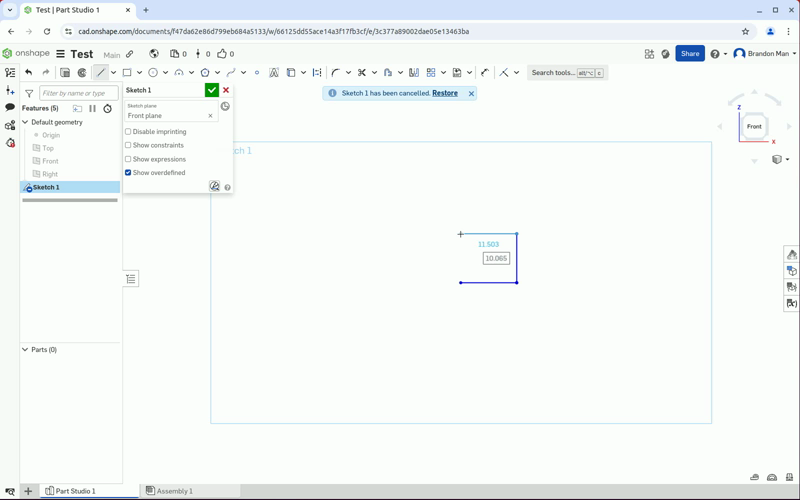
click(460, 233)
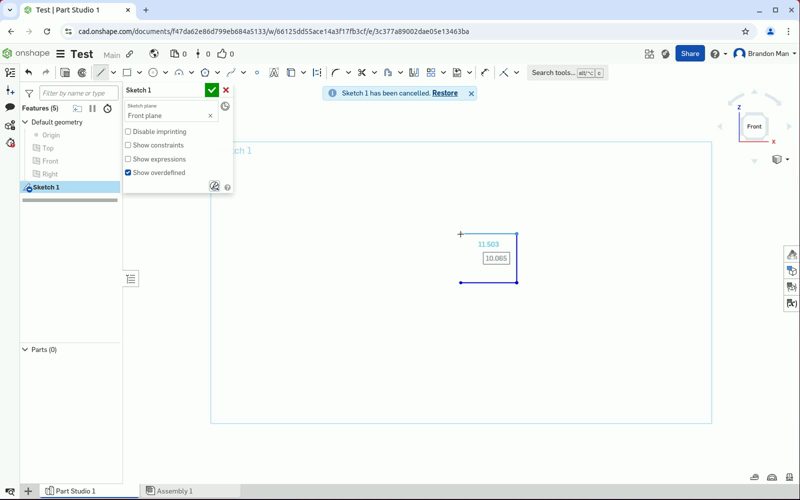
key_up(shift)
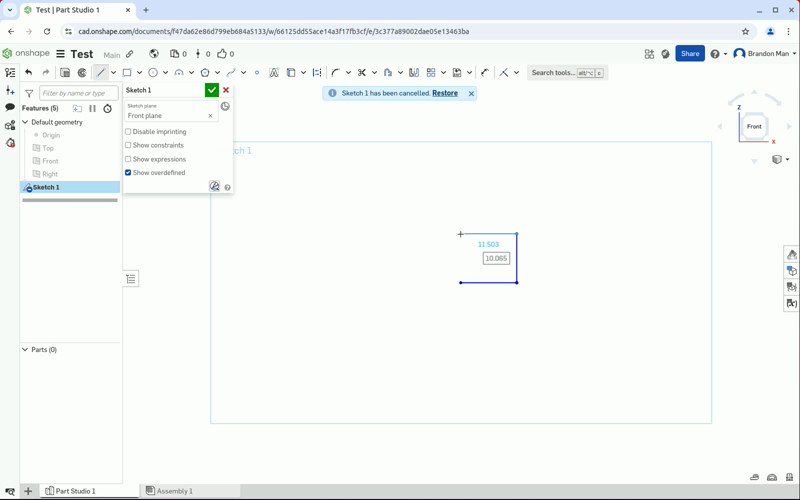
mouse_move(490, 233)
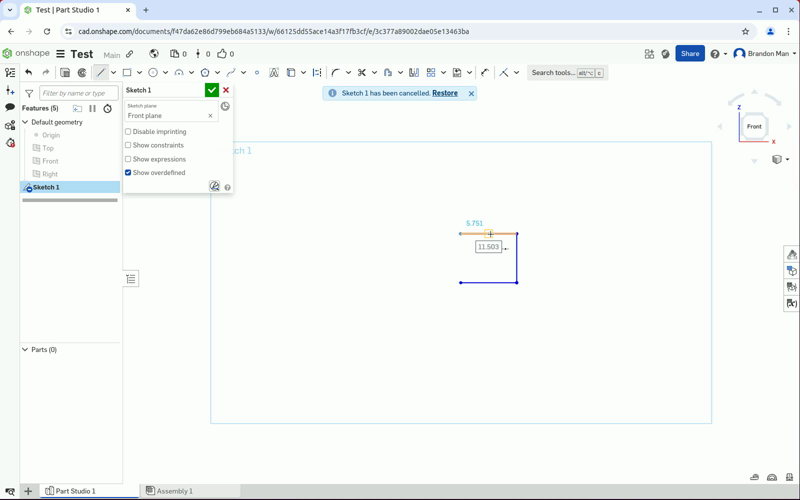
key_down(shift)
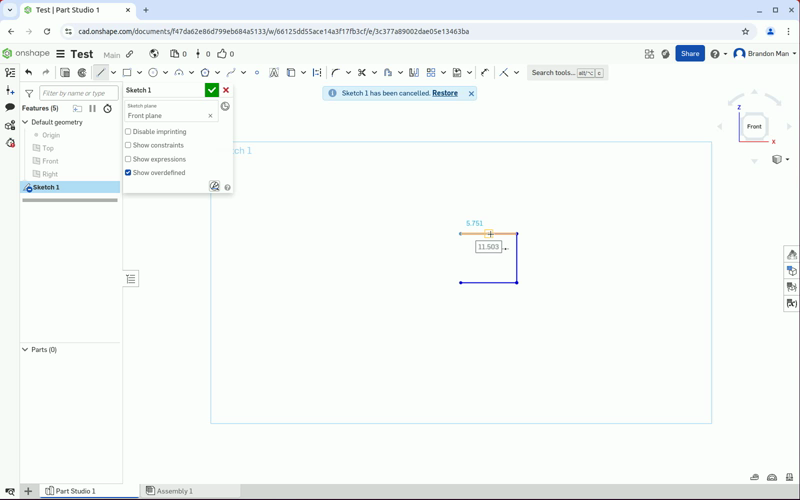
mouse_move(460, 282)
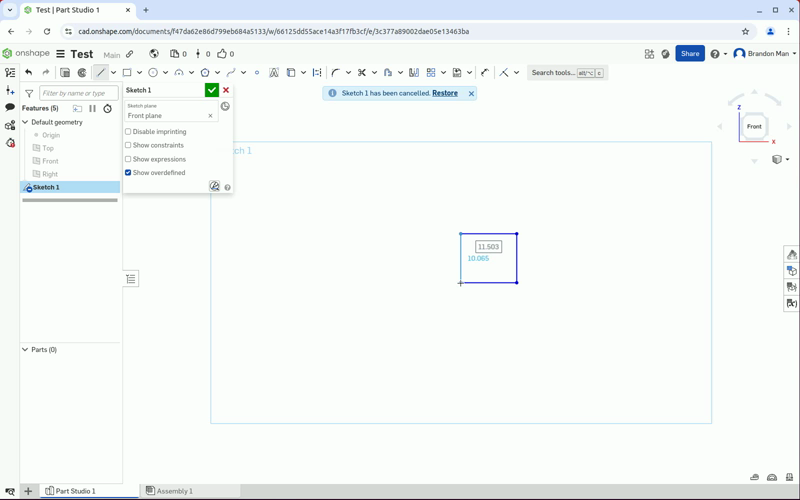
key_up(shift)
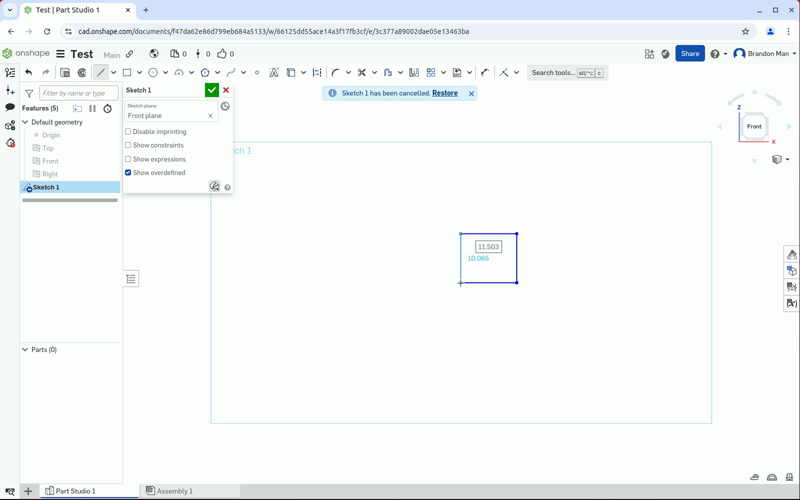
click(460, 282)
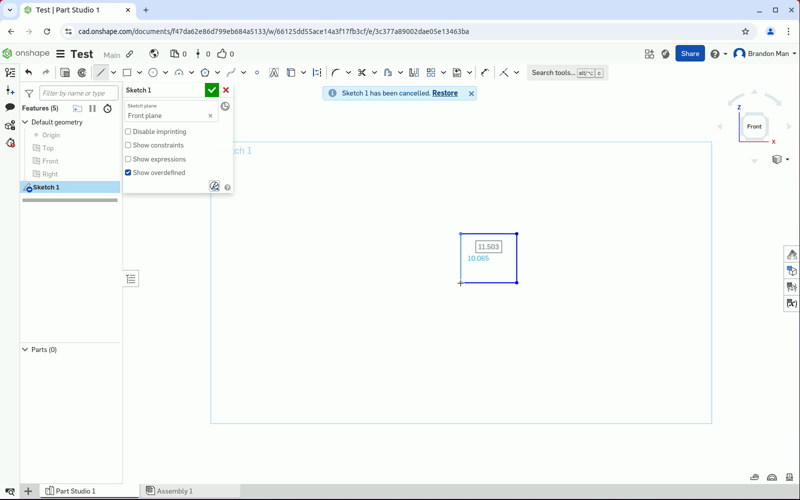
key(esc)
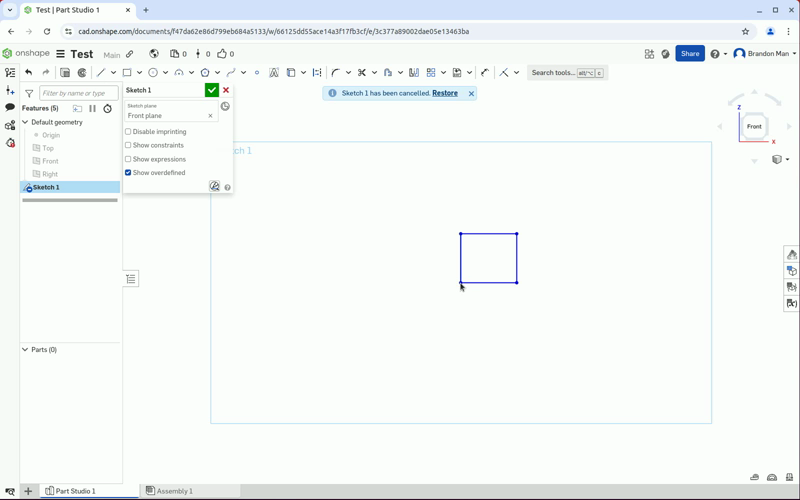
mouse_move(497, 252)
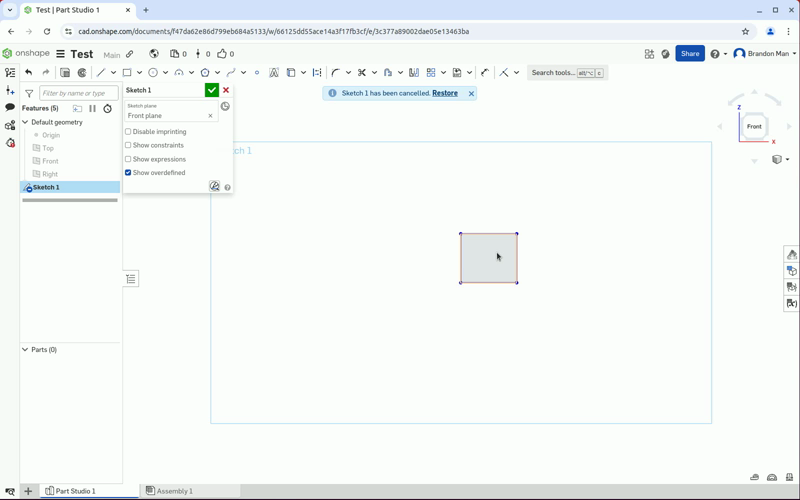
click(497, 252)
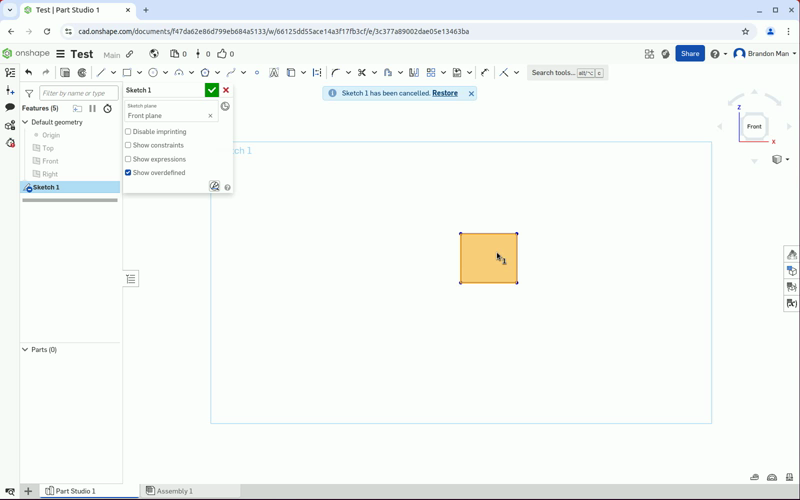
mouse_move(73, 352)
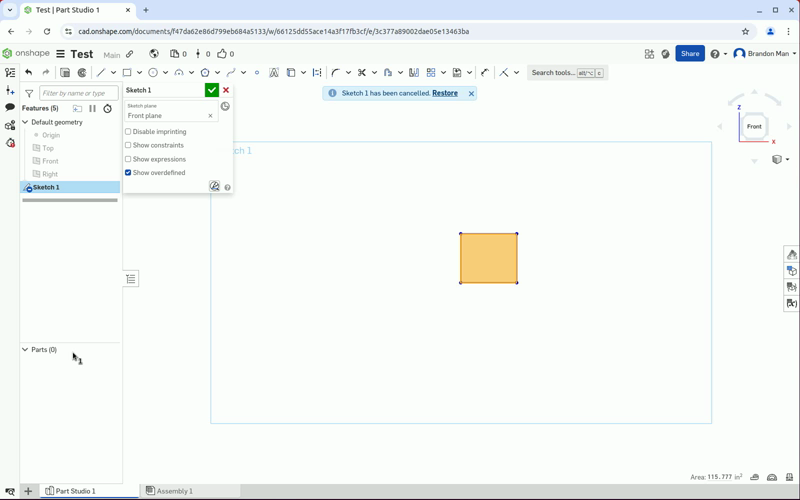
key(shift+y)
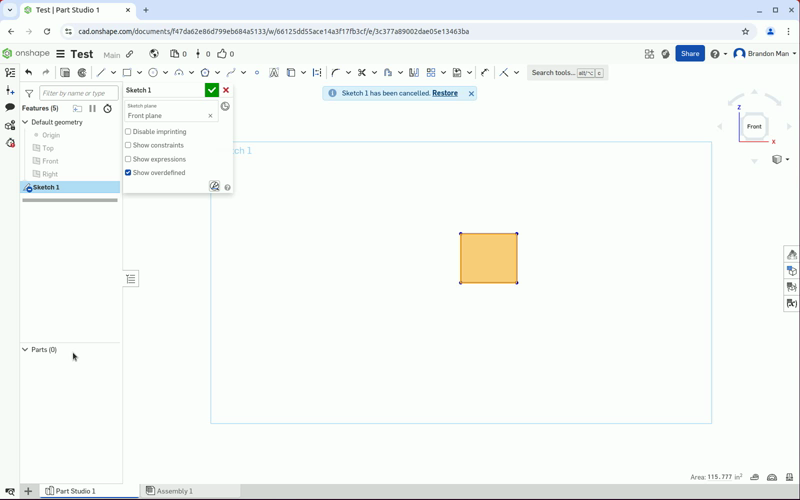
key(shift+e)
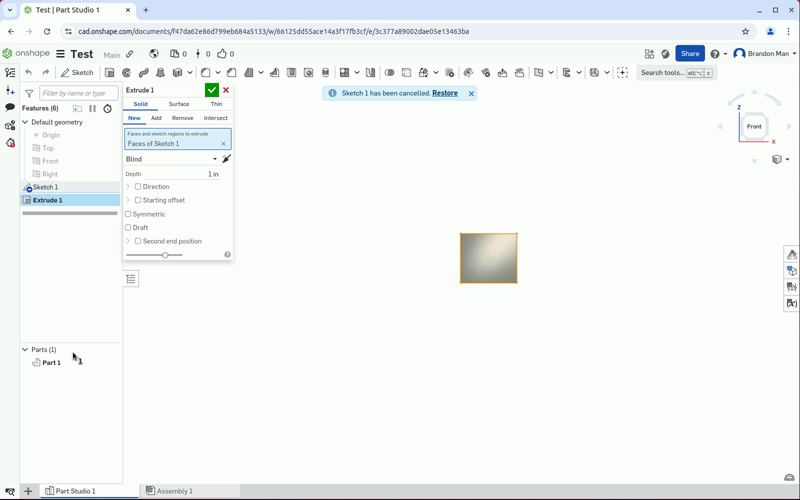
mouse_move(143, 106)
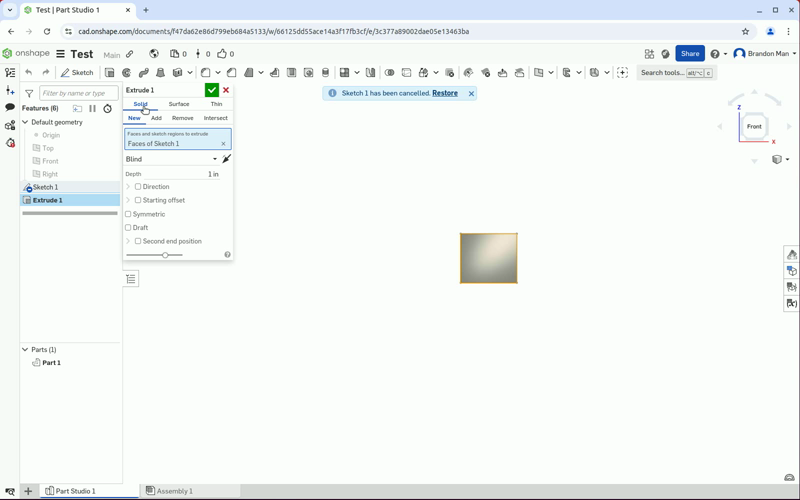
click(143, 106)
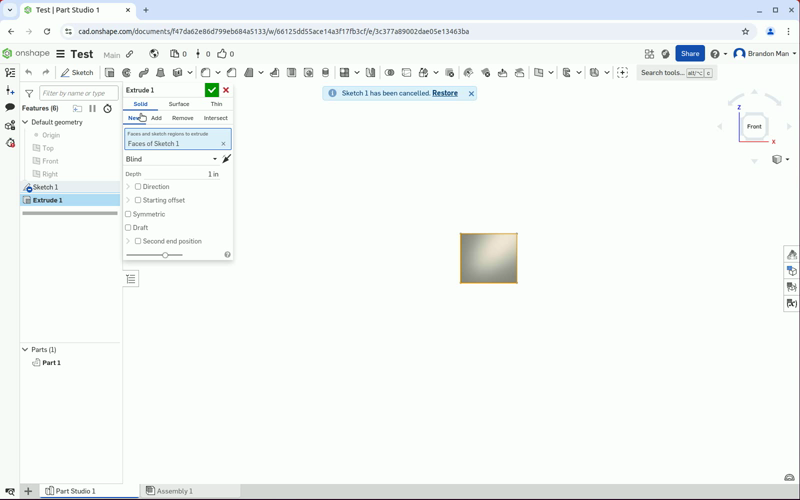
mouse_move(137, 120)
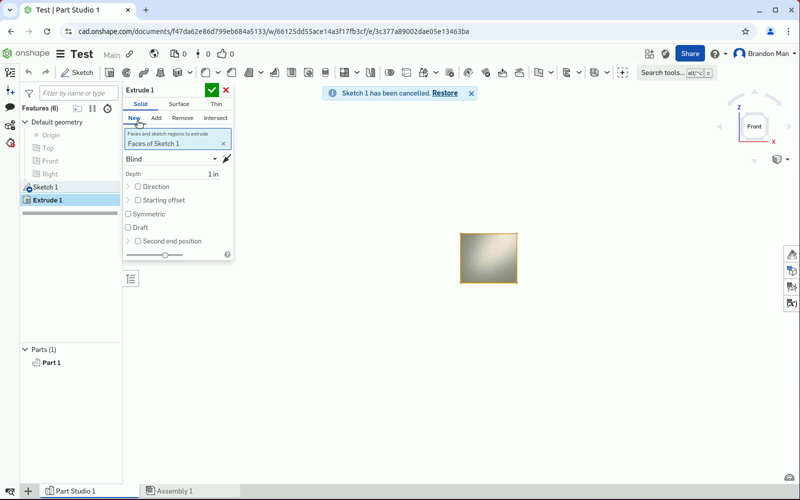
click(137, 120)
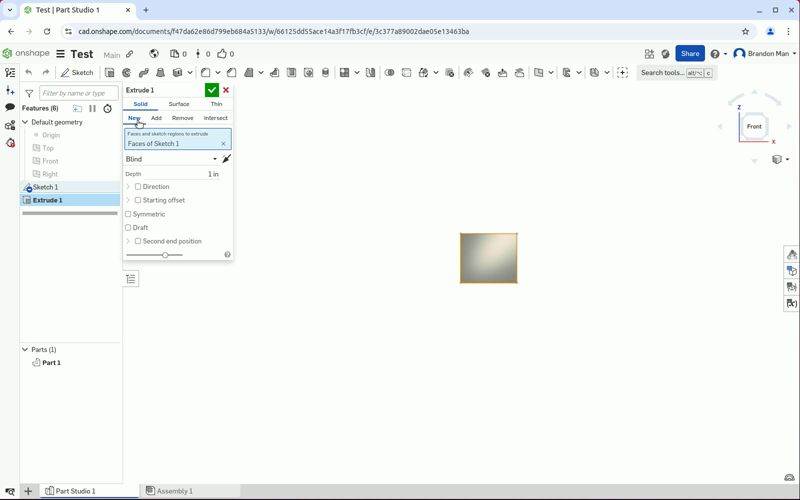
key(tab, 4)
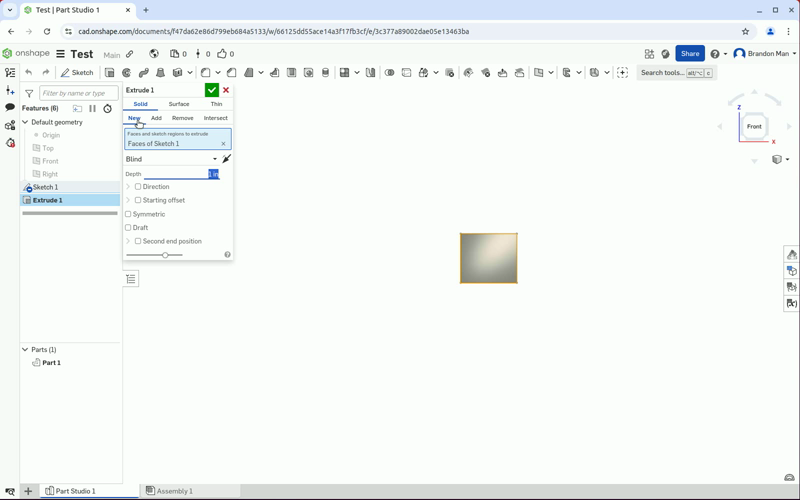
text(23.108)
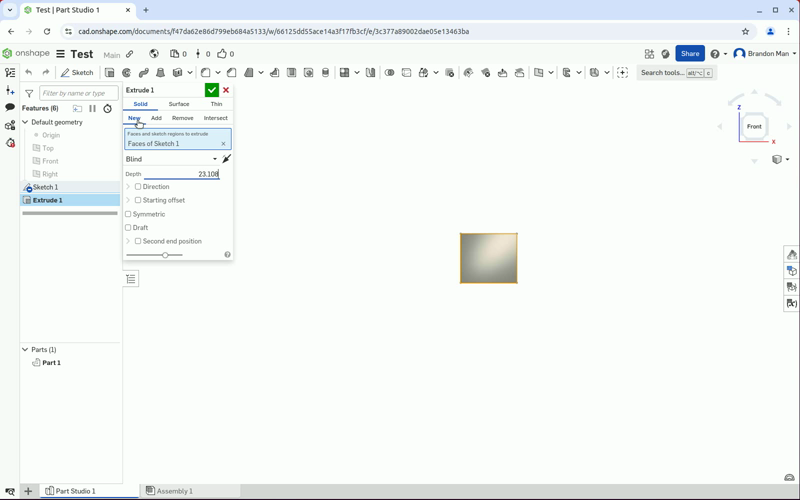
key(enter)
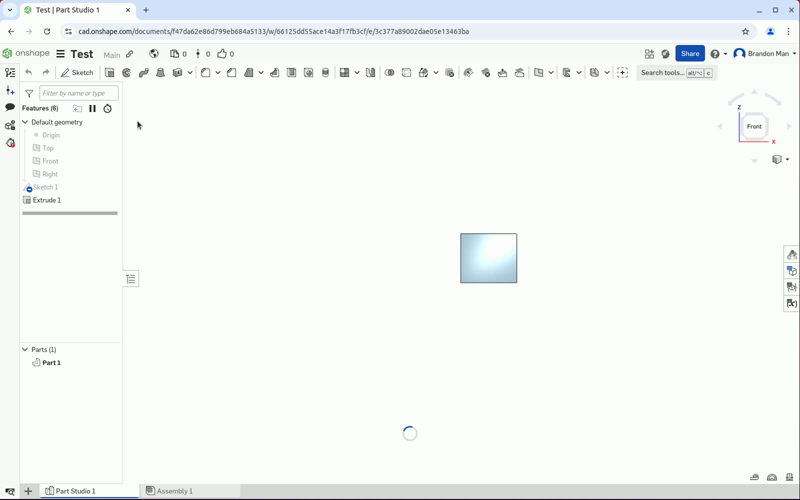
key(shift+h)
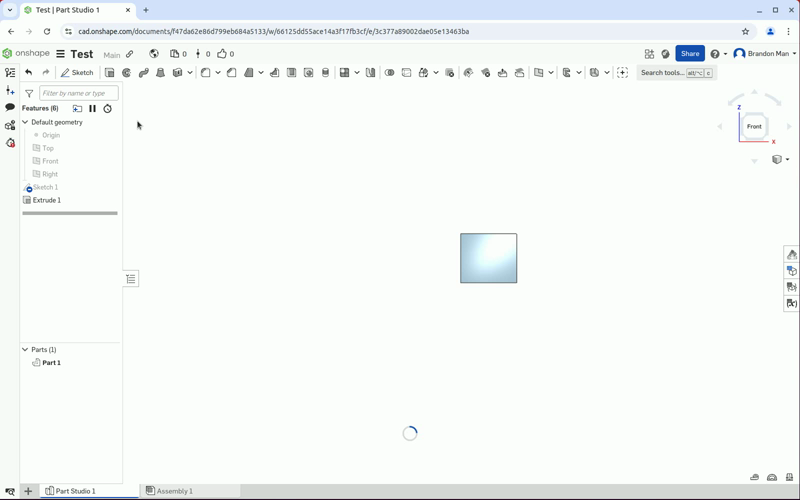
key(shift+h)
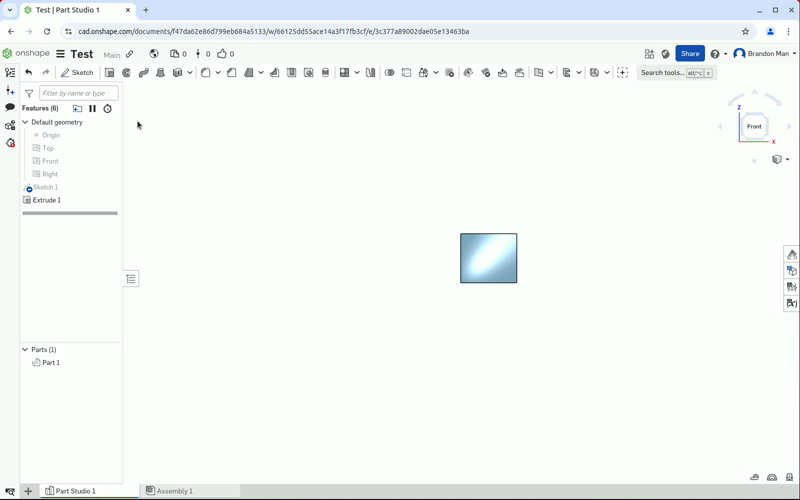
mouse_move(73, 189)
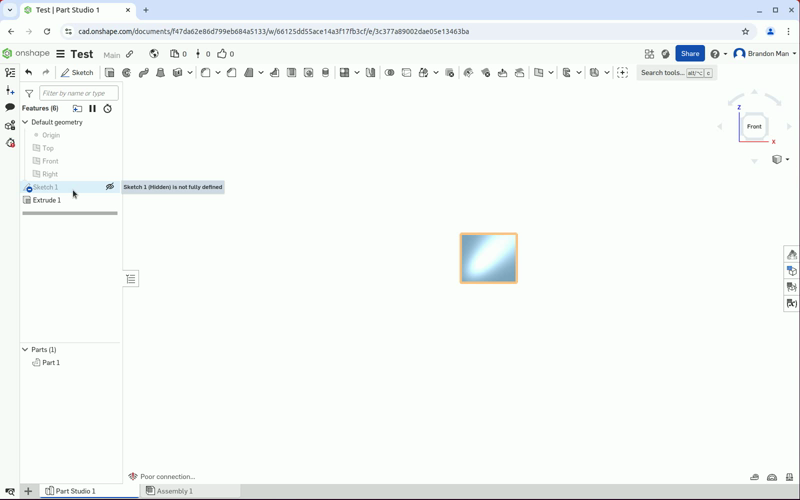
click(73, 189)
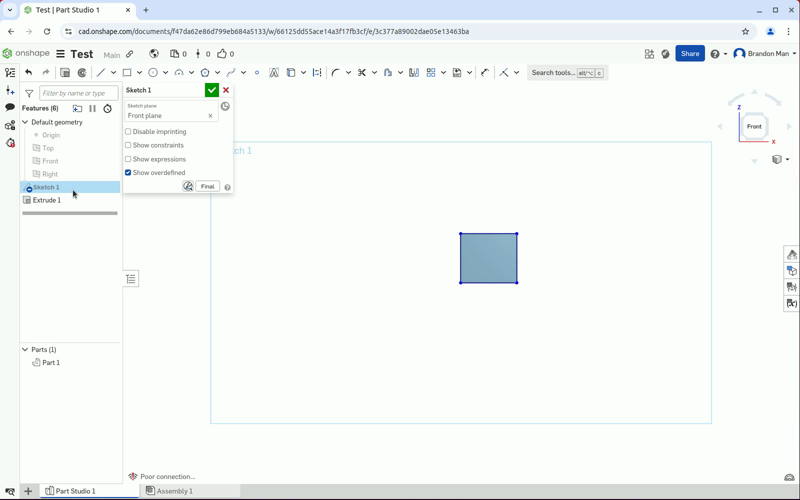
mouse_move(229, 92)
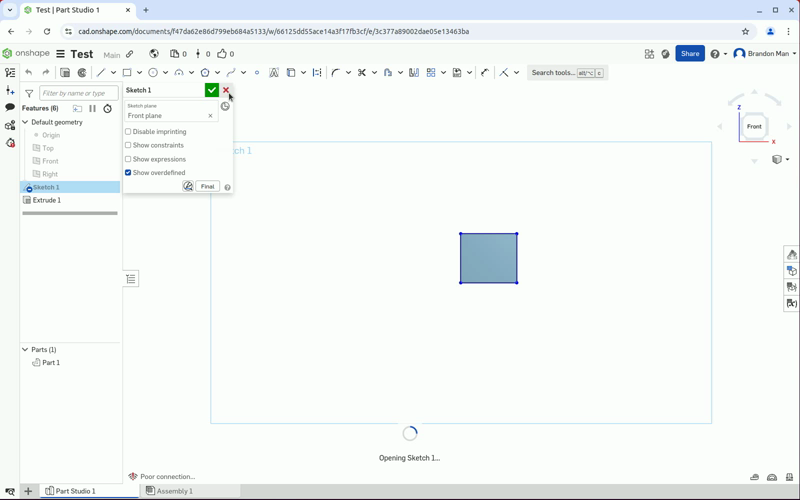
click(229, 92)
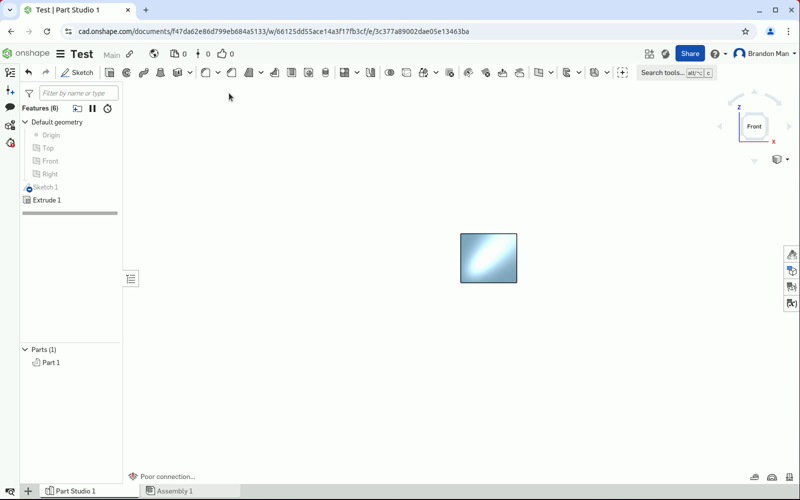
mouse_move(541, 75)
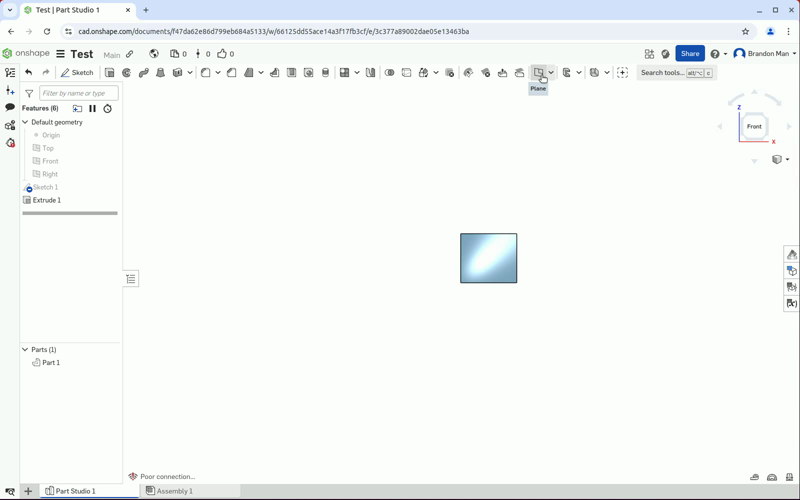
click(541, 75)
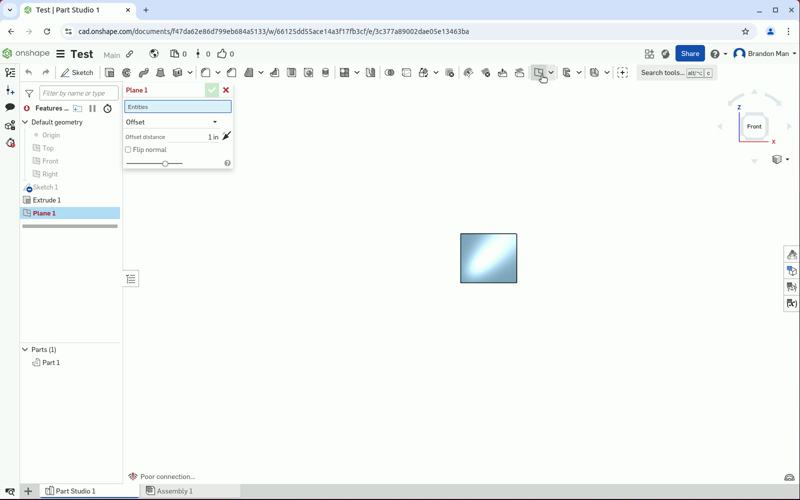
mouse_move(73, 163)
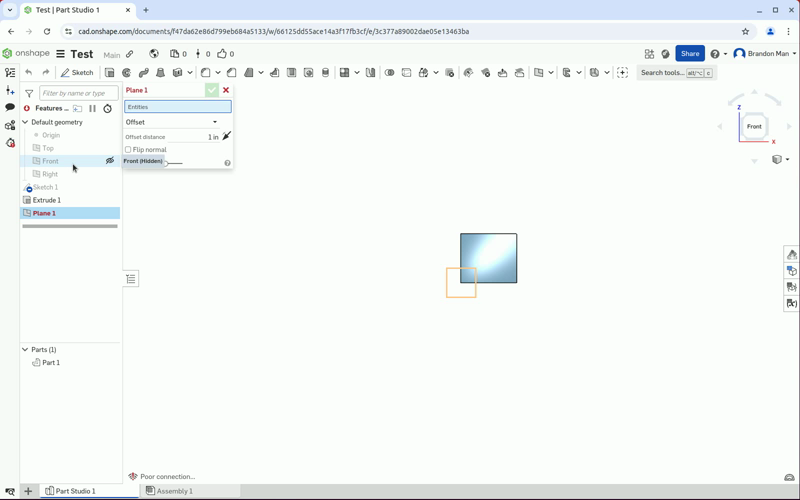
click(73, 163)
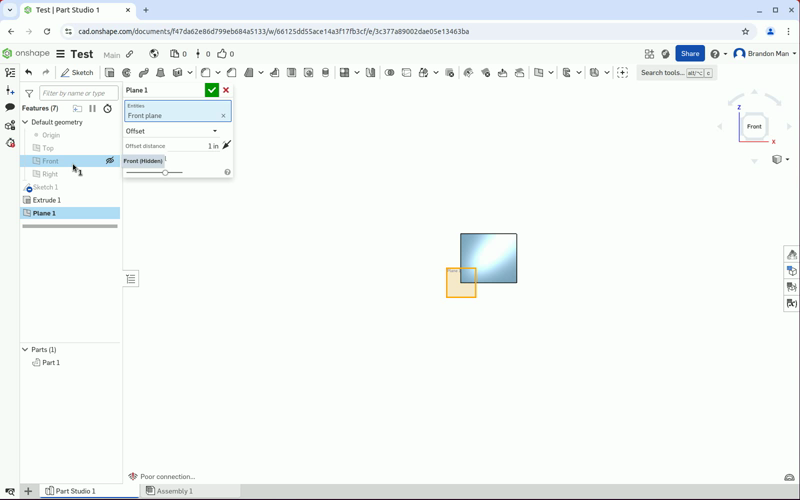
key(tab, 2)
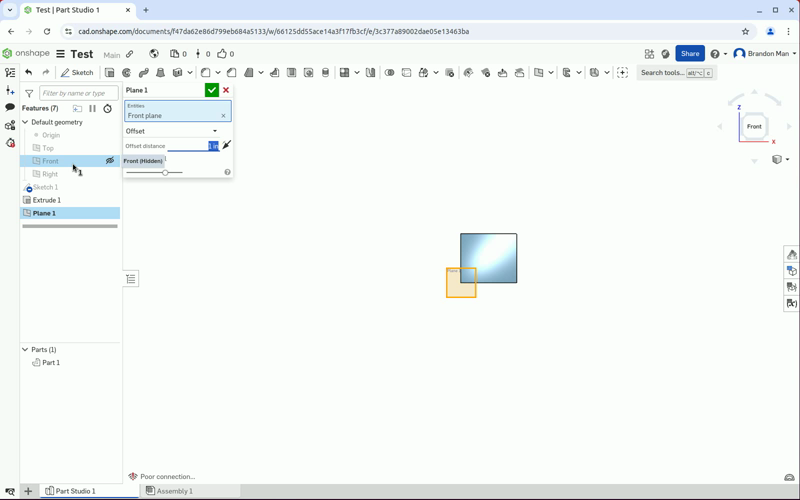
text(23.108)
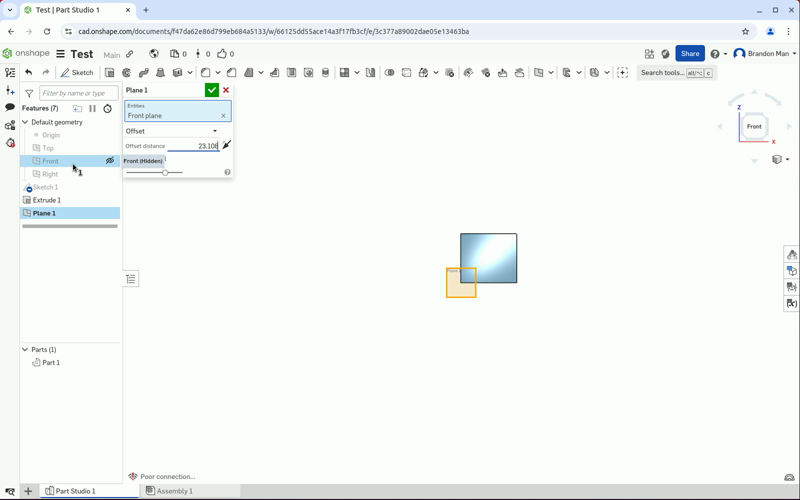
key(enter, 2)
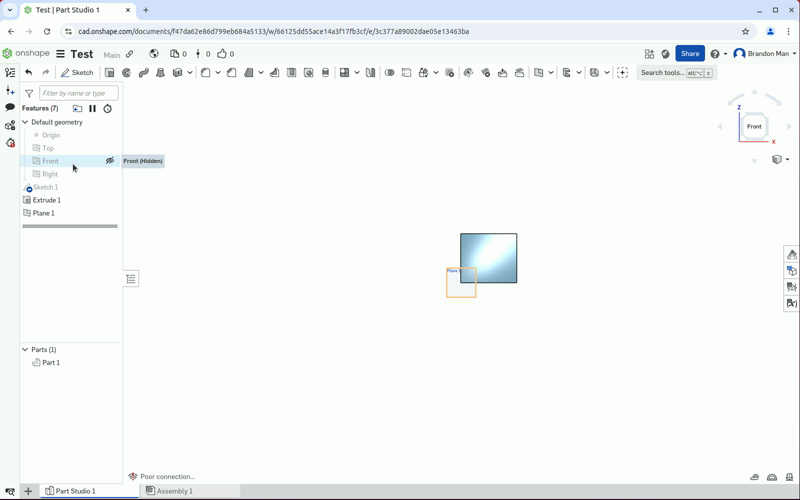
key(shift+s)
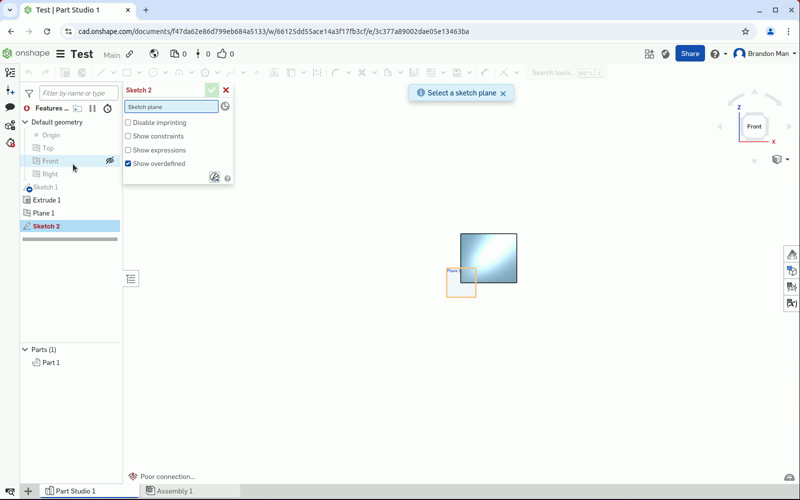
mouse_move(73, 215)
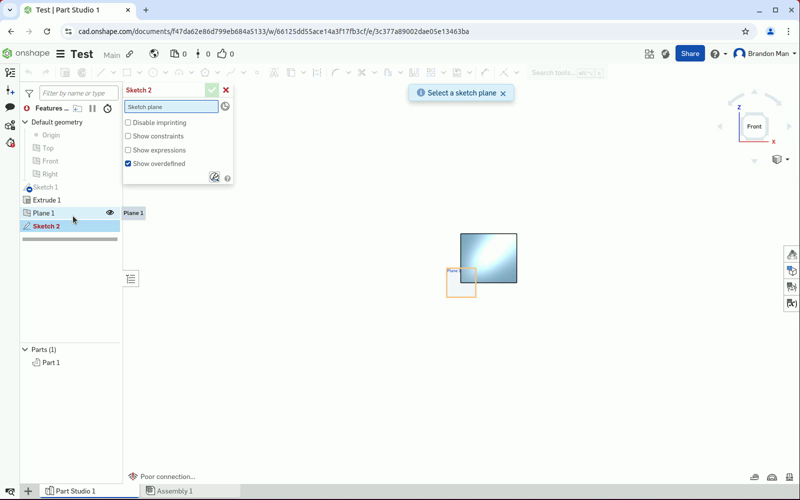
click(73, 215)
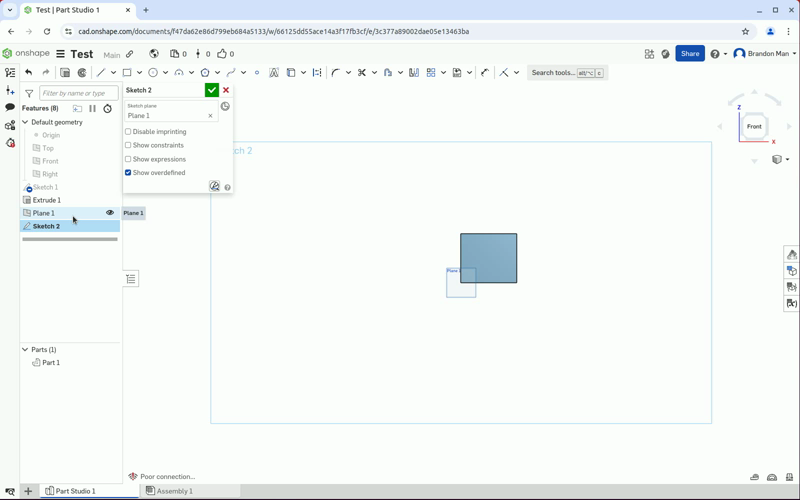
mouse_move(73, 352)
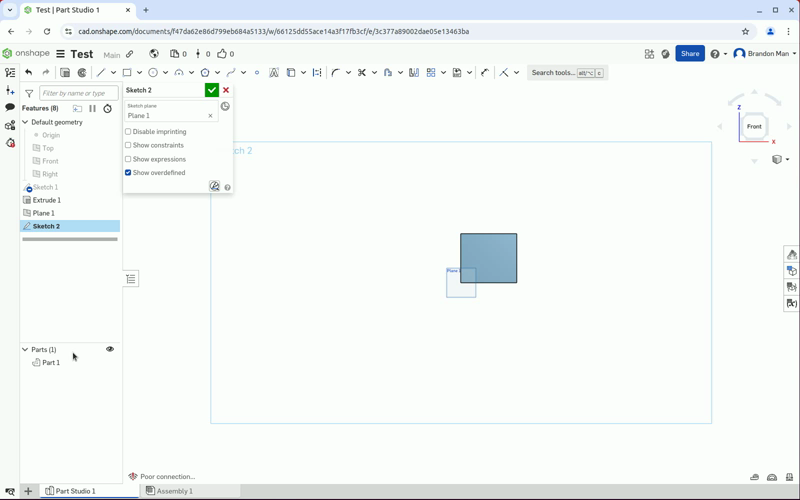
key(y)
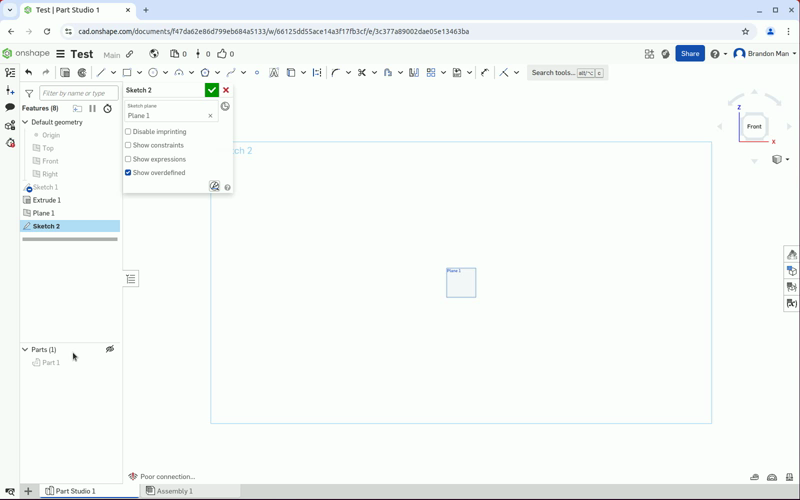
key(c)
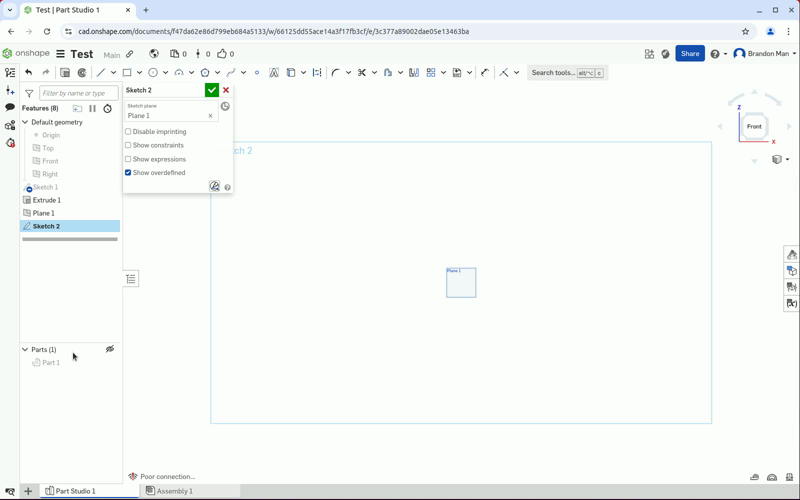
key_down(shift)
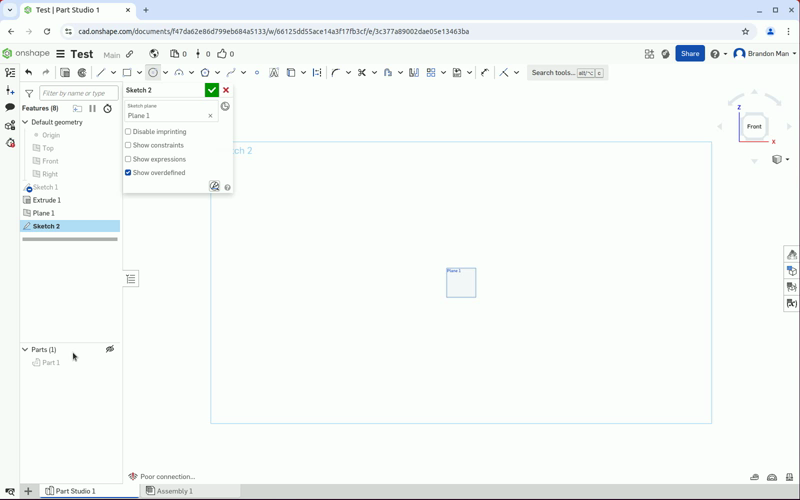
mouse_move(489, 258)
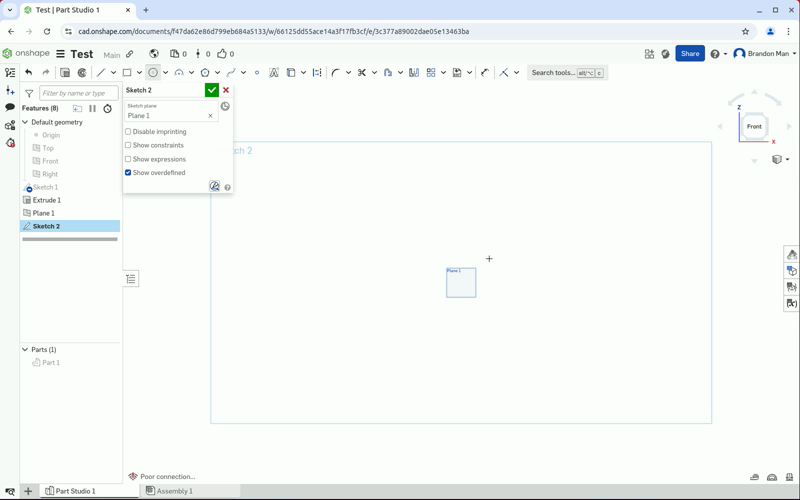
click(489, 258)
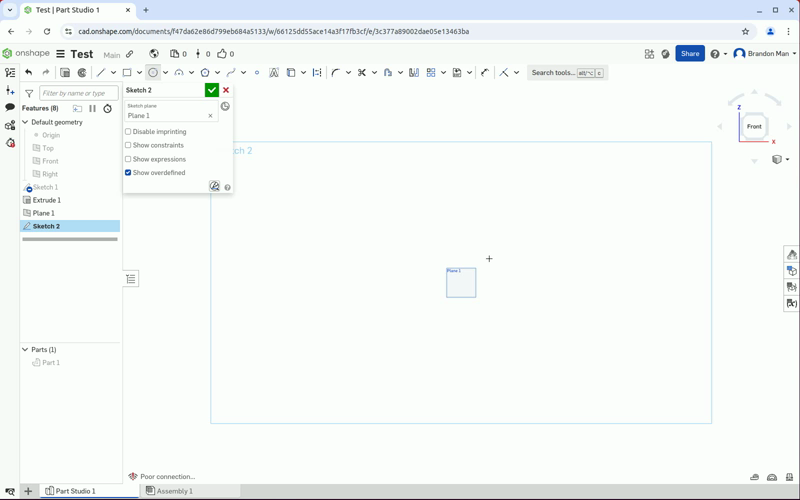
key_up(shift)
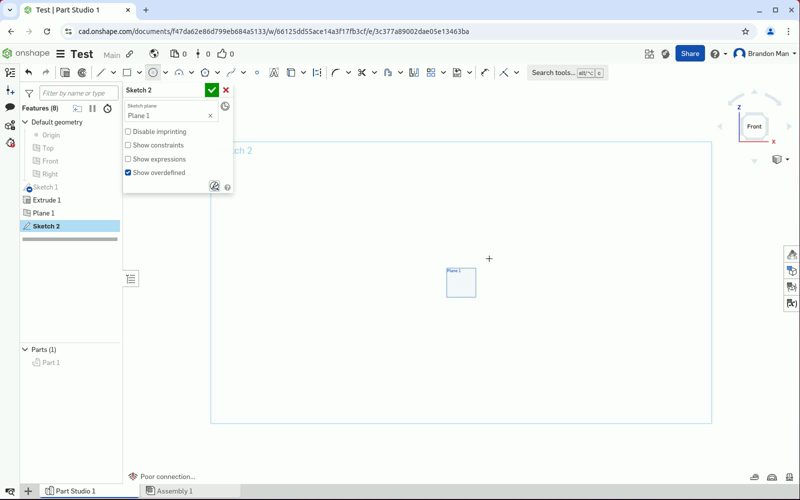
mouse_move(503, 258)
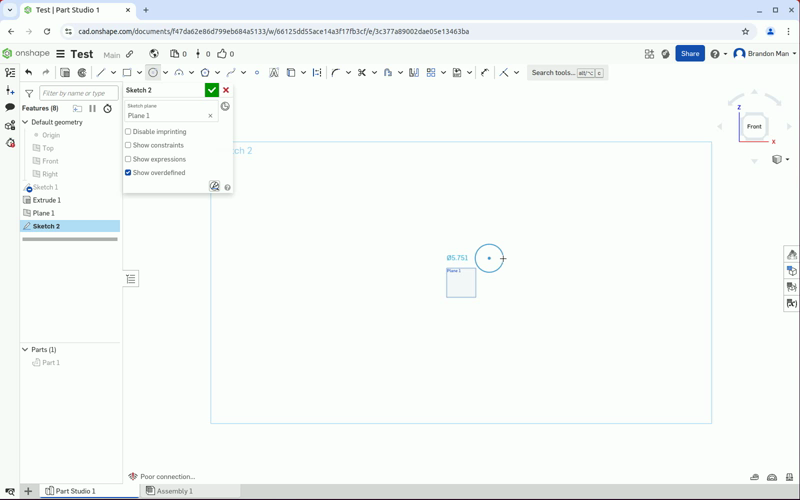
click(503, 258)
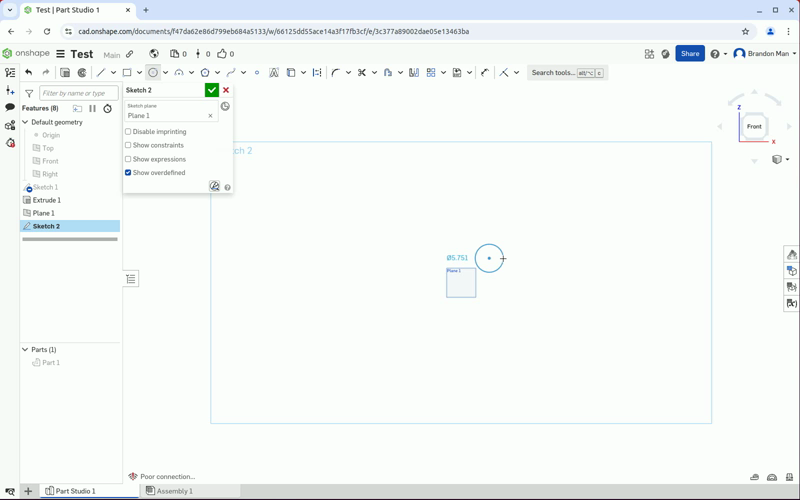
key(esc)
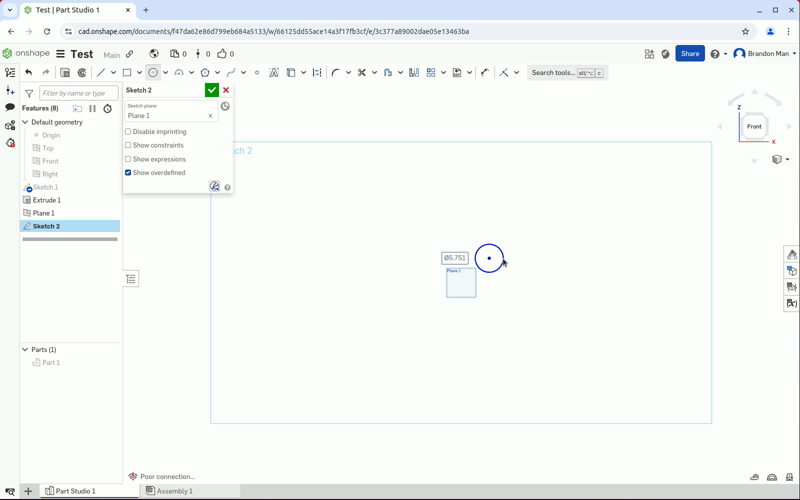
mouse_move(496, 255)
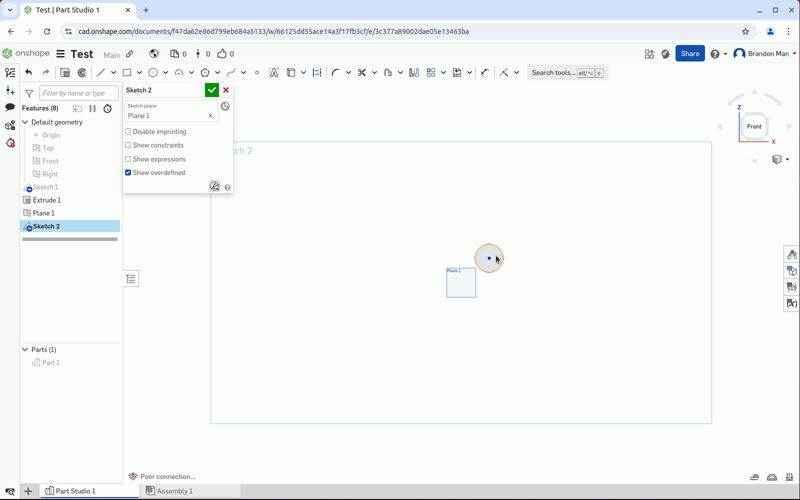
scroll(6)
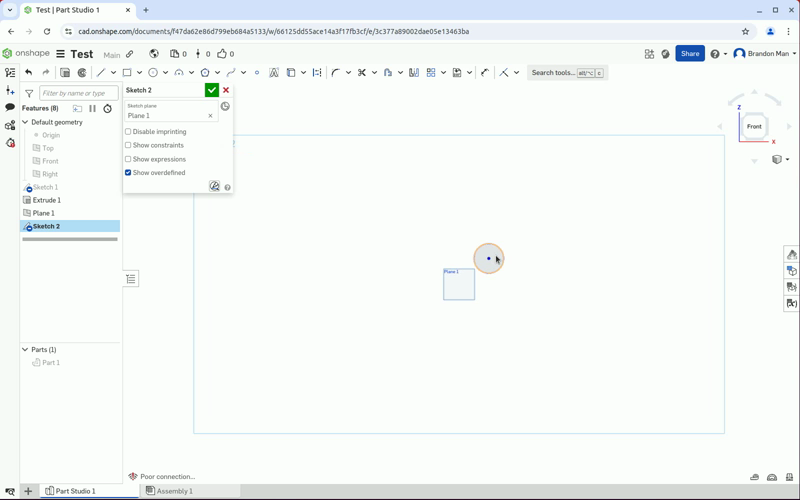
scroll(6)
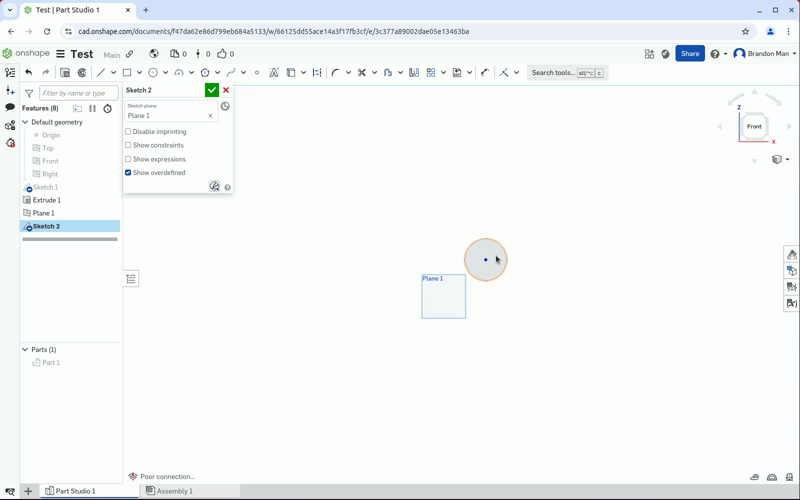
scroll(6)
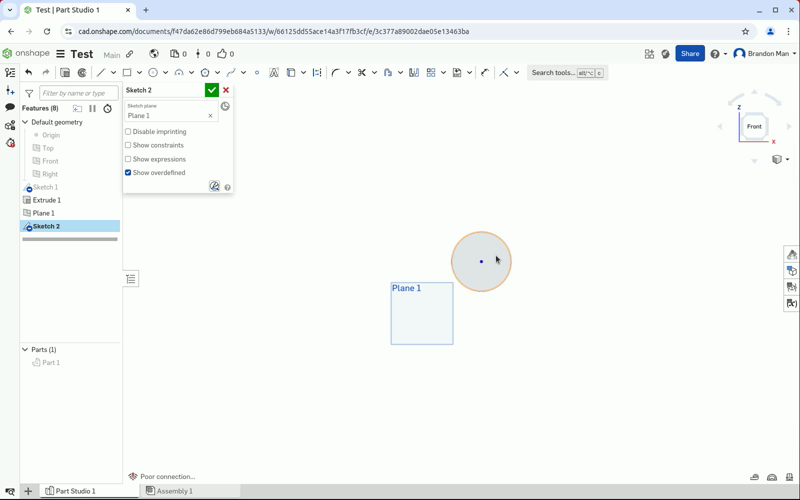
scroll(6)
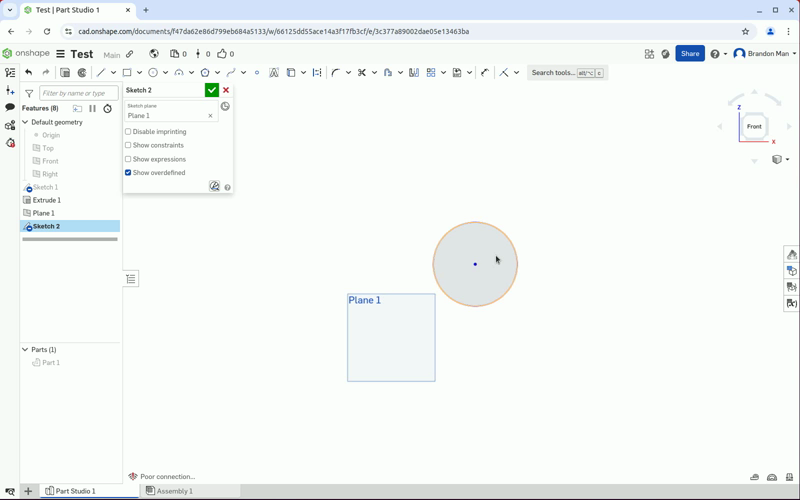
scroll(6)
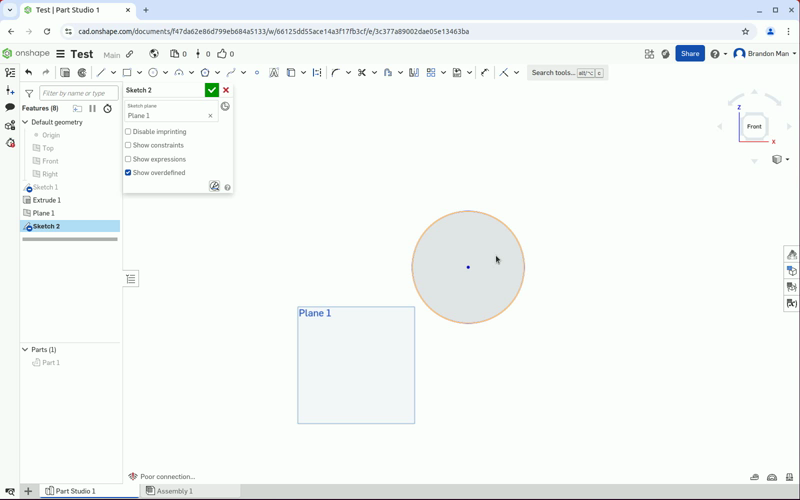
scroll(6)
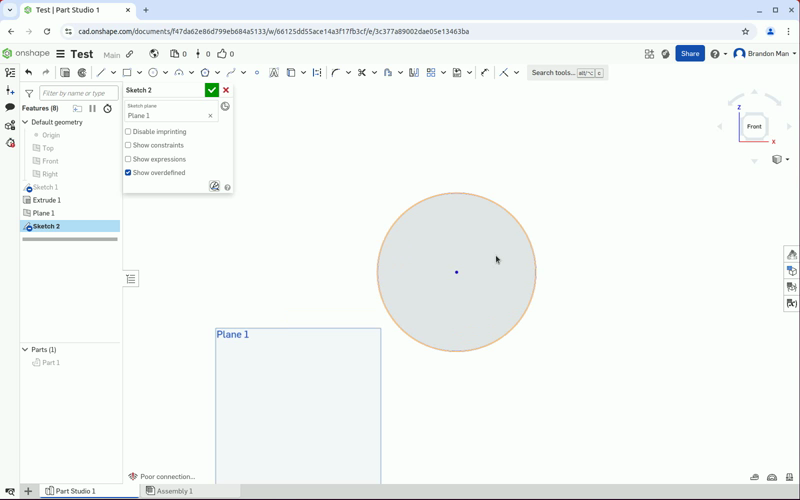
scroll(6)
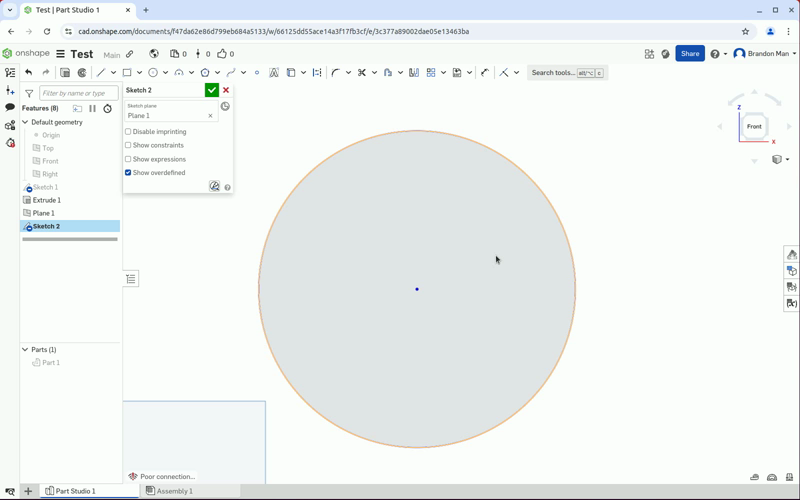
click(496, 255)
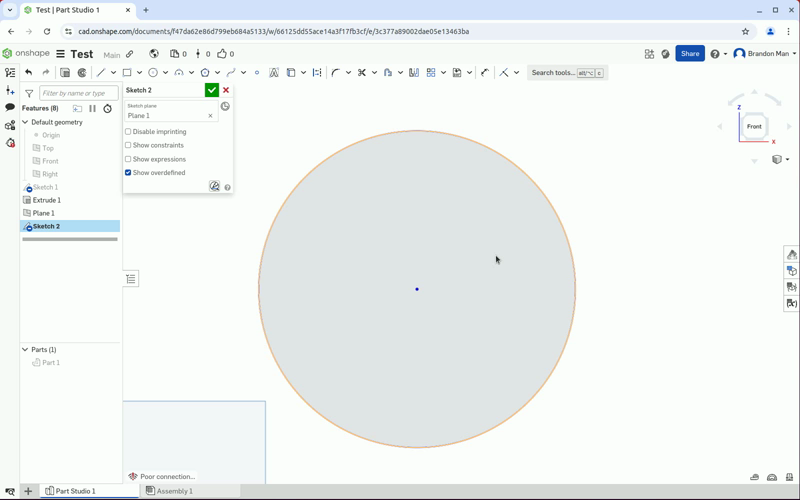
scroll(-6)
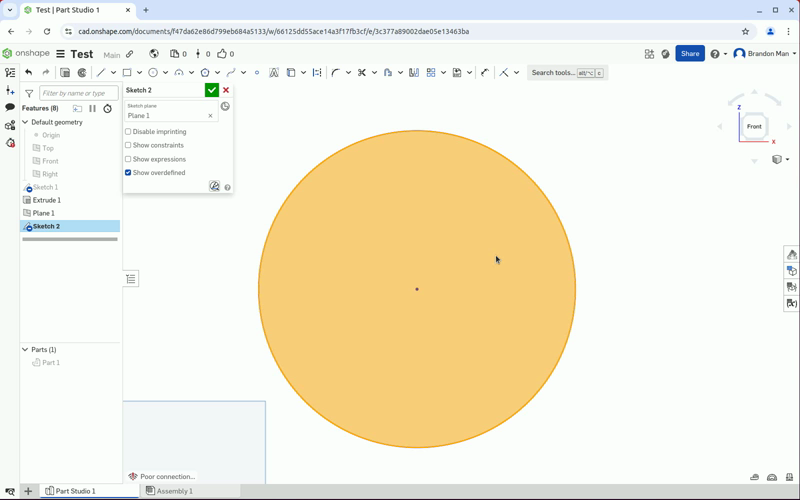
scroll(-6)
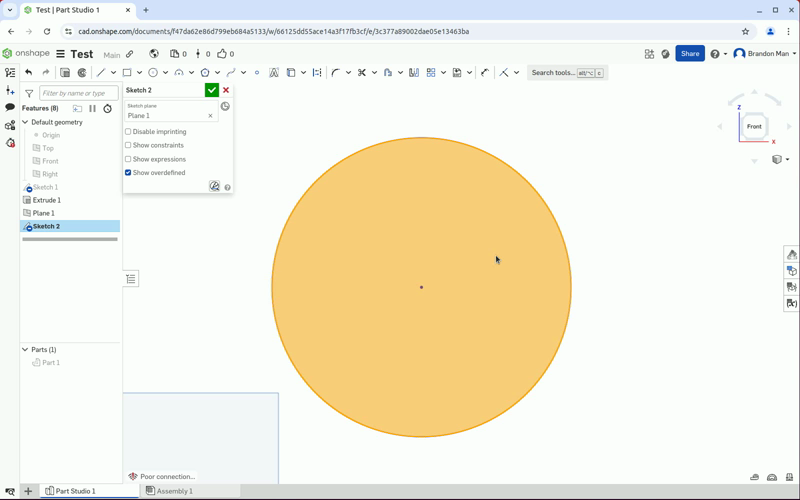
scroll(-6)
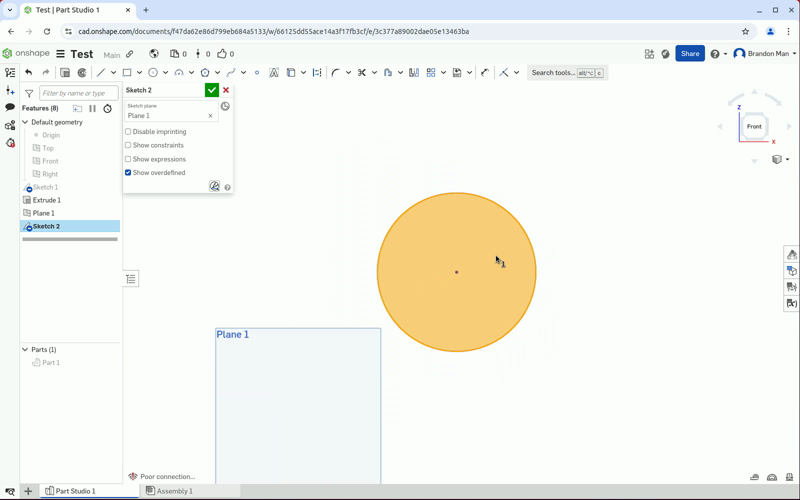
scroll(-6)
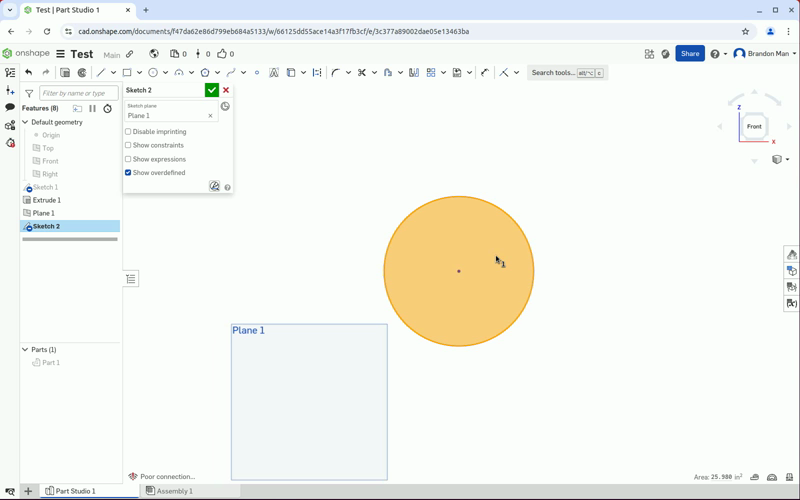
scroll(-6)
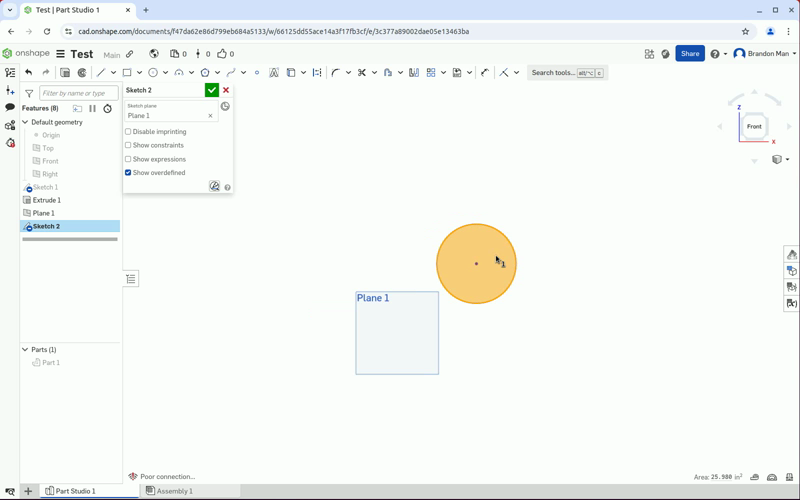
scroll(-6)
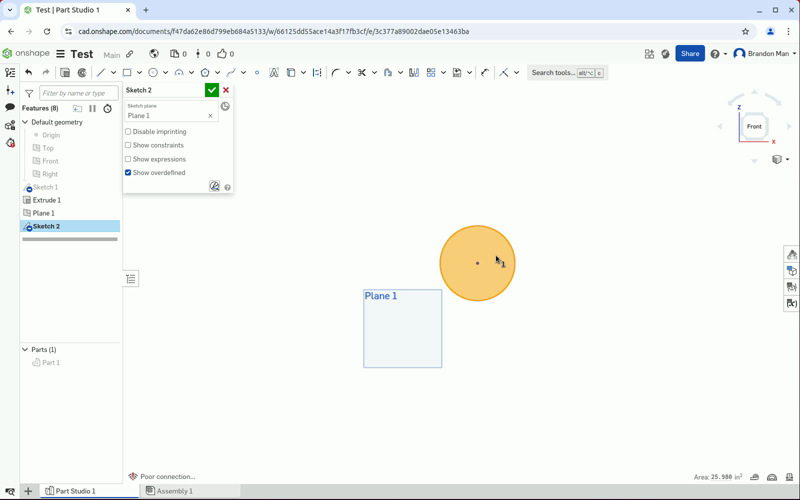
scroll(-6)
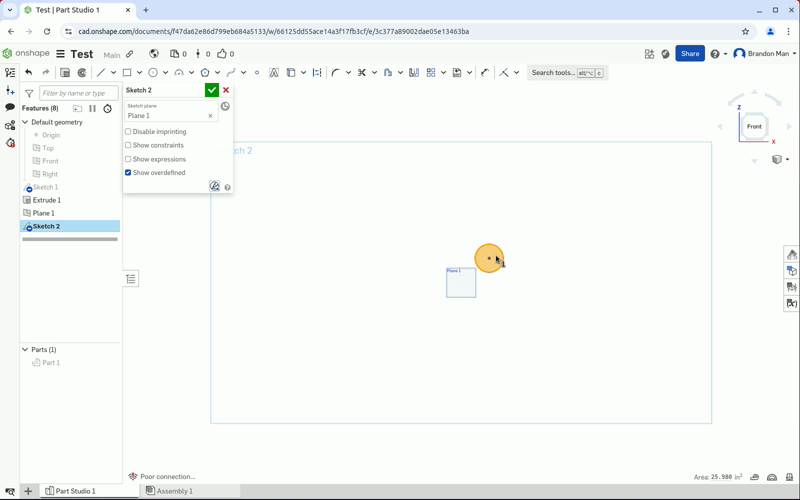
mouse_move(73, 352)
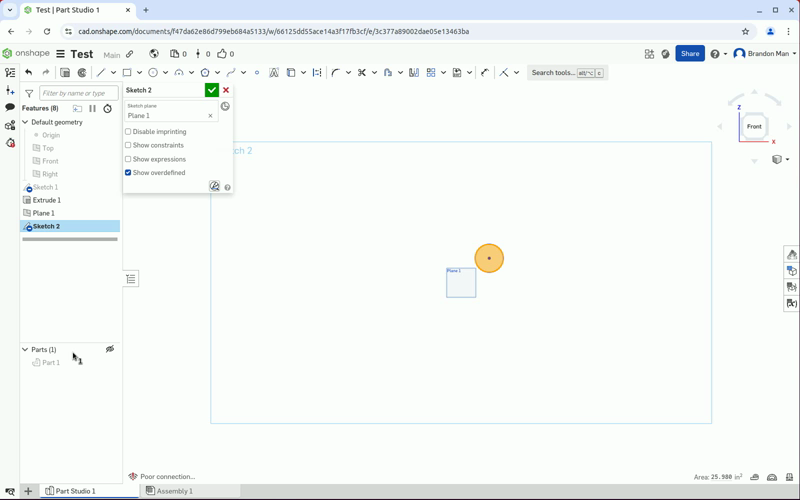
key(shift+y)
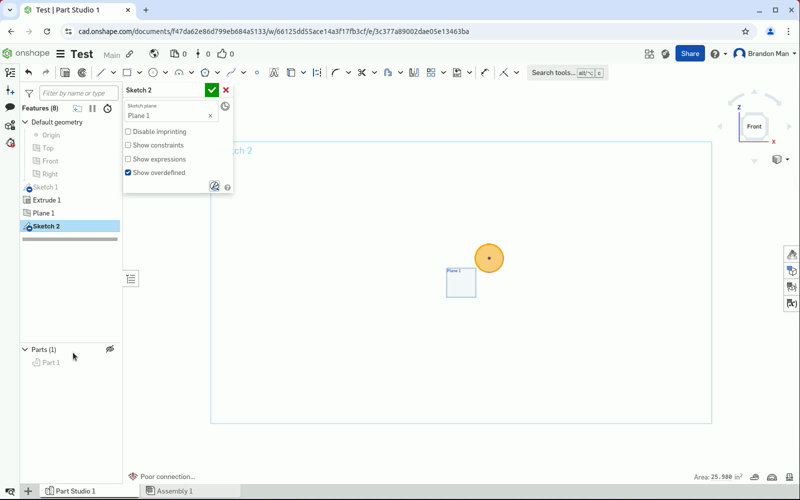
key(shift+e)
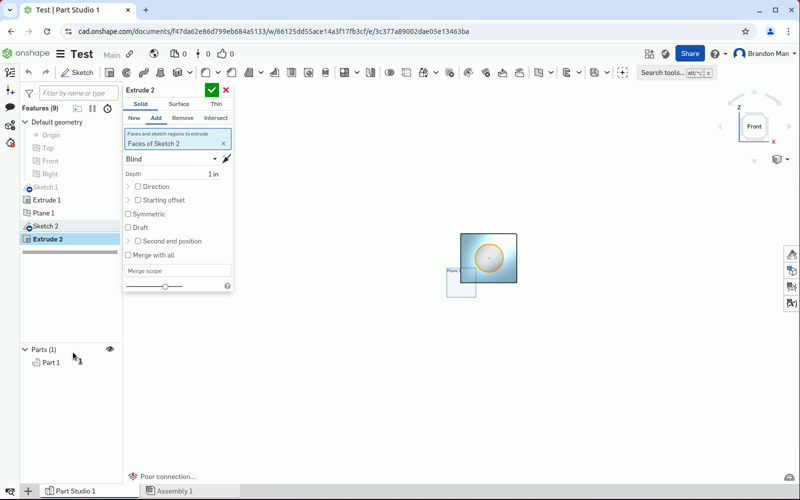
mouse_move(143, 106)
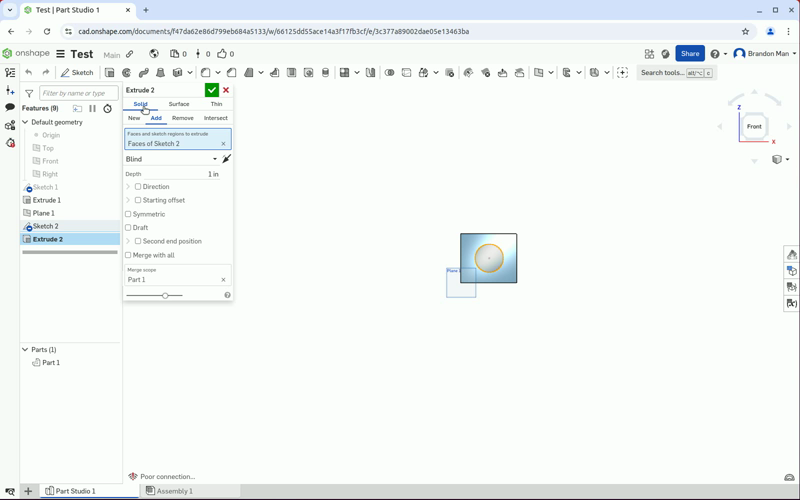
click(143, 106)
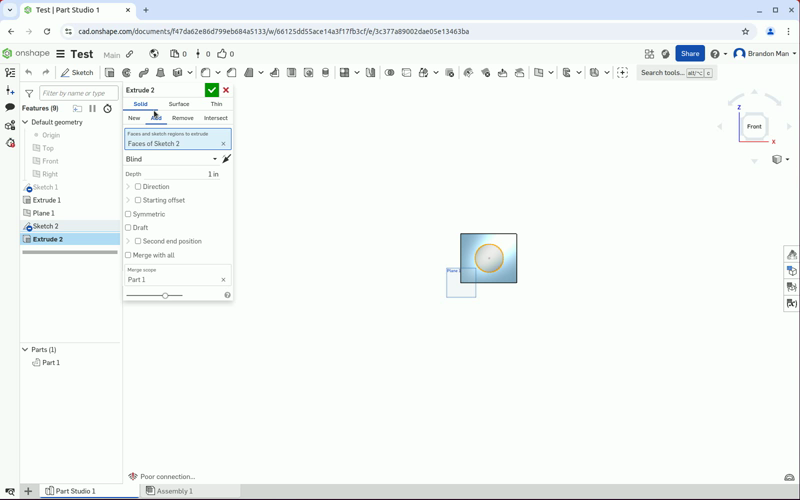
mouse_move(186, 120)
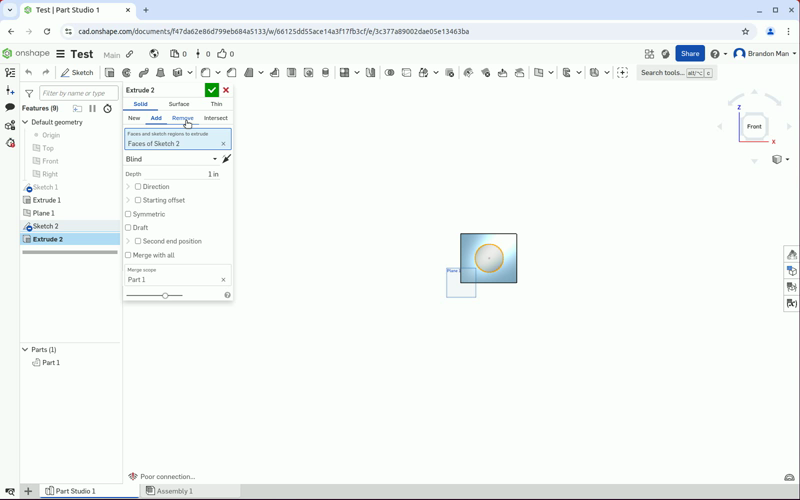
click(186, 120)
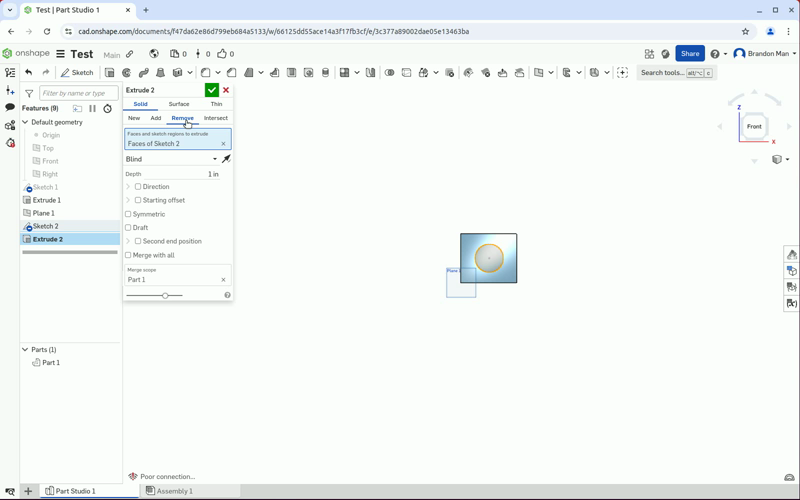
key(tab, 4)
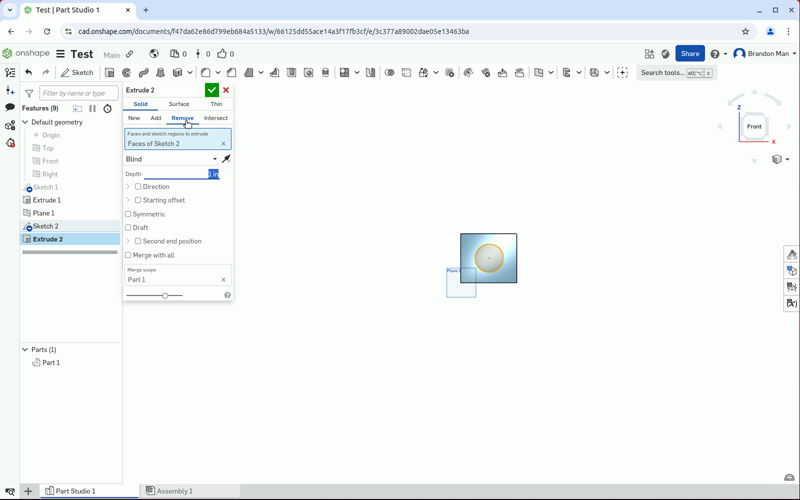
text(23.108)
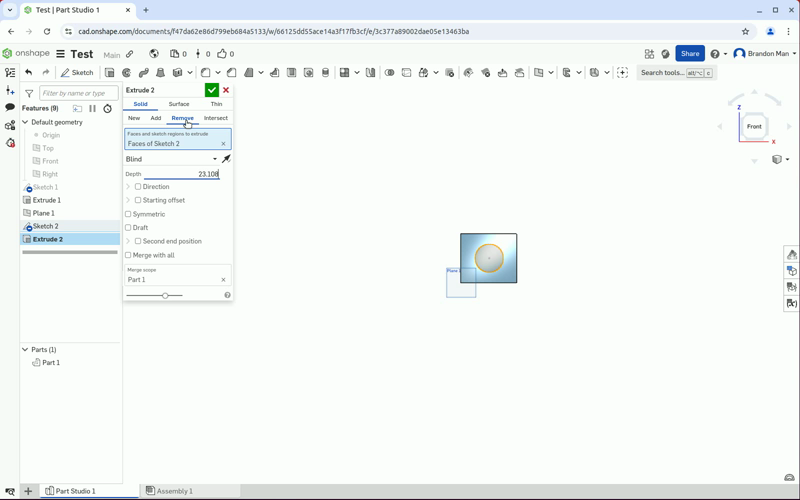
key(tab, 6)
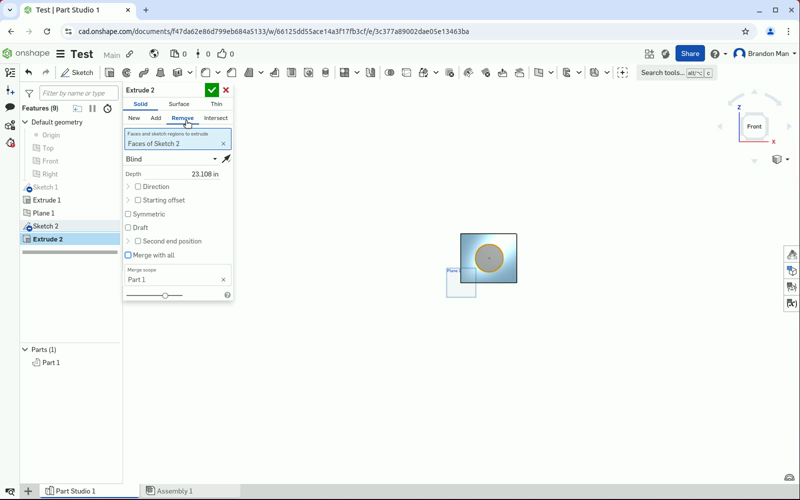
key(space)
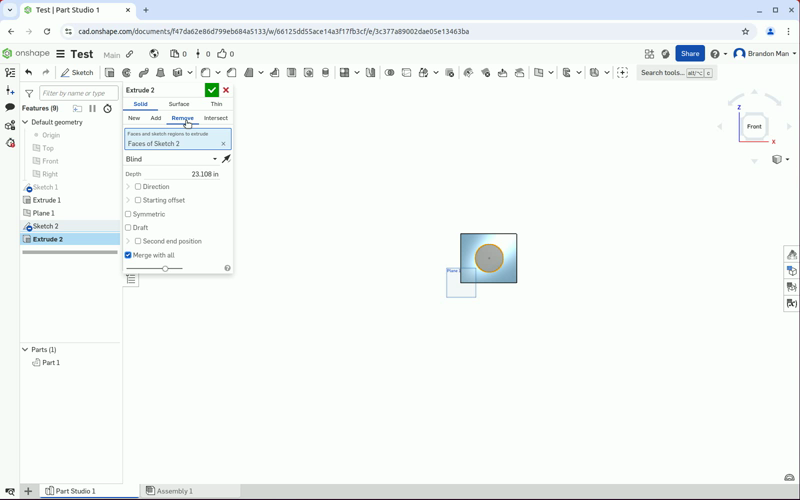
key(enter)
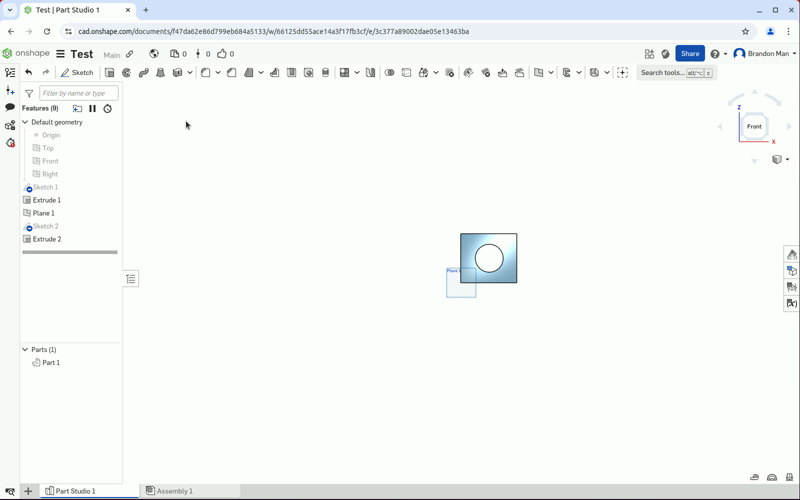
key(shift+h)
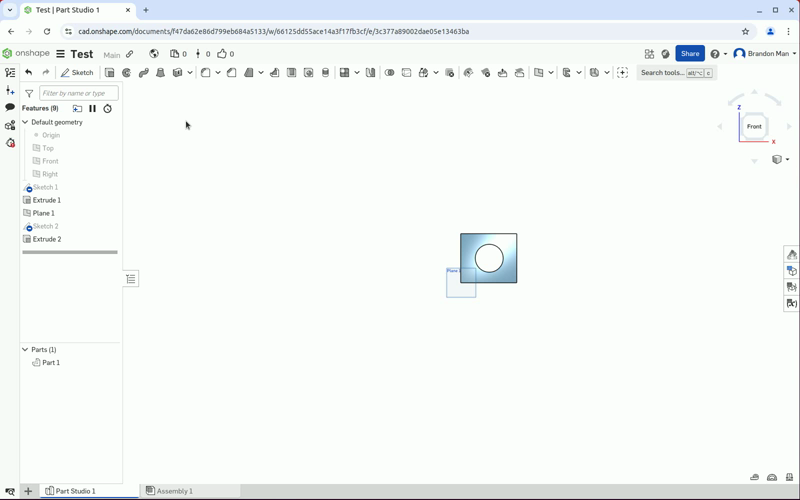
key(shift+h)
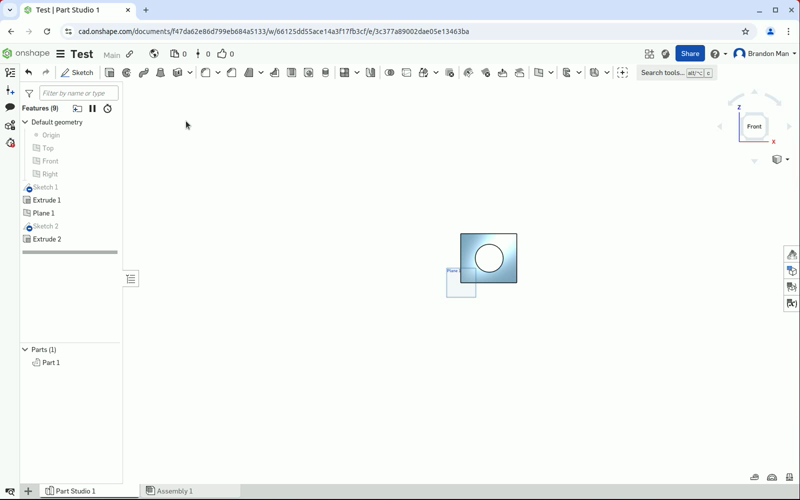
mouse_move(73, 189)
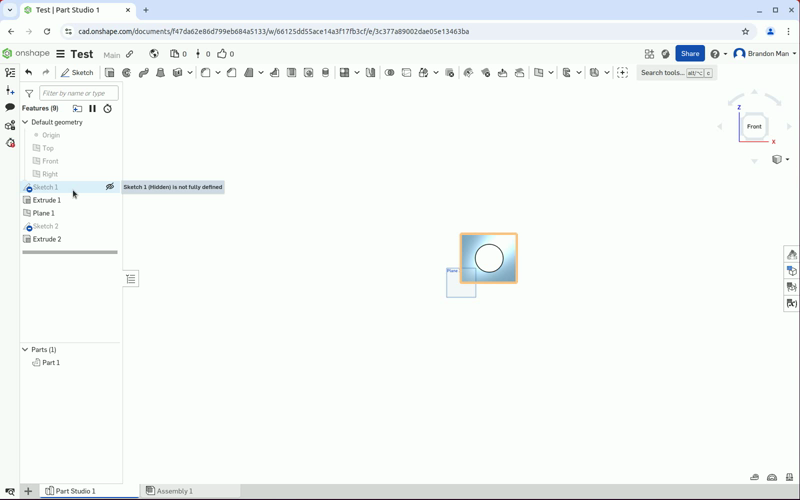
click(73, 189)
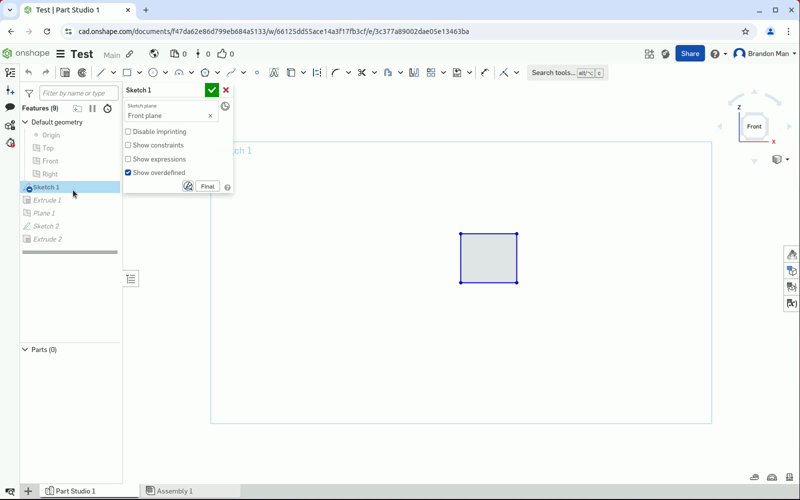
mouse_move(229, 92)
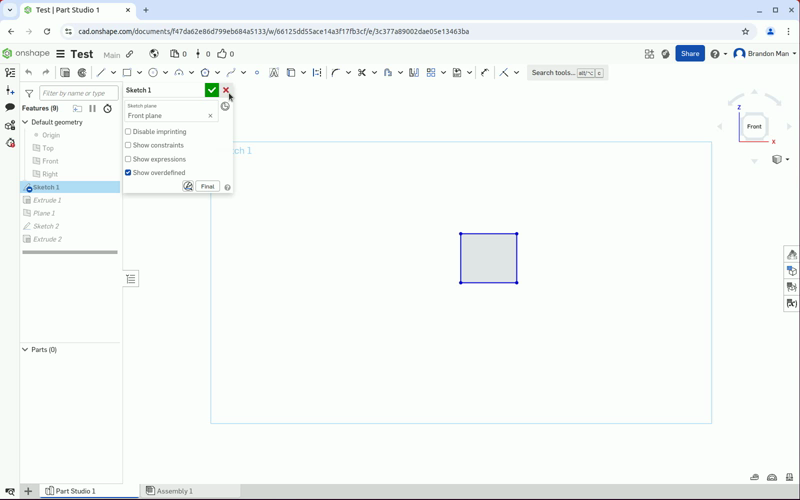
click(229, 92)
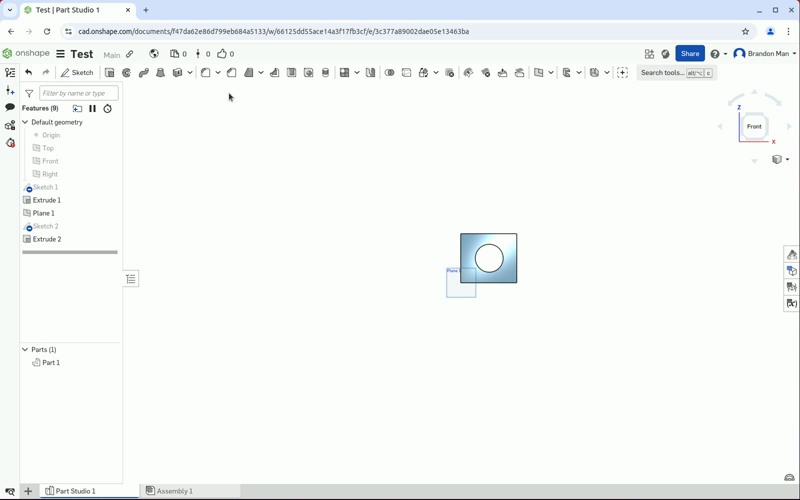
mouse_move(73, 352)
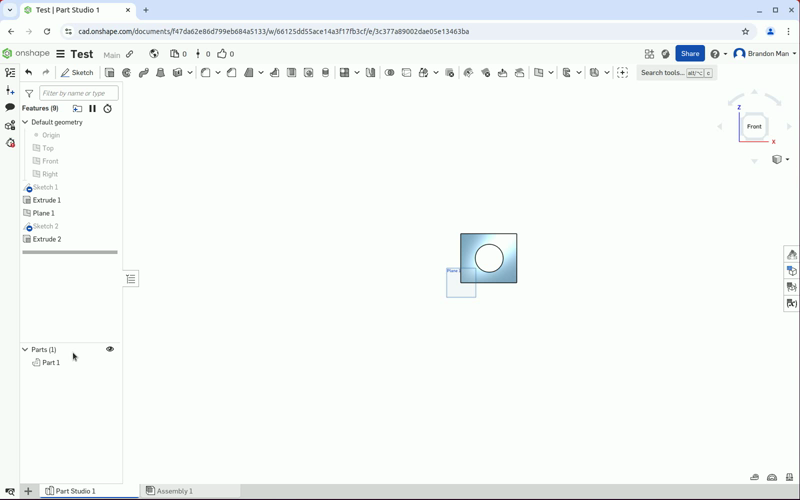
key(y)
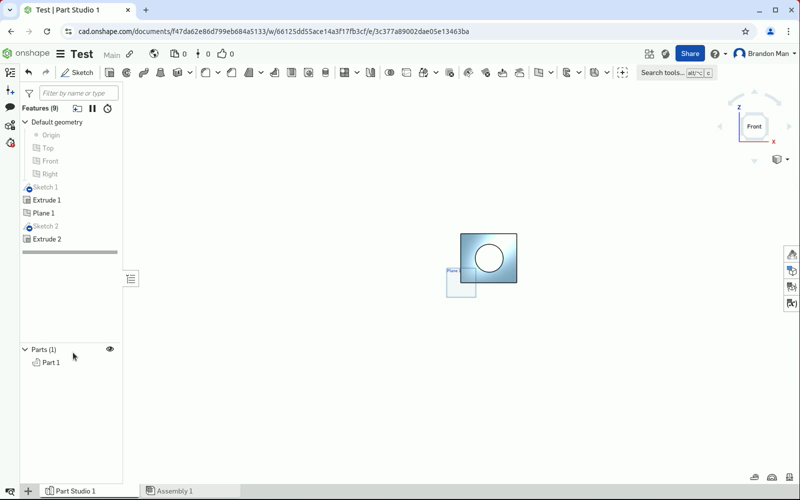
key(shift+p)
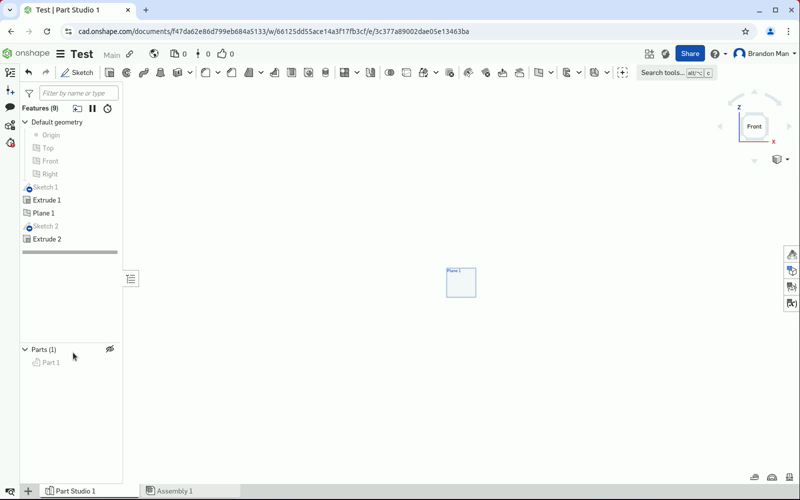
key(space)
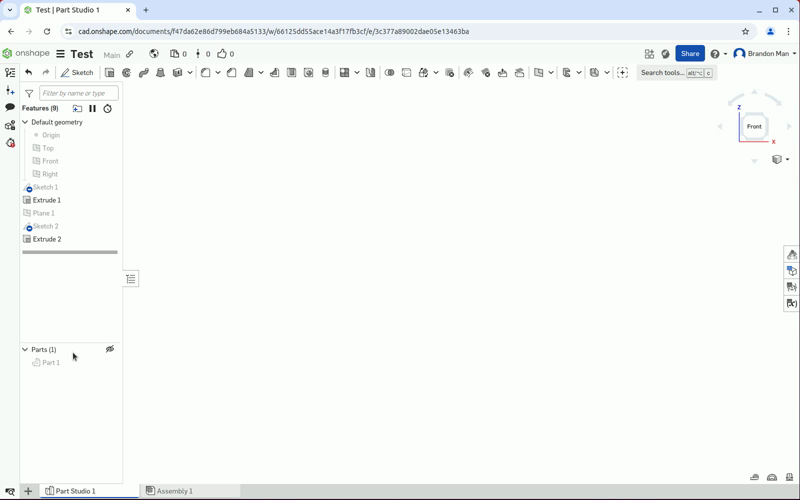
key_down(shift)
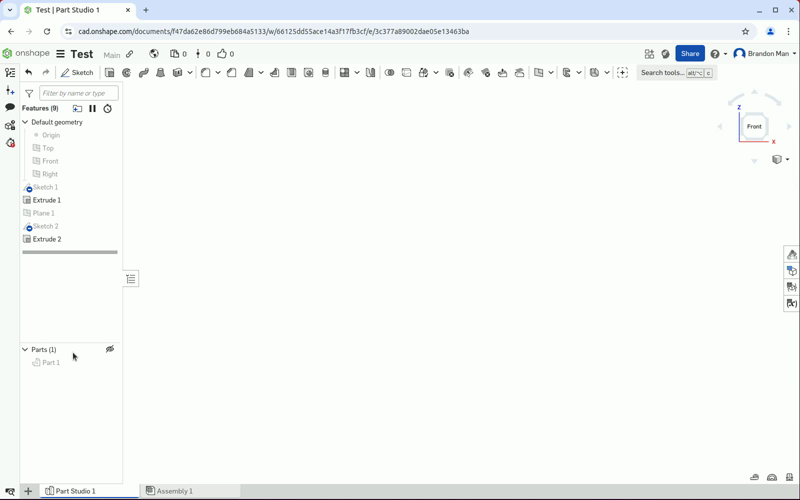
key(down)
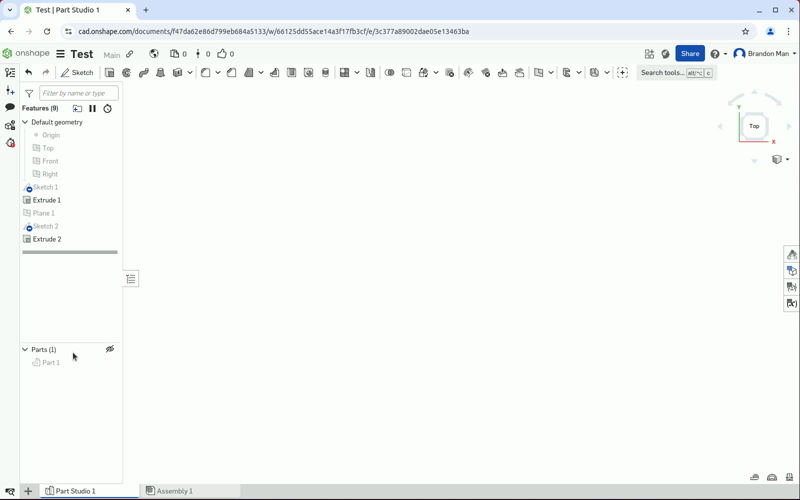
key_up(shift)
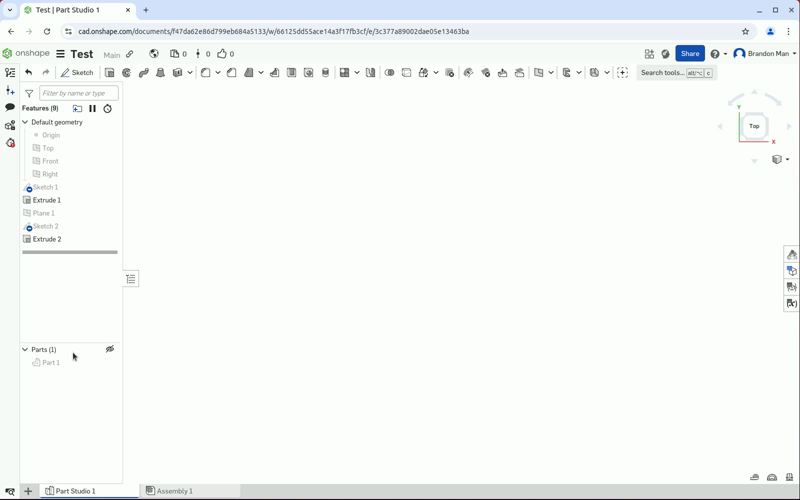
mouse_move(73, 352)
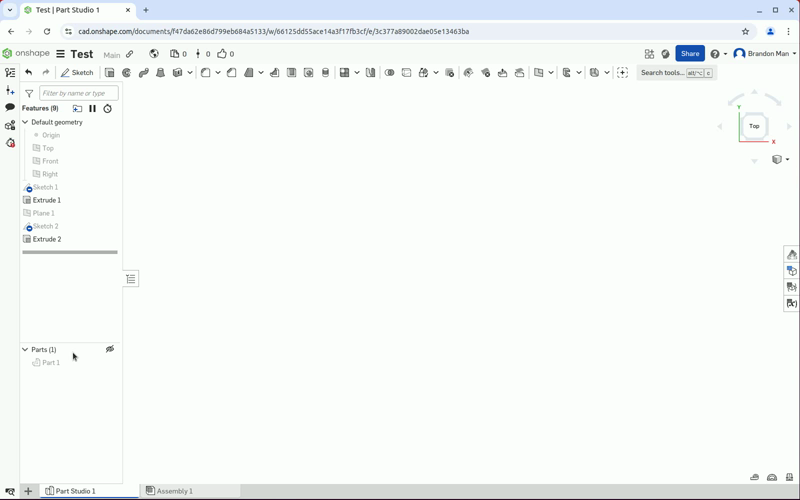
key(shift+y)
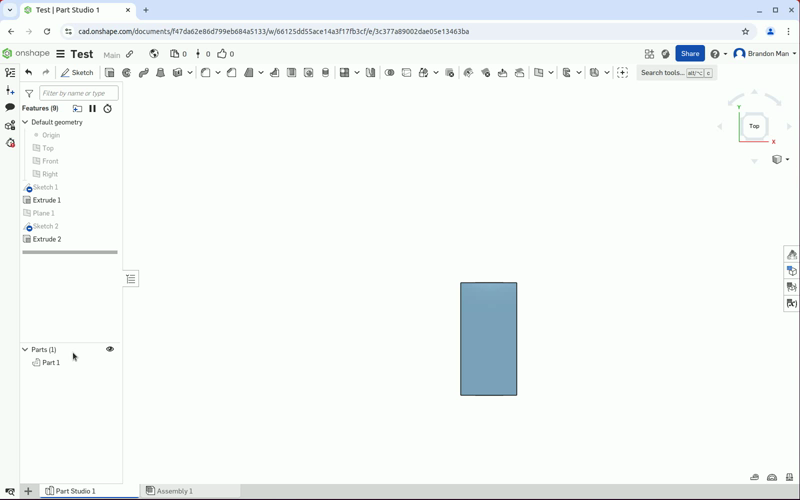
mouse_move(541, 75)
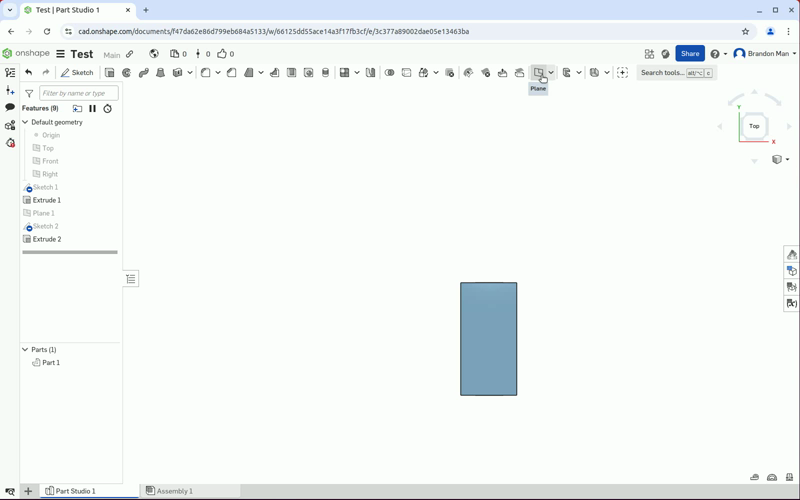
click(541, 75)
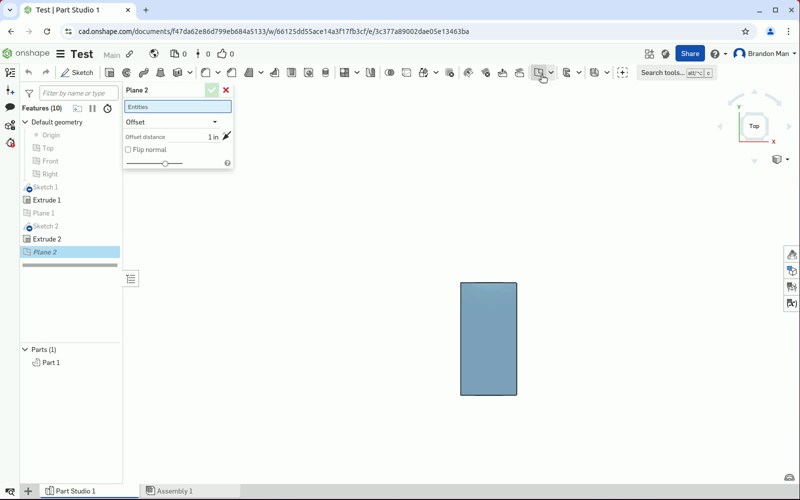
mouse_move(73, 150)
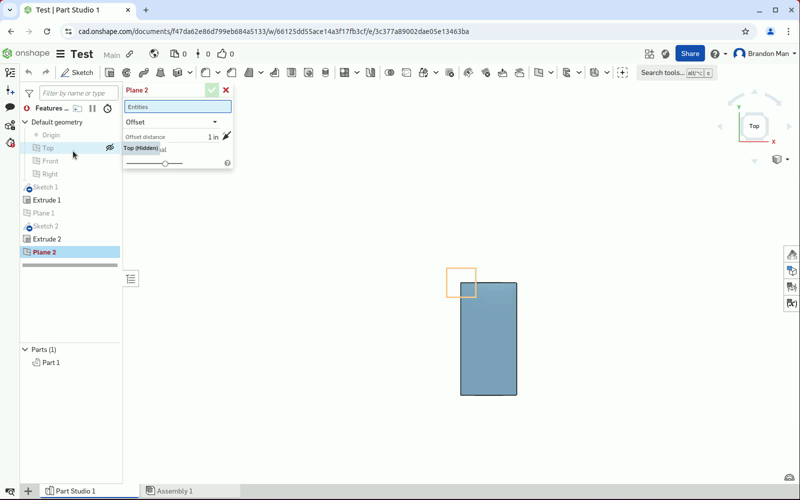
click(73, 150)
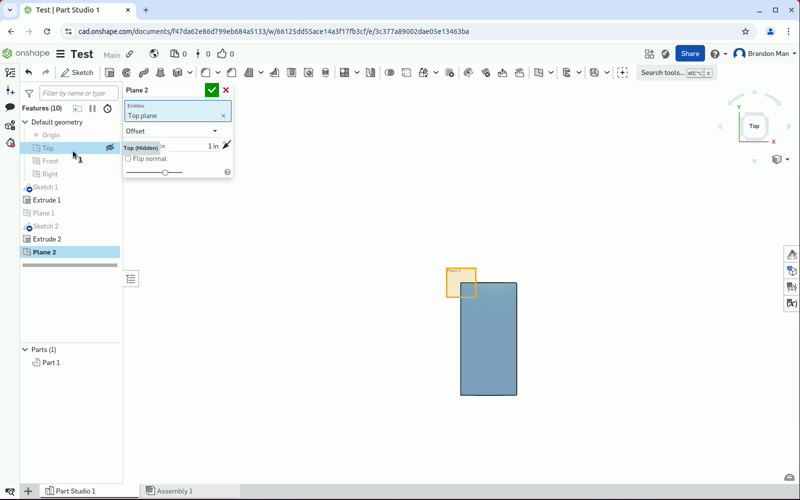
key(tab, 2)
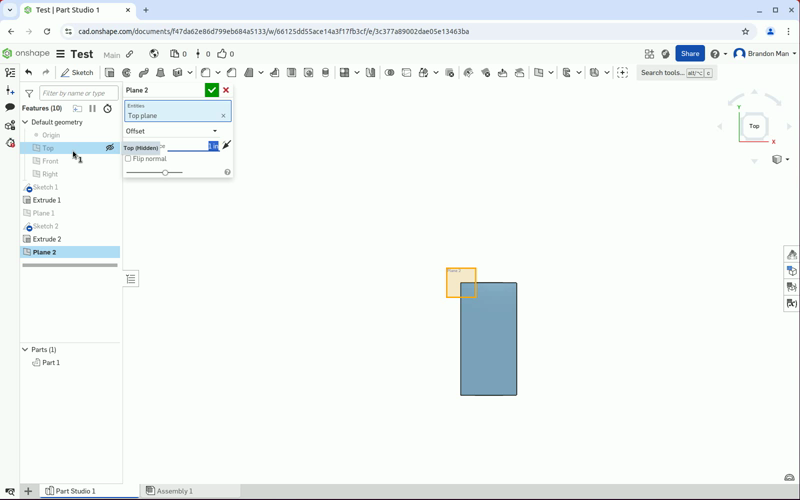
text(10.106)
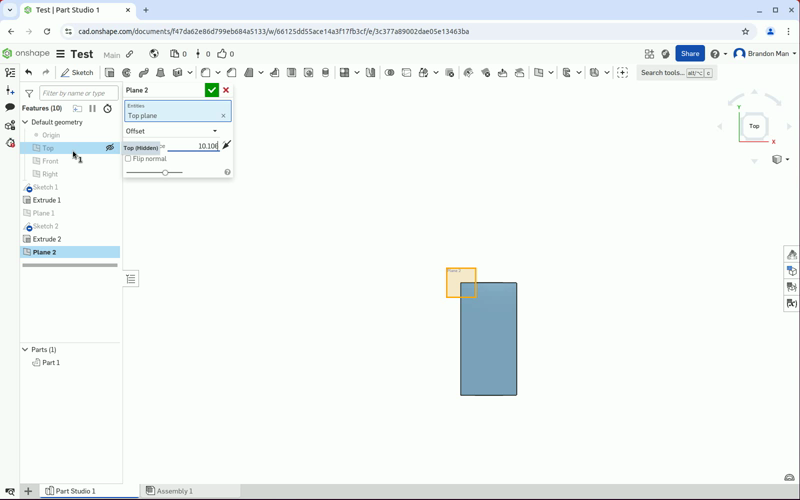
key(enter, 2)
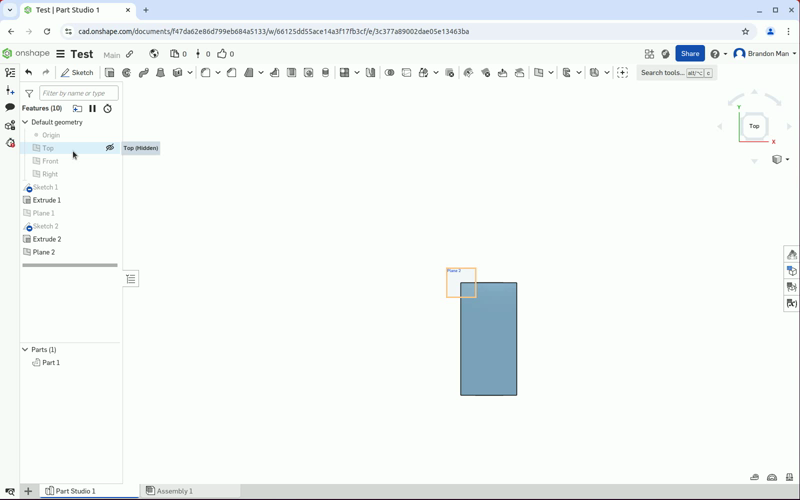
key(shift+s)
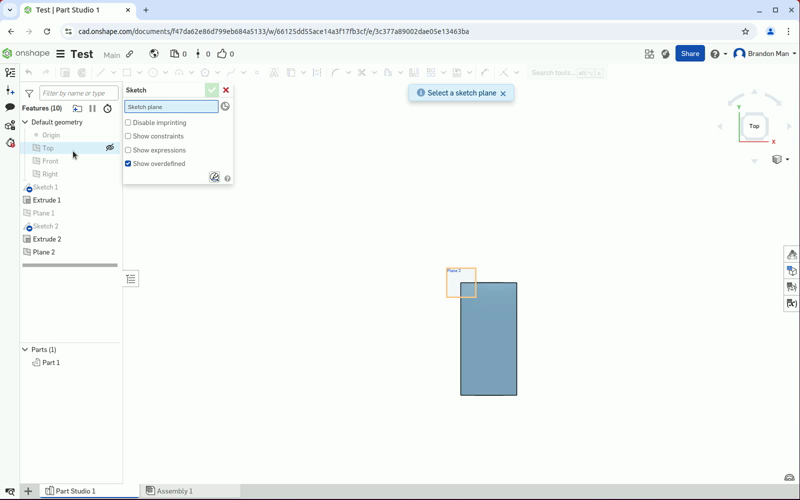
mouse_move(73, 254)
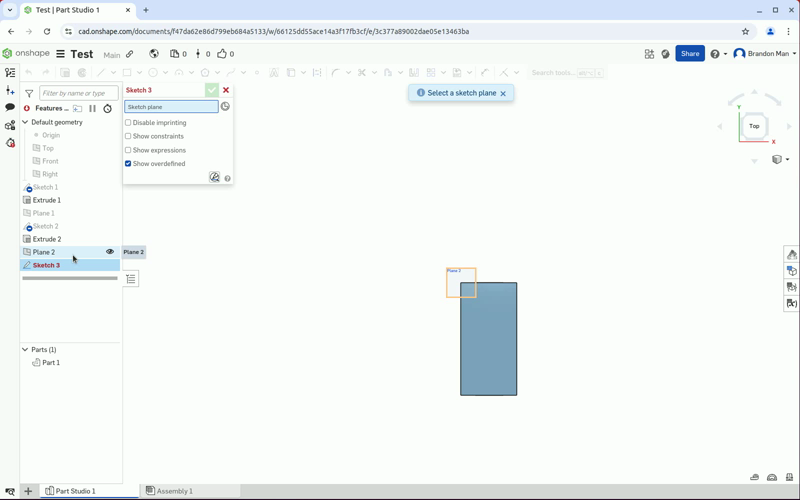
click(73, 254)
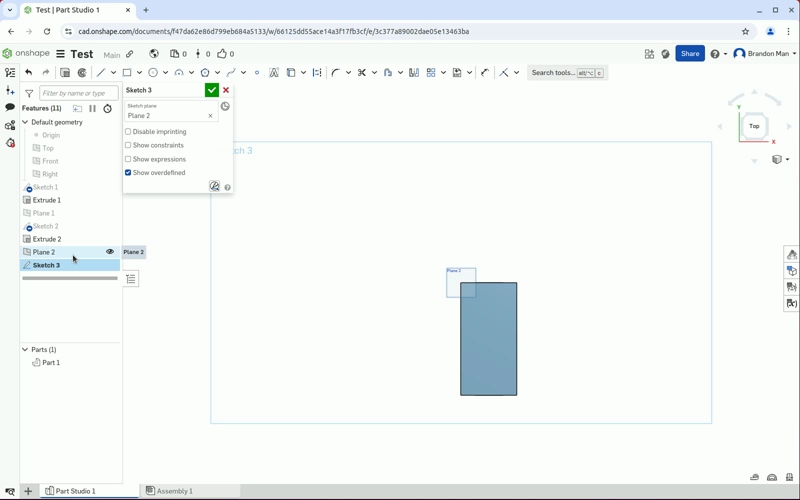
mouse_move(73, 352)
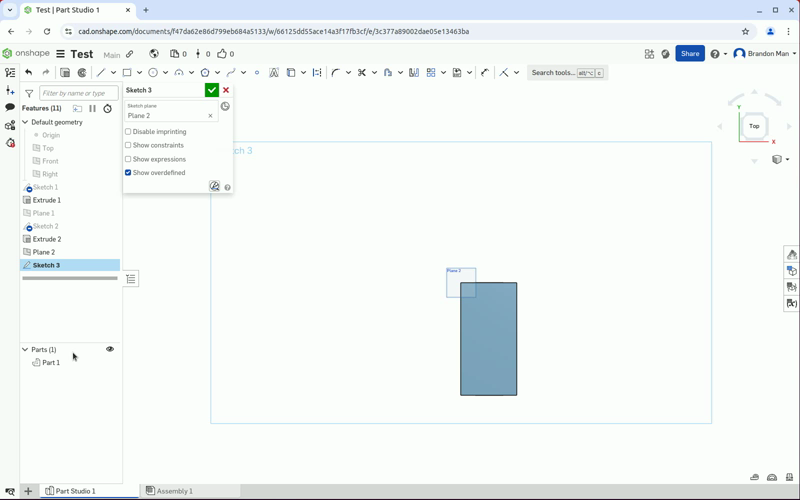
key(y)
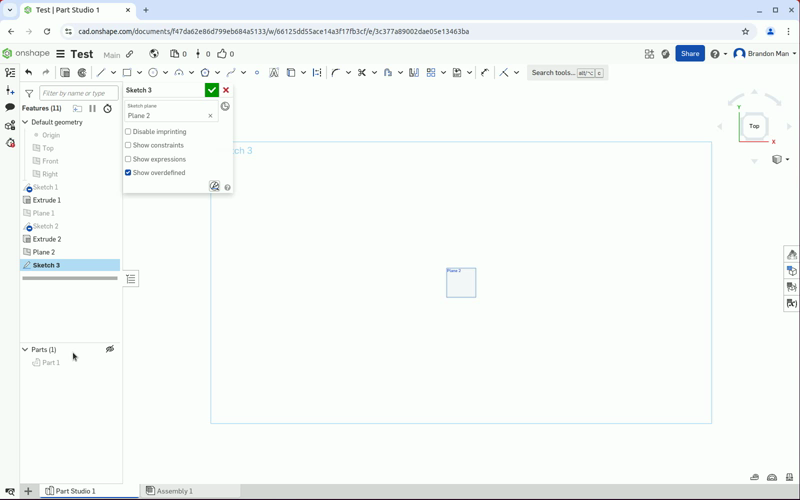
key(l)
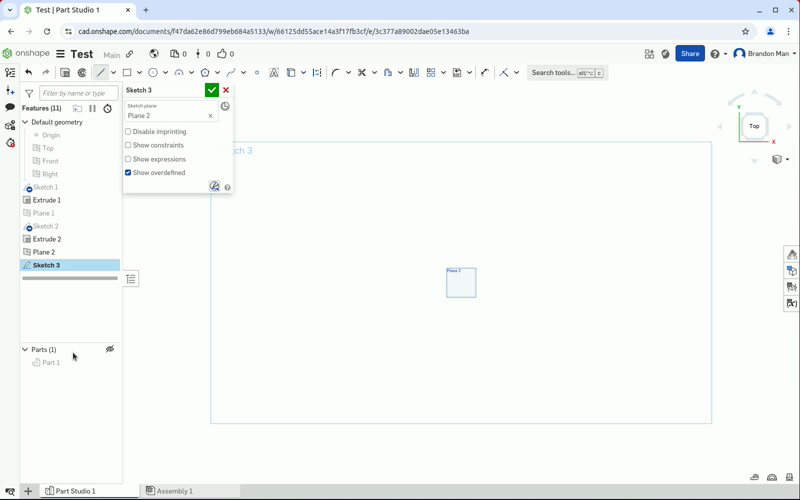
key_down(shift)
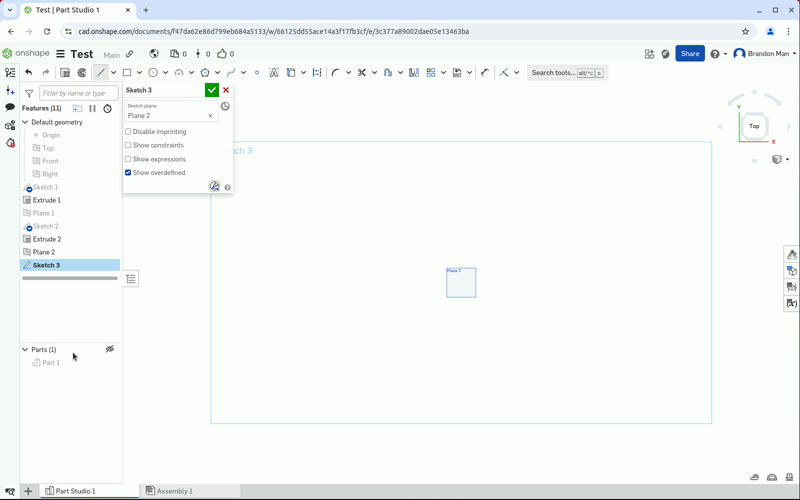
mouse_move(473, 319)
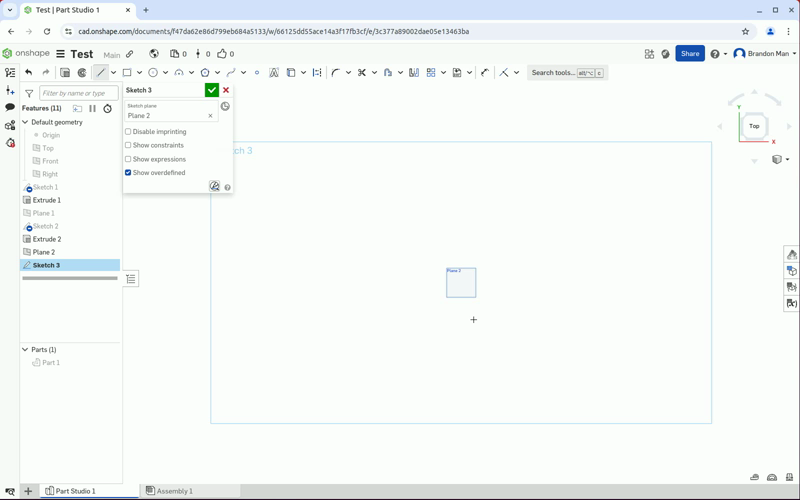
click(473, 319)
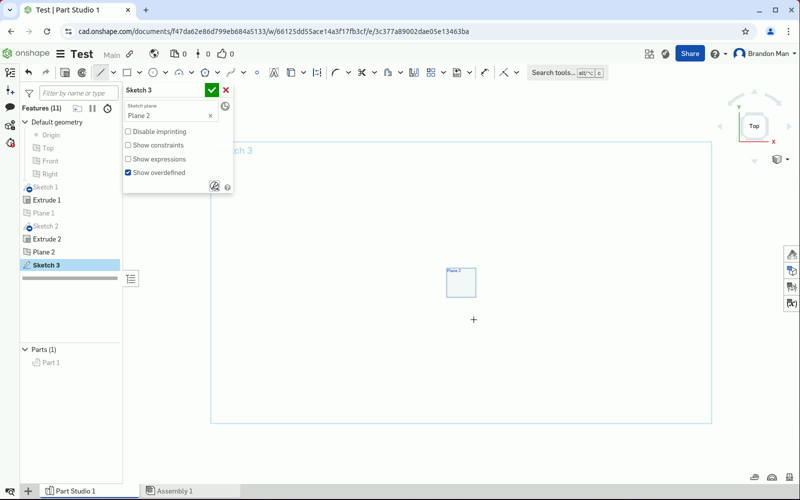
key_up(shift)
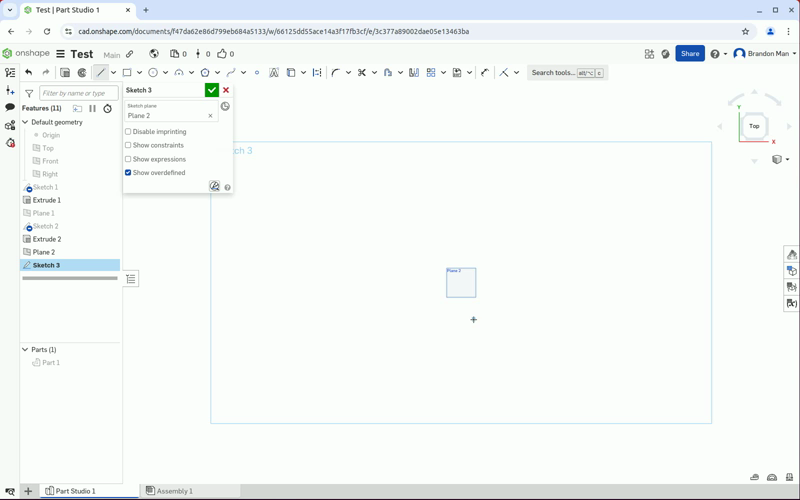
key_down(shift)
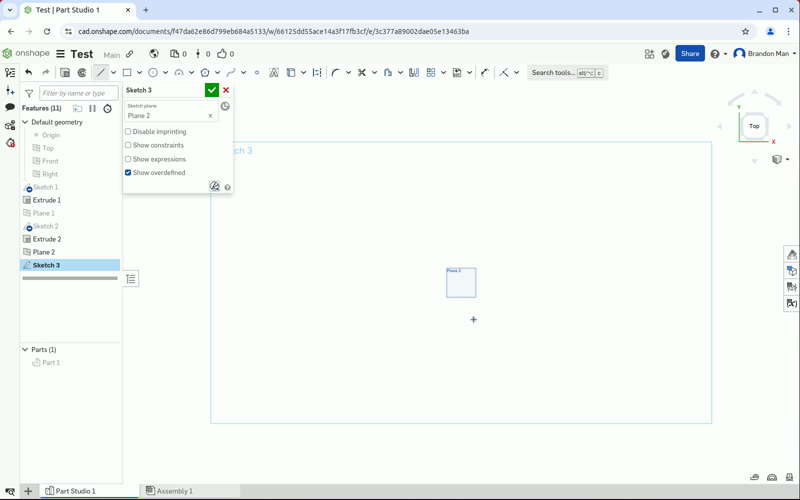
mouse_move(503, 319)
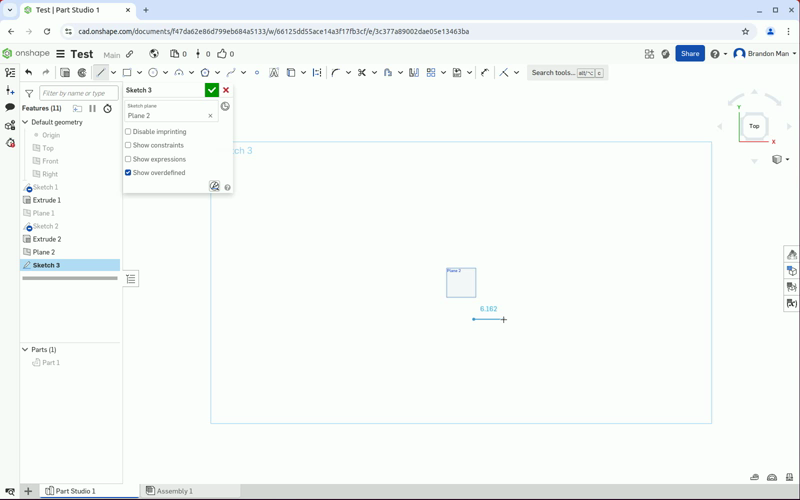
mouse_move(485, 328)
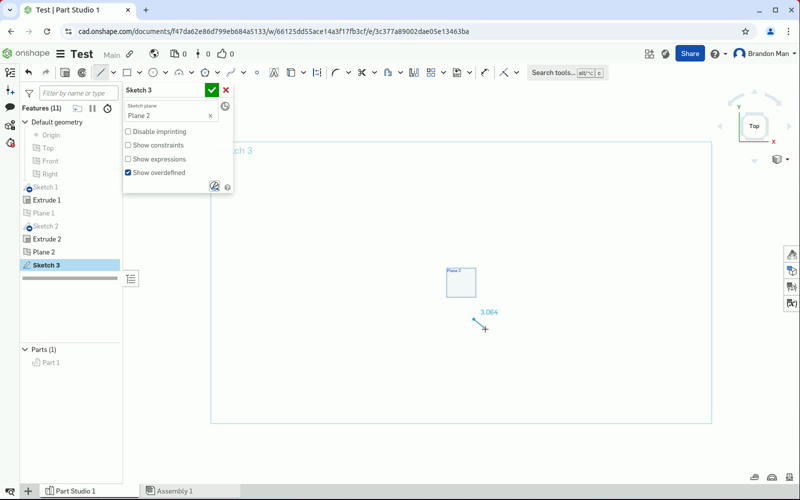
click(485, 328)
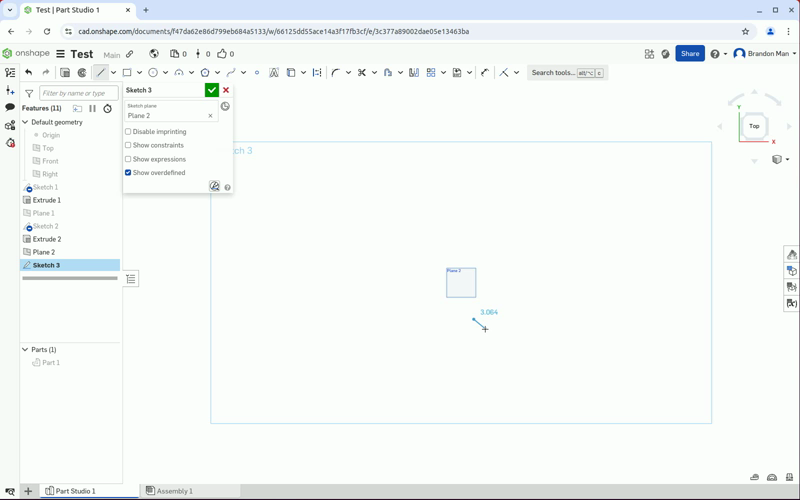
key_up(shift)
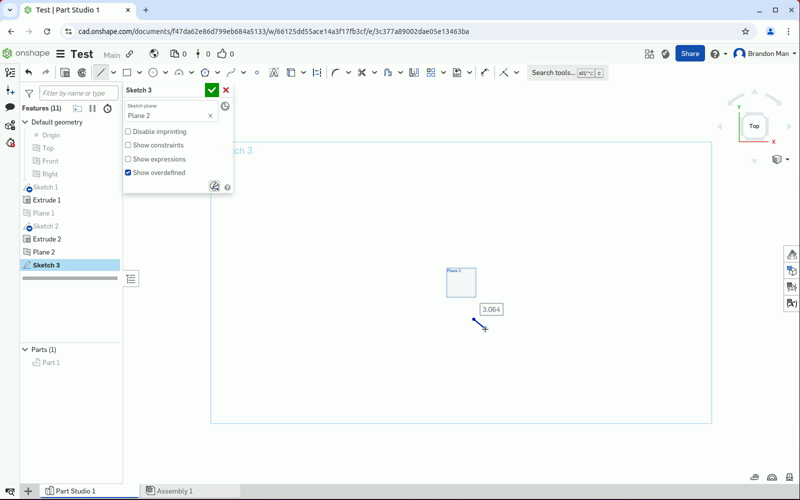
key_down(shift)
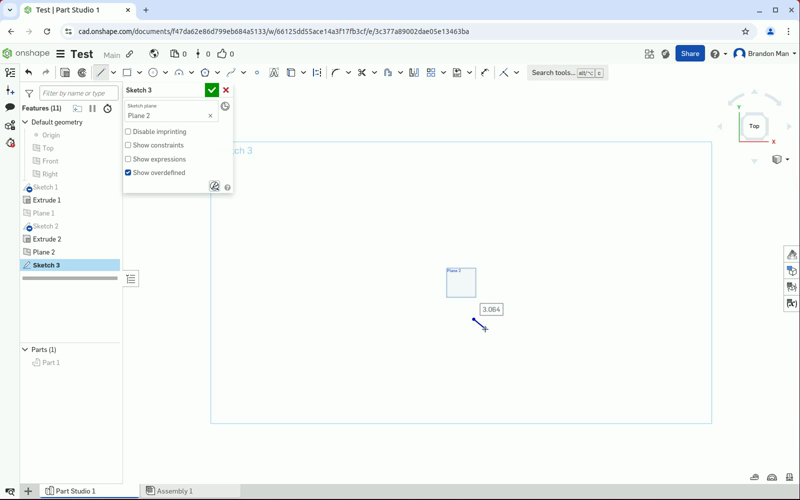
mouse_move(515, 328)
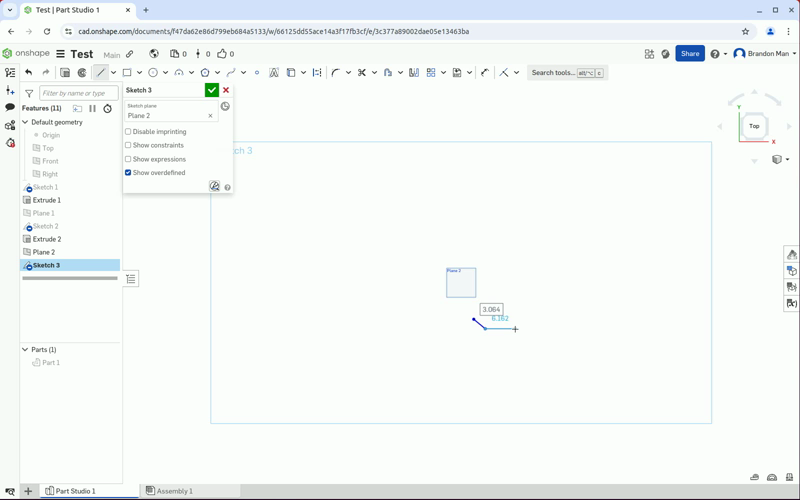
mouse_move(476, 340)
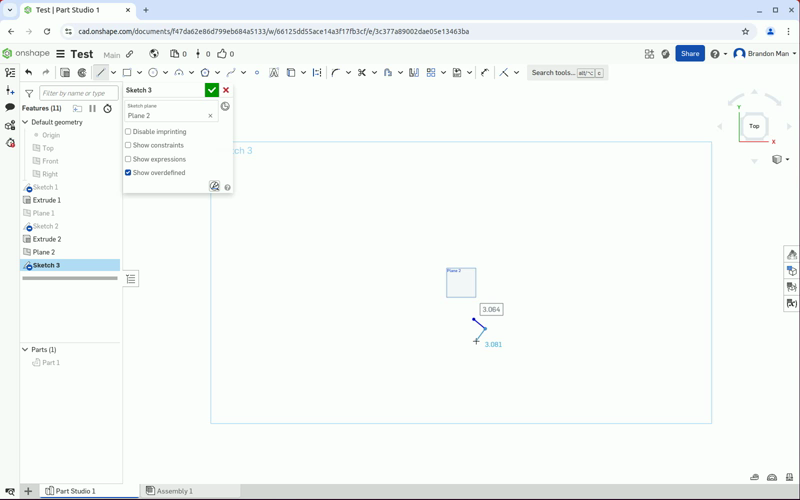
click(476, 340)
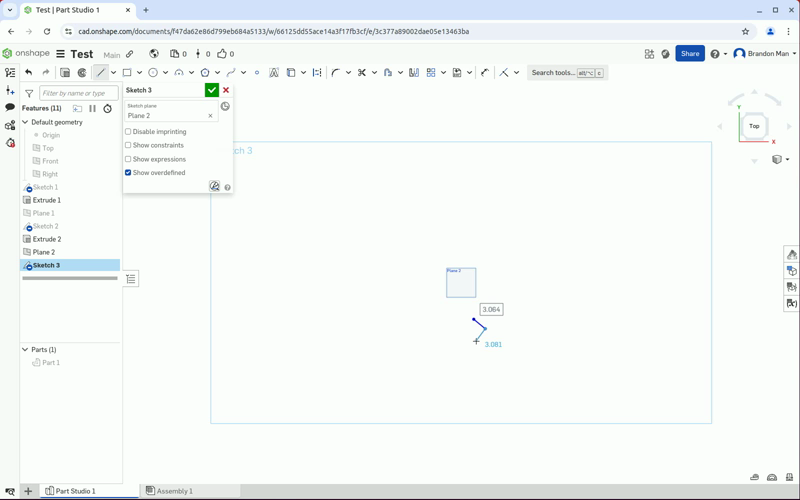
key_up(shift)
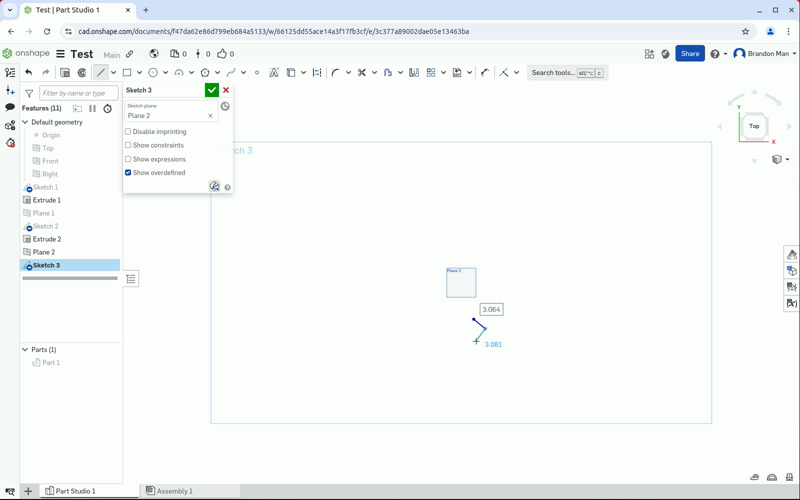
key_down(shift)
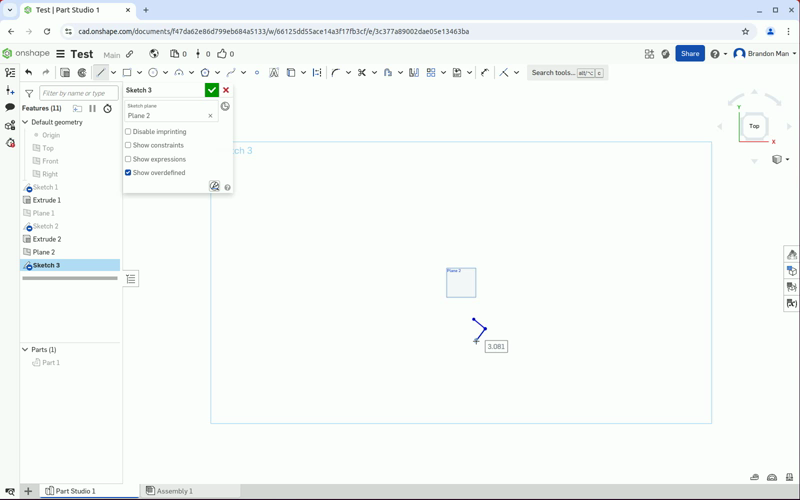
mouse_move(506, 340)
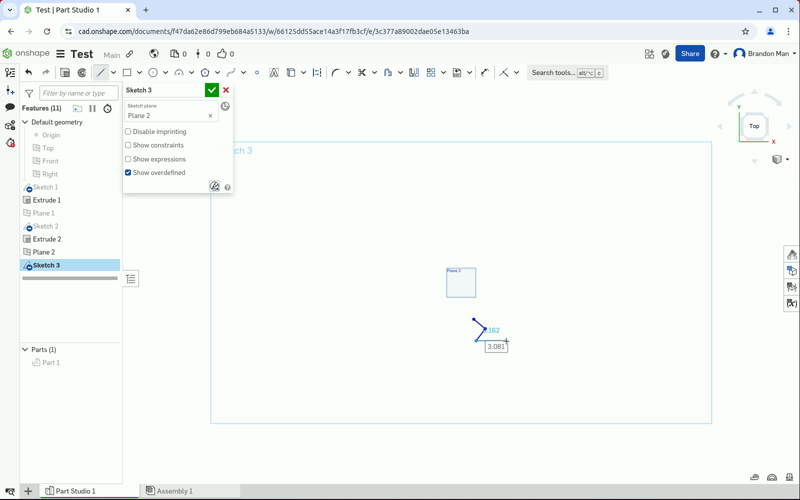
mouse_move(501, 340)
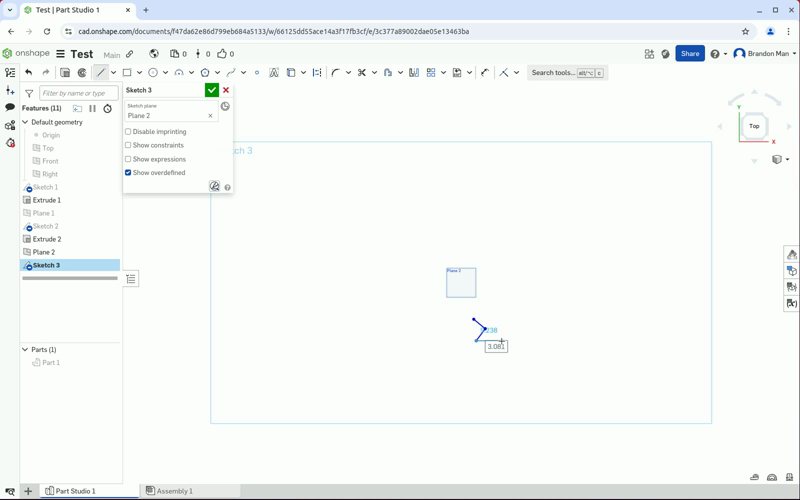
click(501, 340)
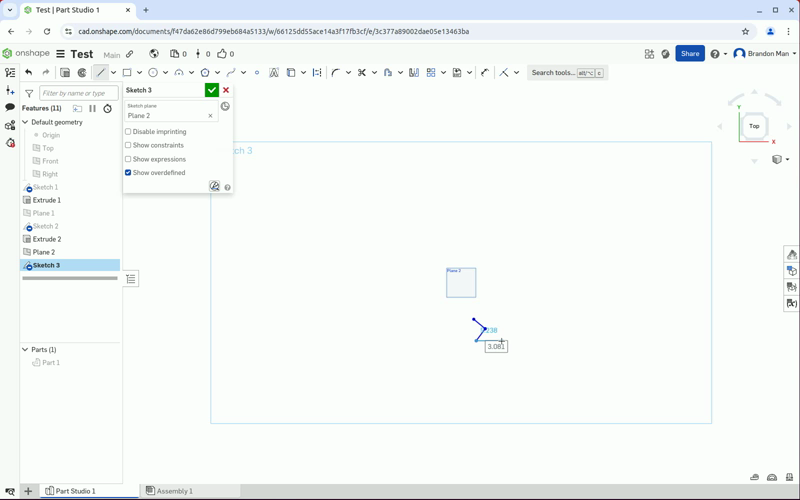
key_up(shift)
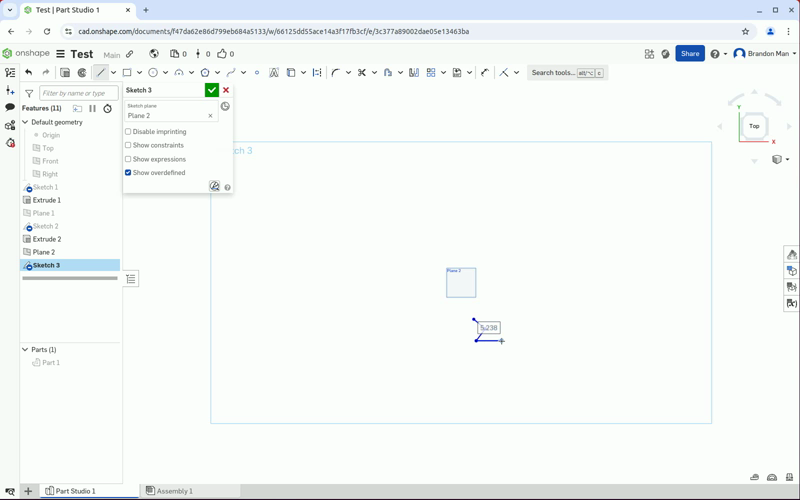
key_down(shift)
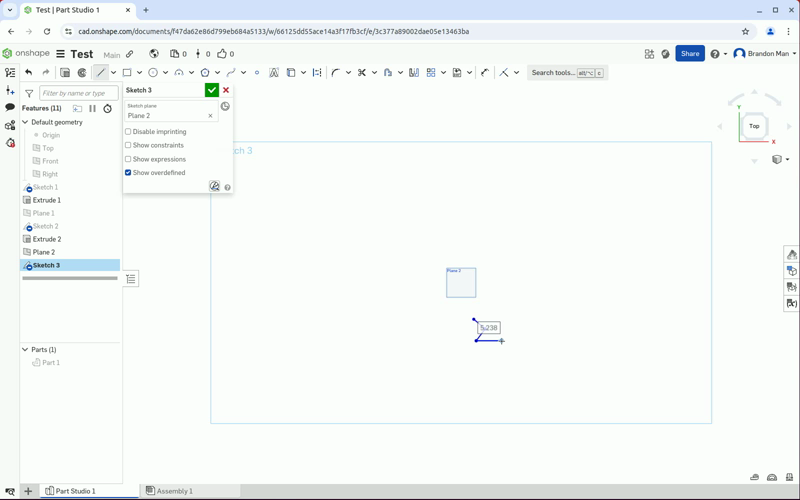
mouse_move(531, 340)
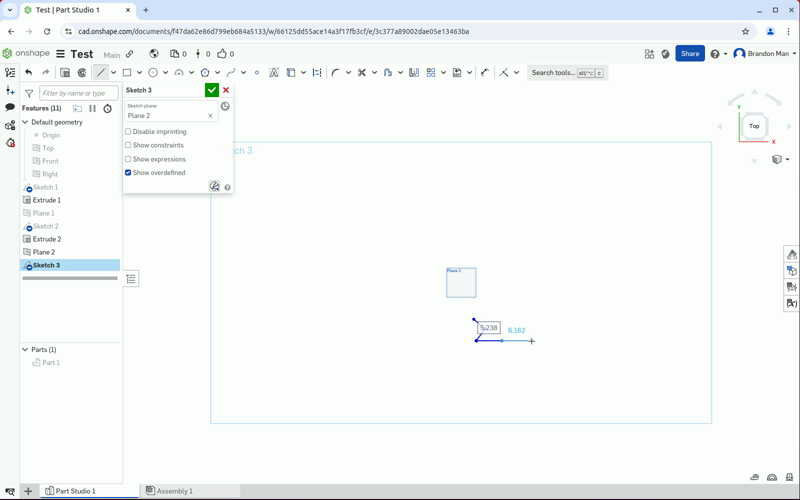
mouse_move(501, 310)
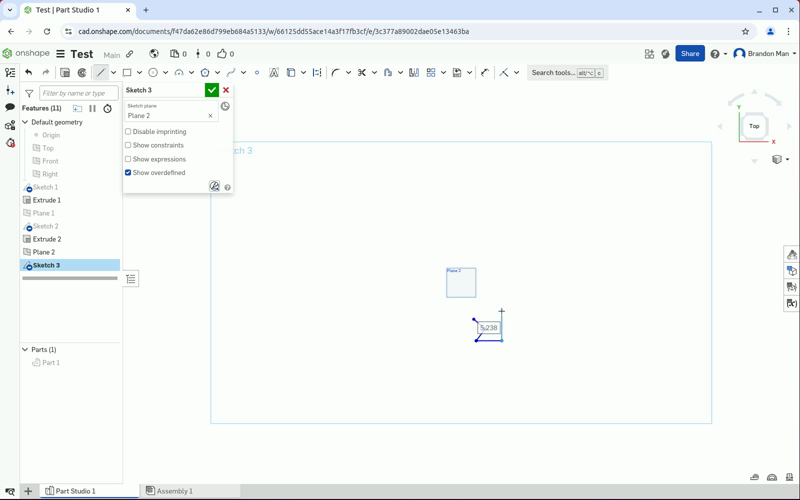
click(501, 310)
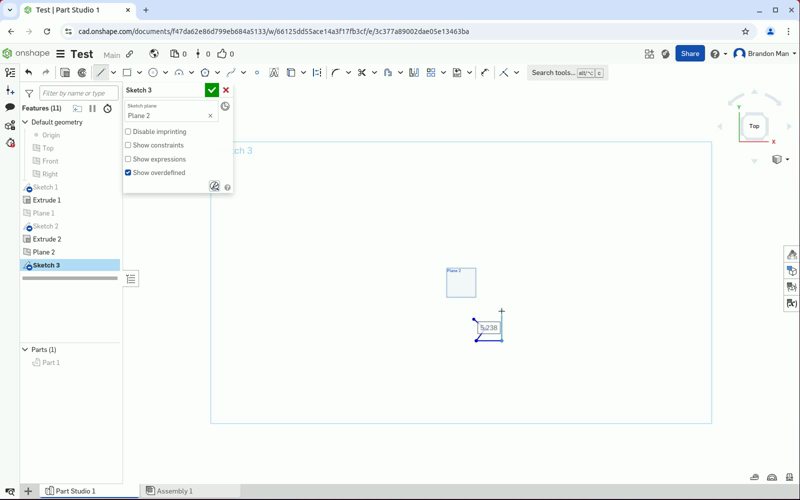
key_up(shift)
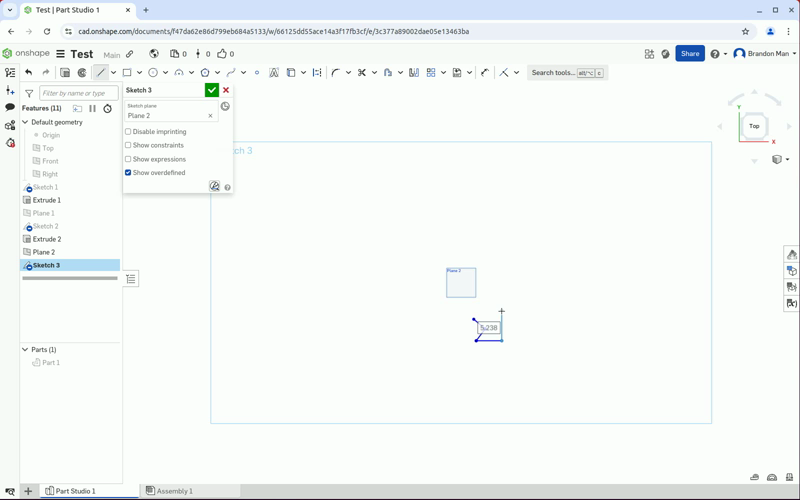
key_down(shift)
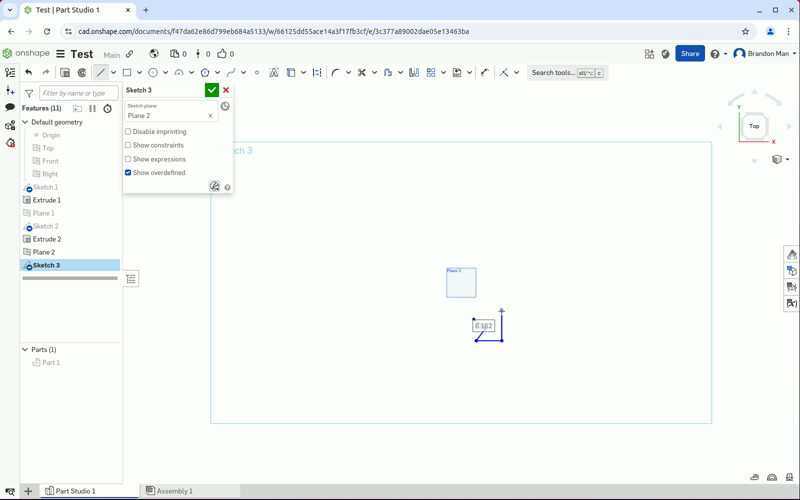
mouse_move(531, 310)
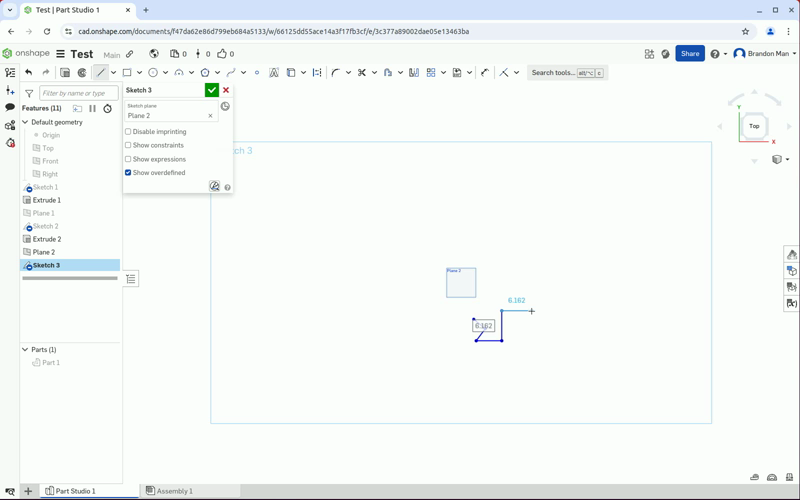
mouse_move(484, 305)
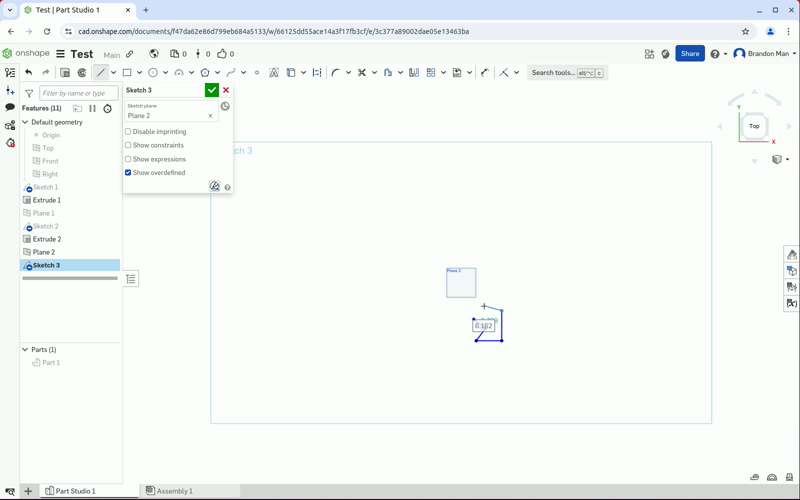
click(484, 305)
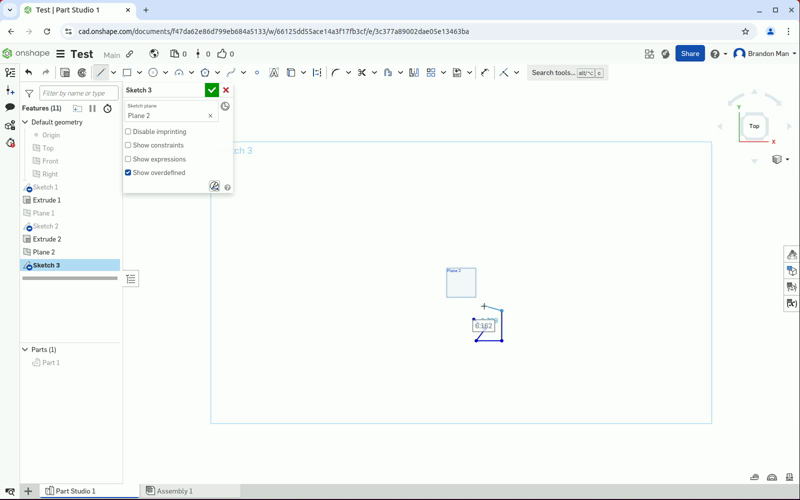
key_up(shift)
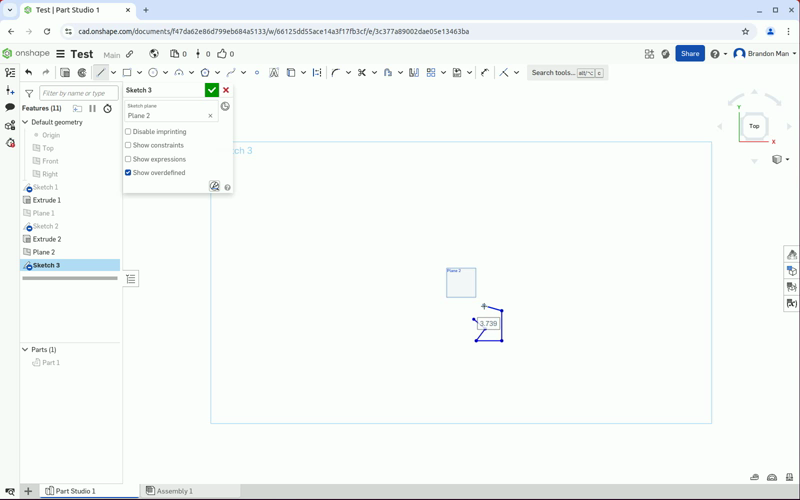
mouse_move(514, 305)
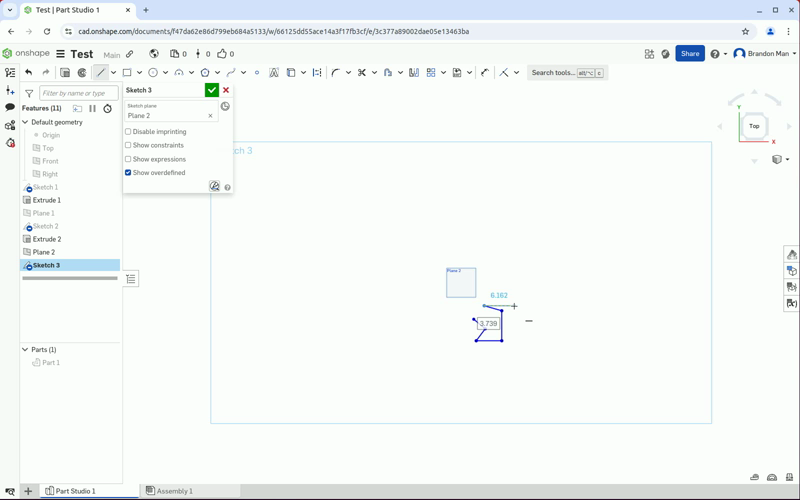
key_down(shift)
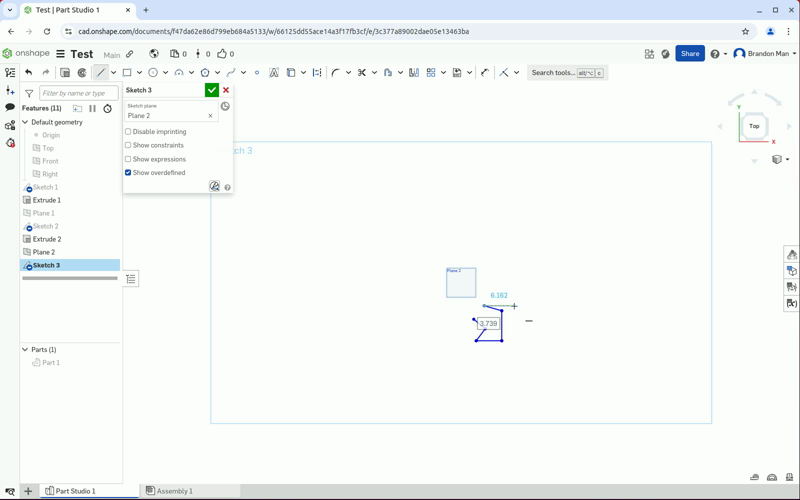
mouse_move(473, 319)
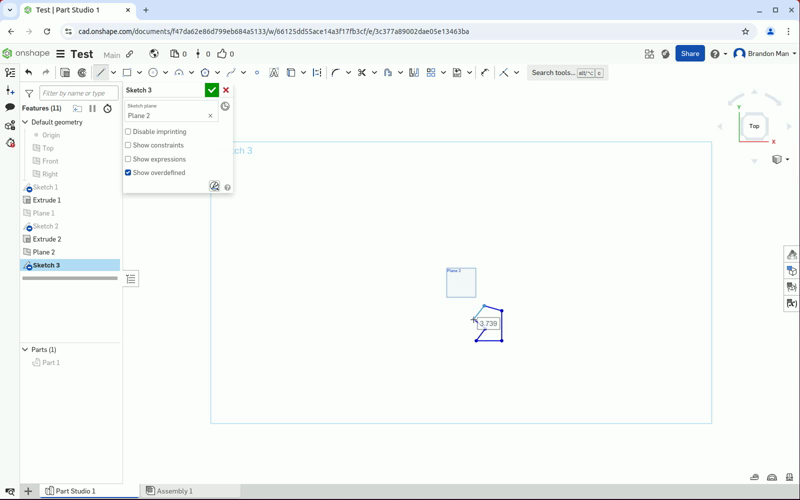
key_up(shift)
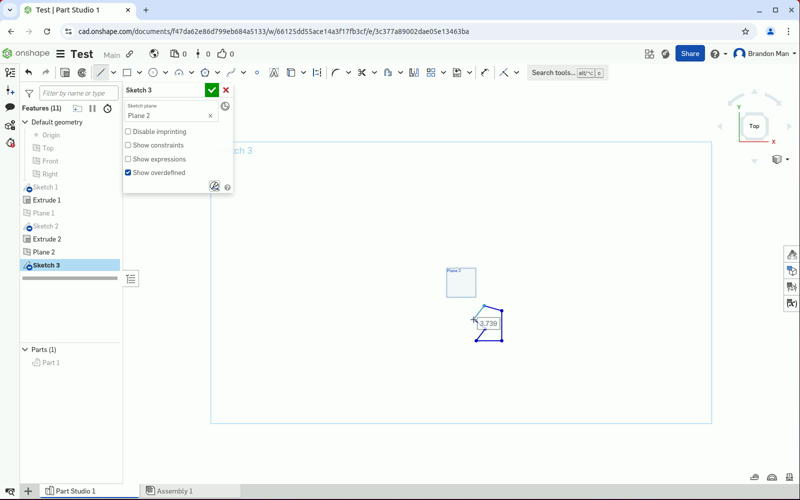
click(473, 319)
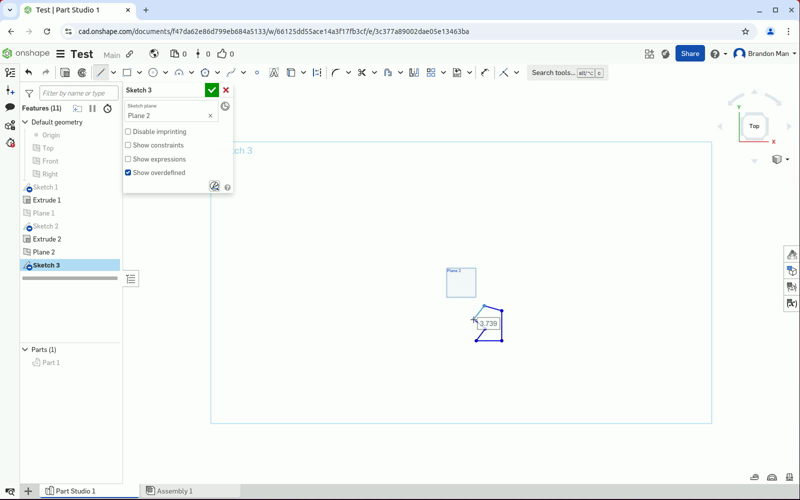
key(esc)
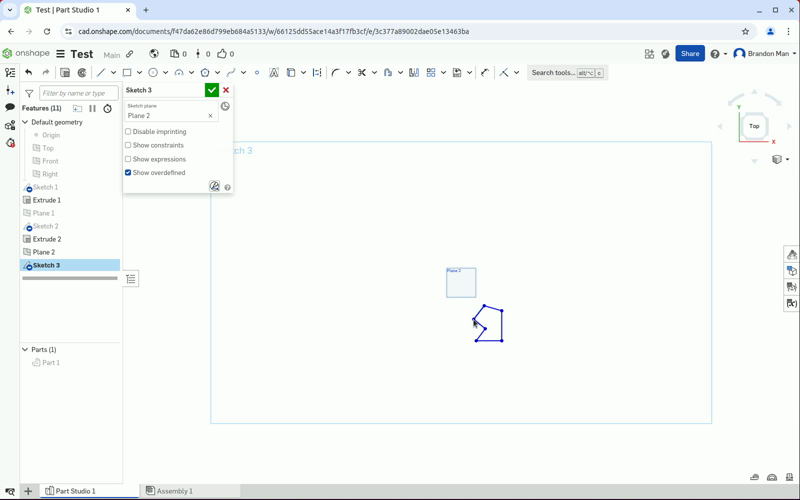
mouse_move(495, 337)
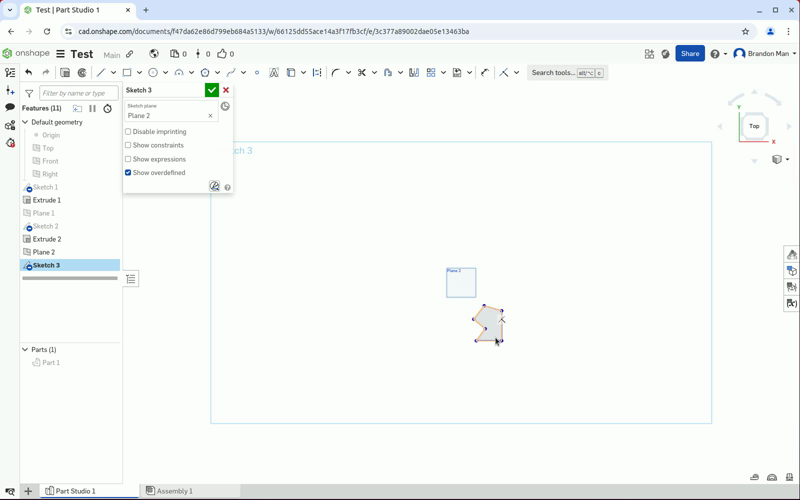
scroll(6)
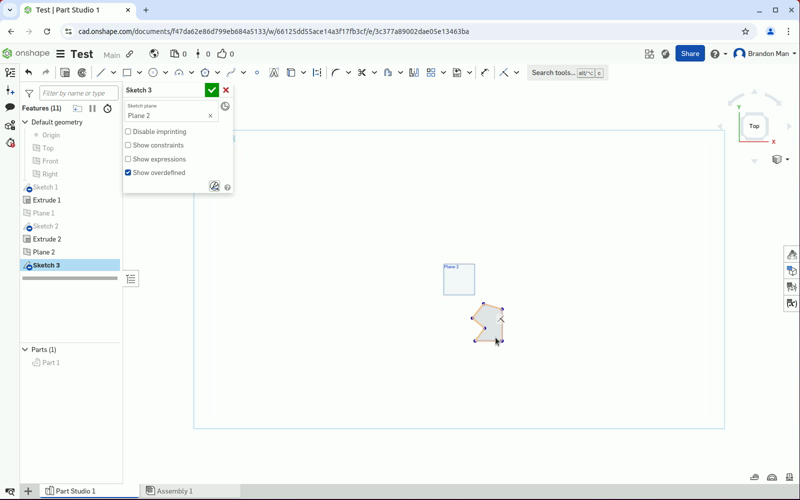
scroll(6)
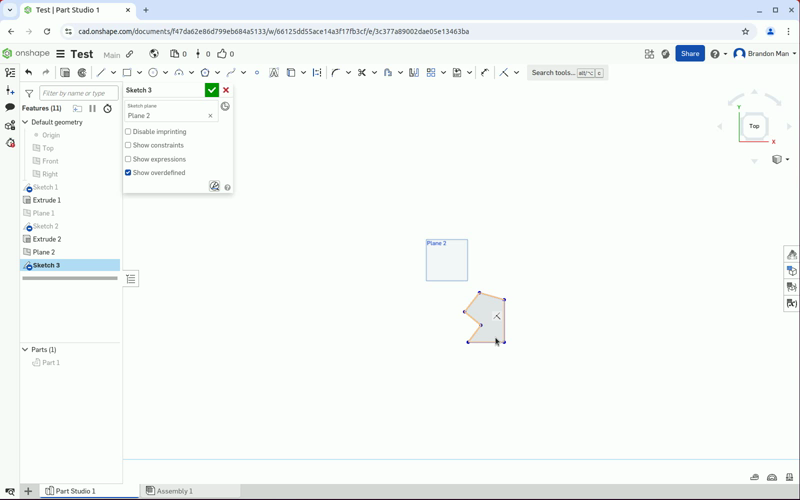
scroll(6)
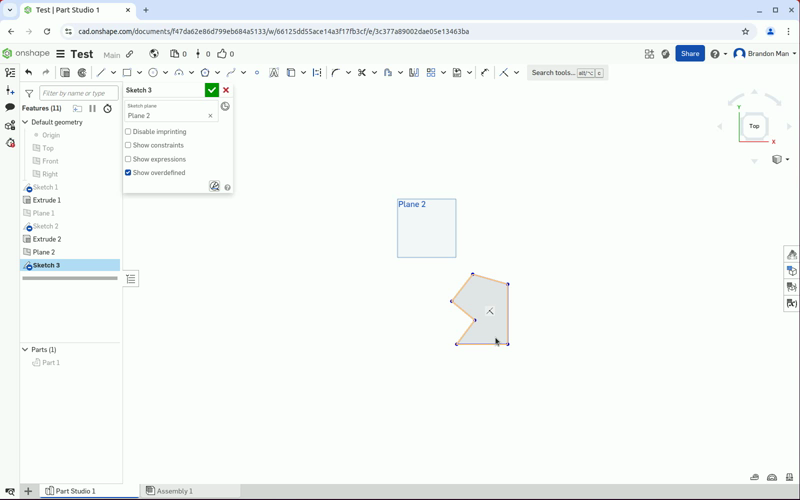
scroll(6)
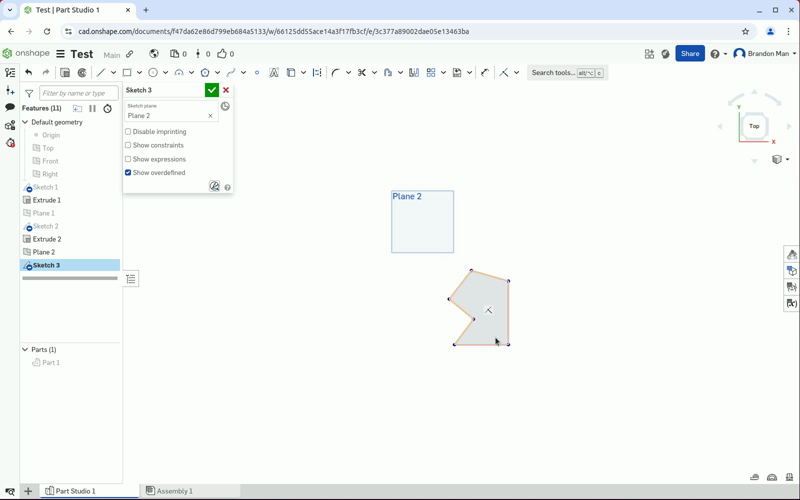
scroll(6)
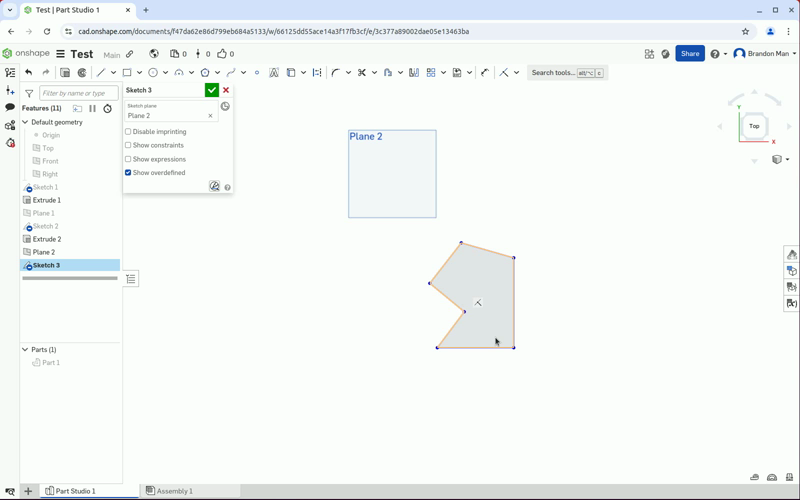
scroll(6)
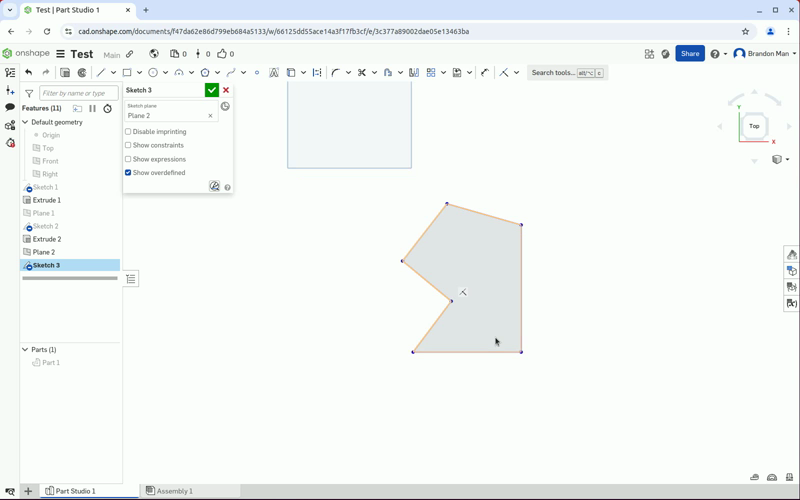
scroll(6)
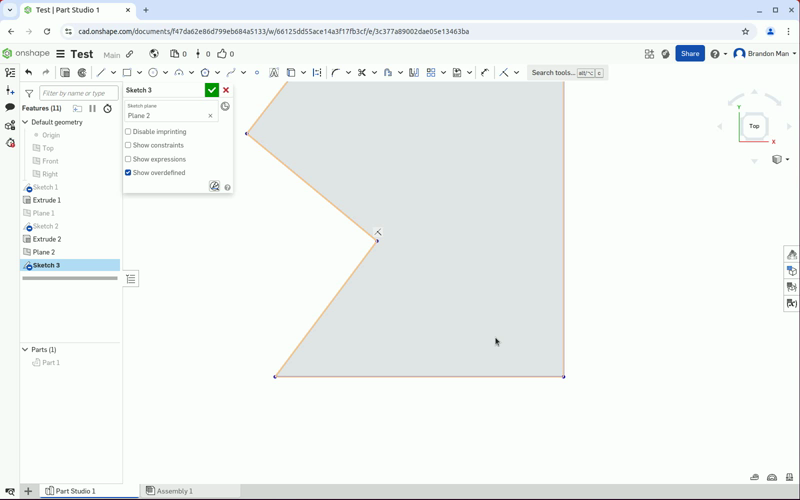
click(495, 337)
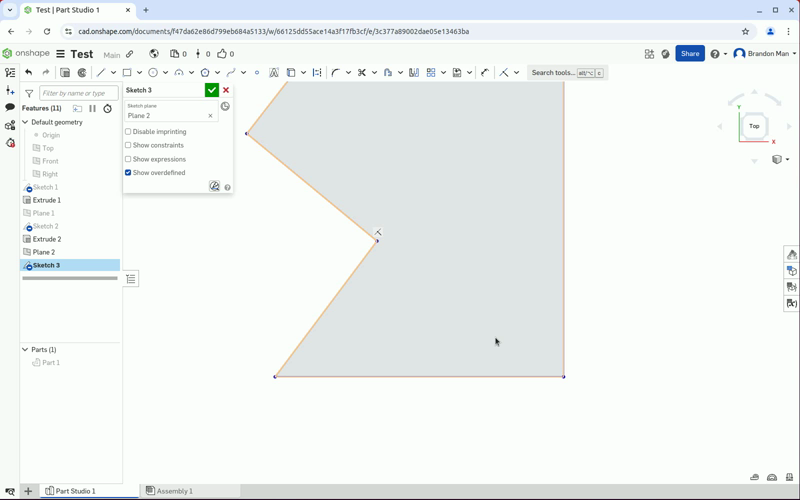
scroll(-6)
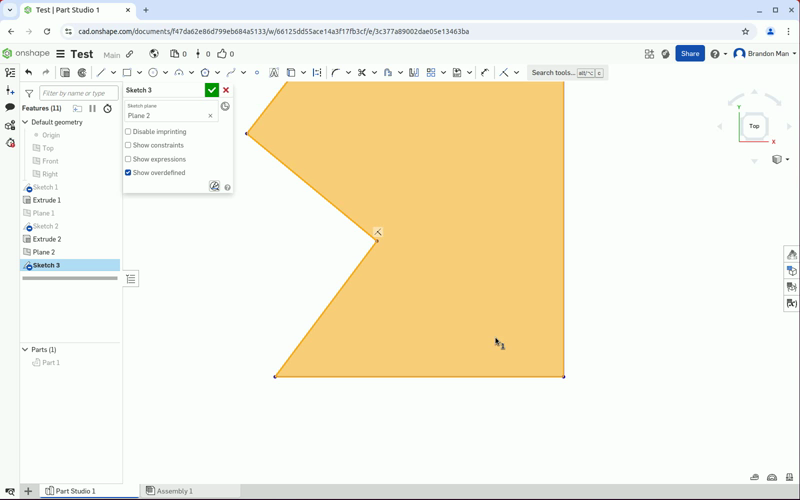
scroll(-6)
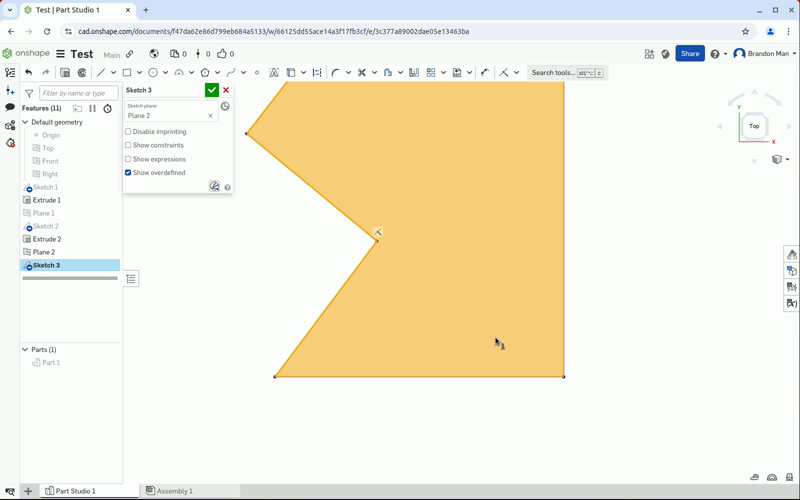
scroll(-6)
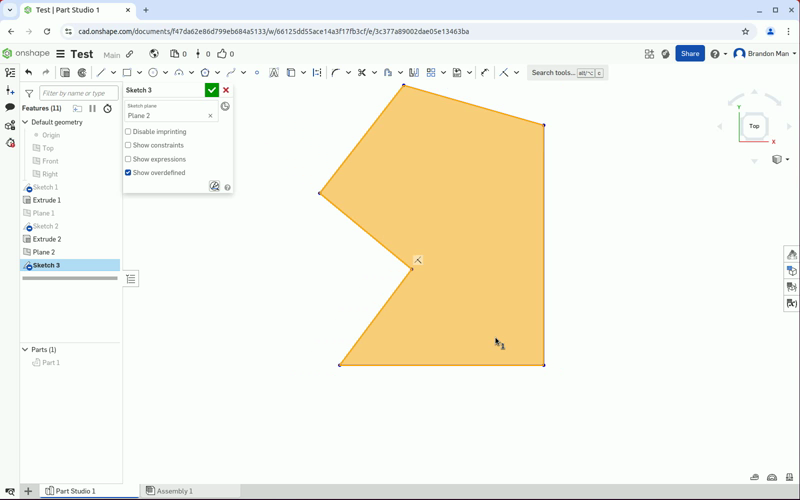
scroll(-6)
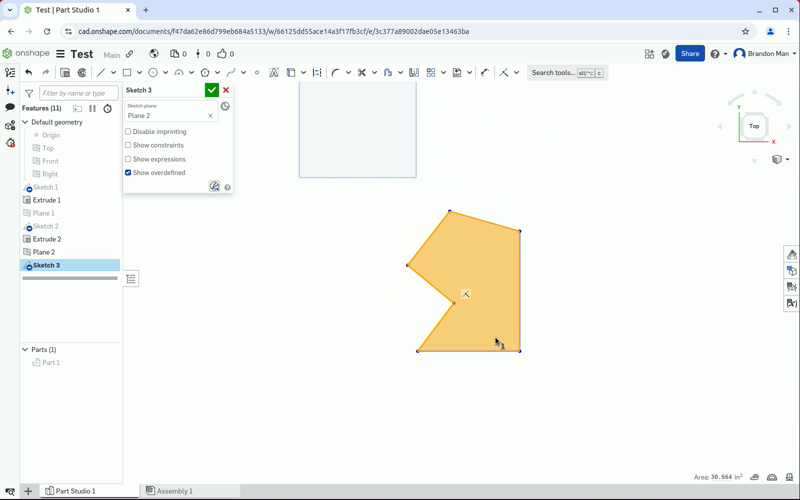
scroll(-6)
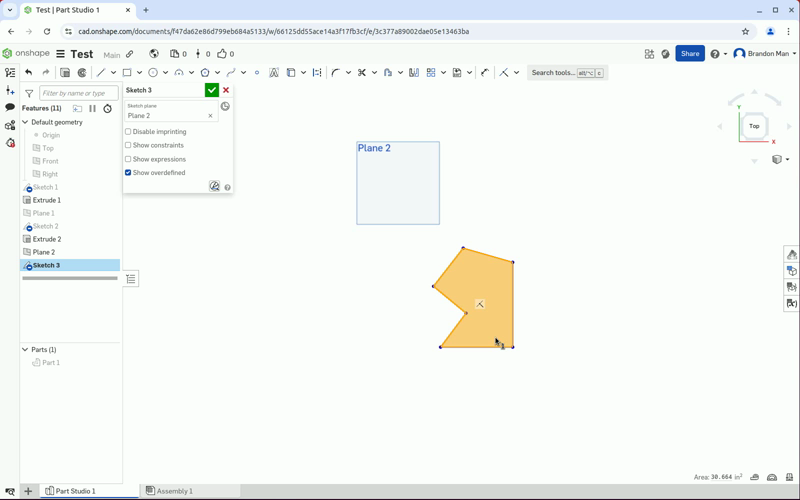
scroll(-6)
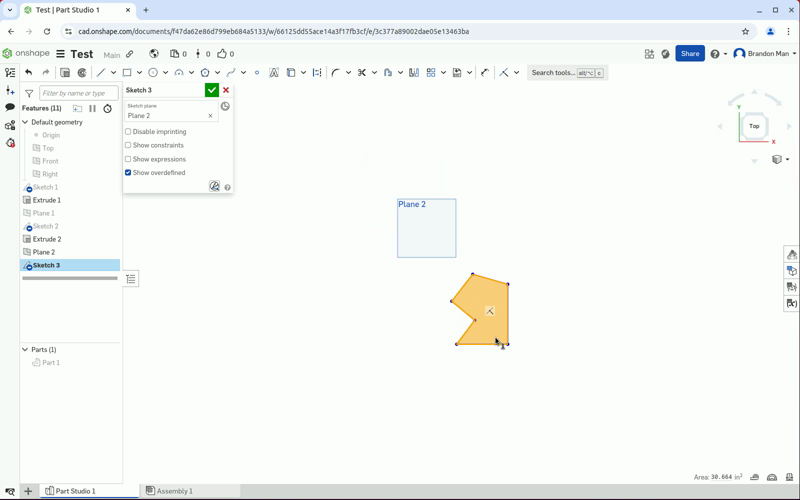
scroll(-6)
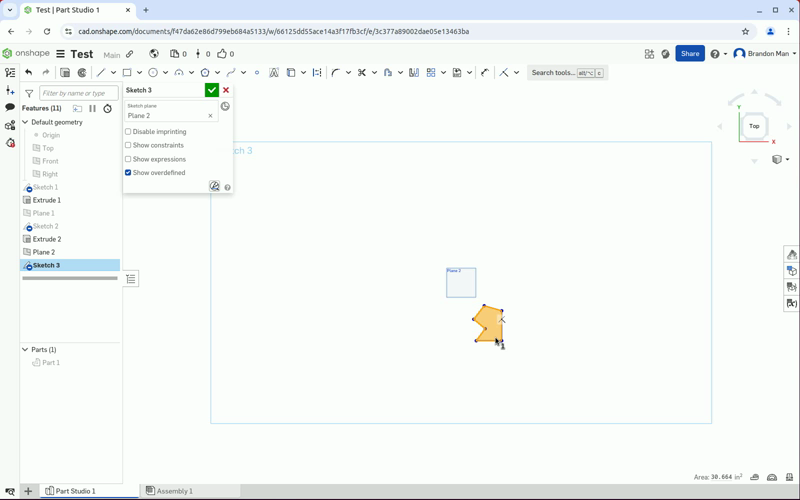
mouse_move(73, 352)
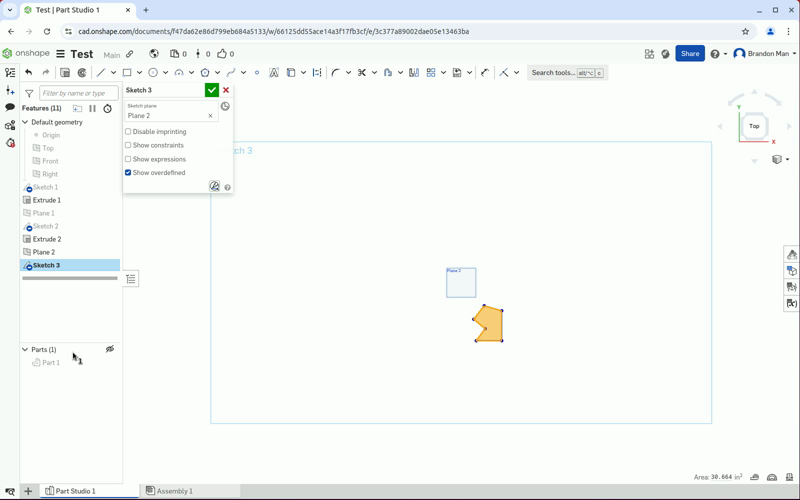
key(shift+y)
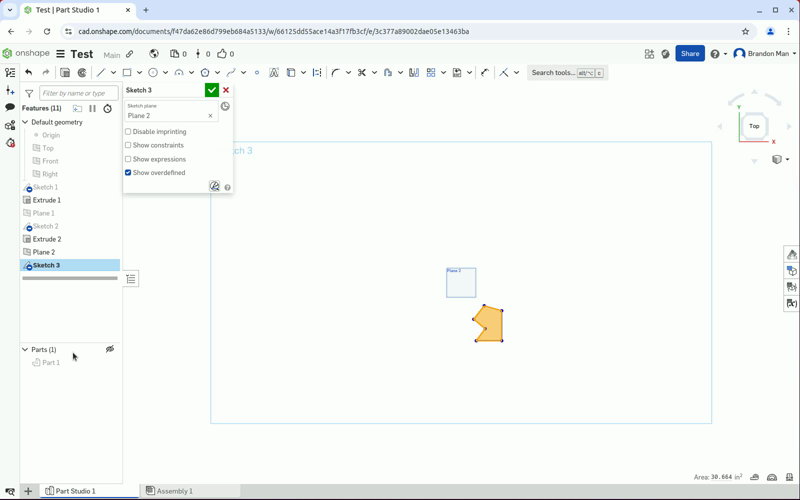
key(shift+e)
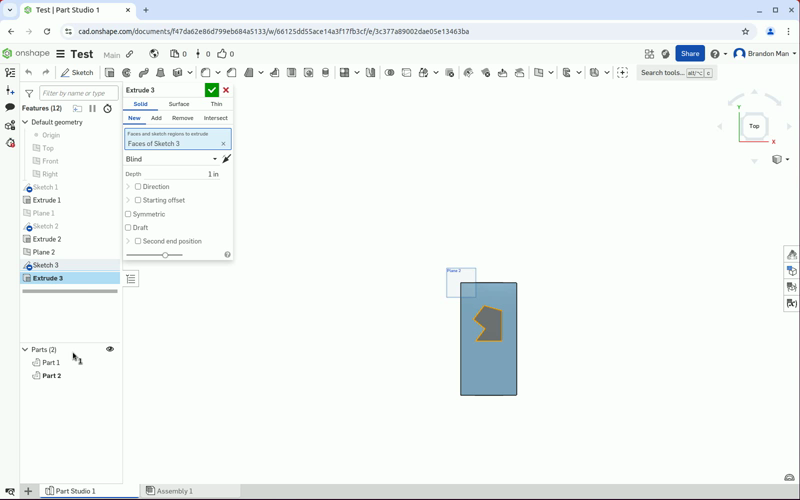
mouse_move(143, 106)
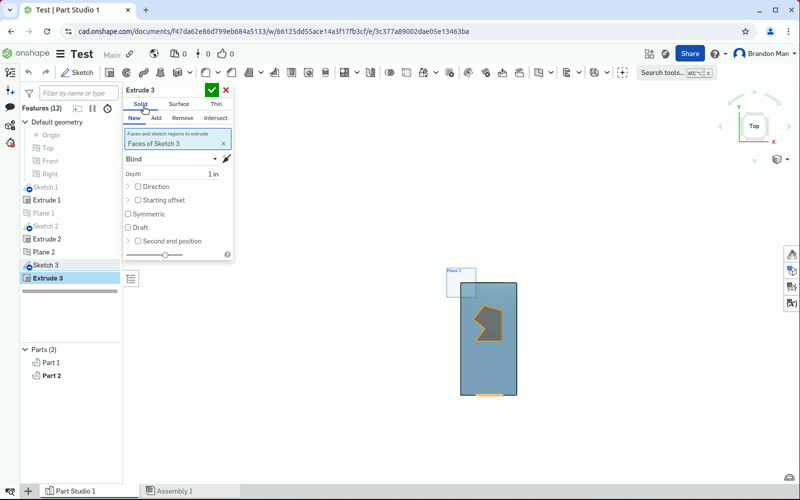
click(143, 106)
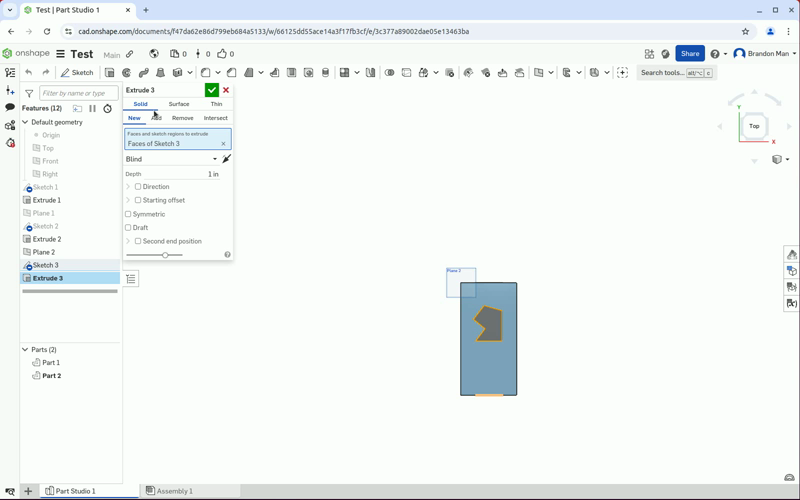
mouse_move(186, 120)
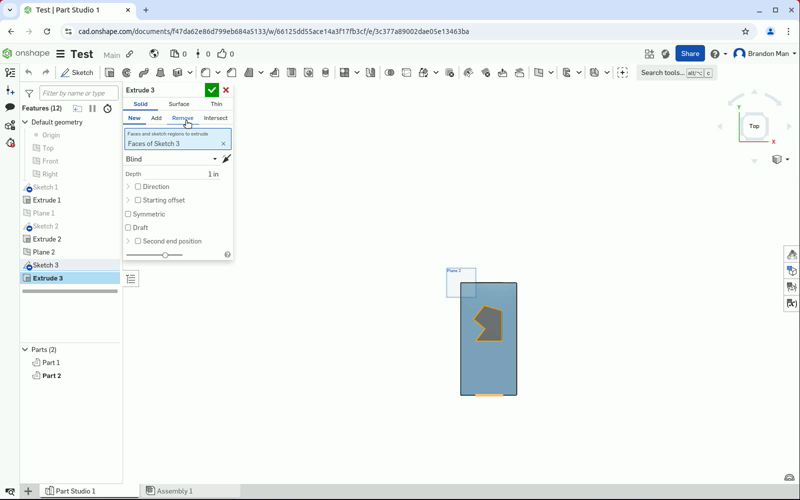
click(186, 120)
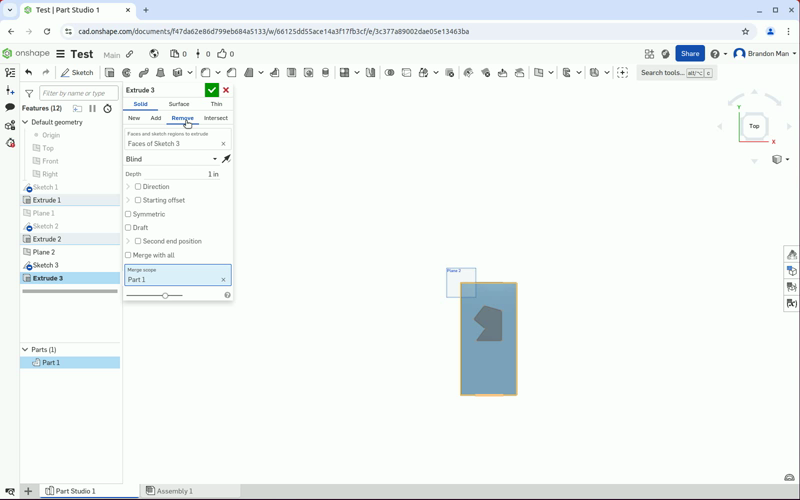
key(tab, 4)
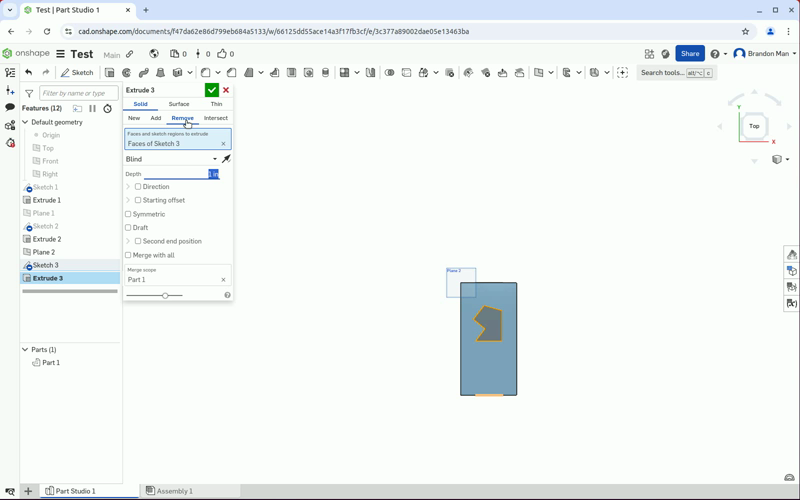
text(4.574)
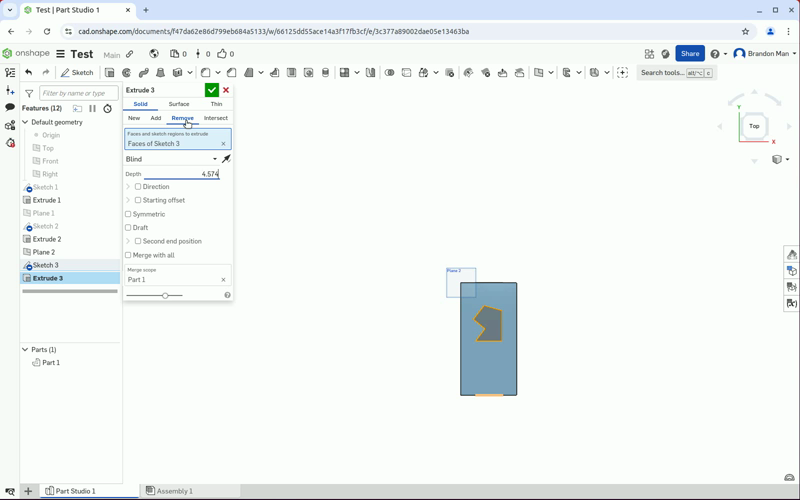
key(tab, 6)
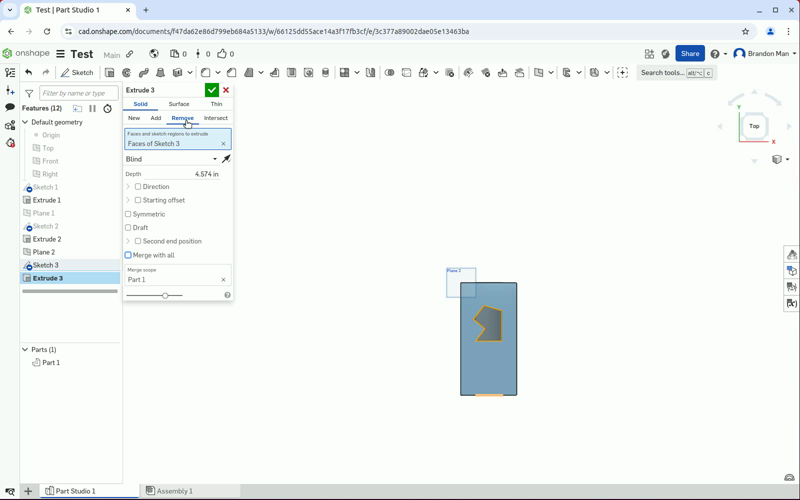
key(space)
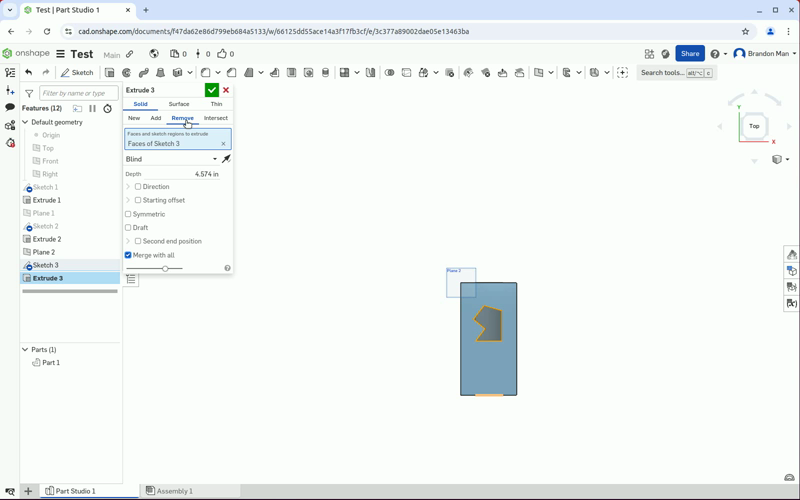
key(enter)
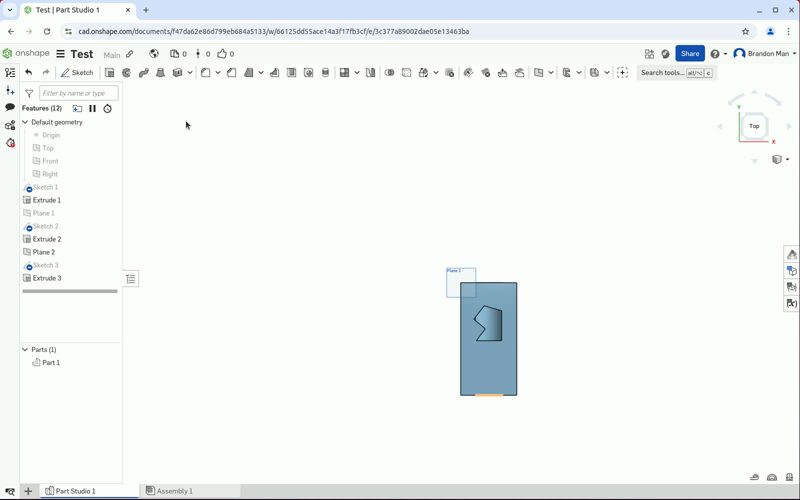
key(shift+h)
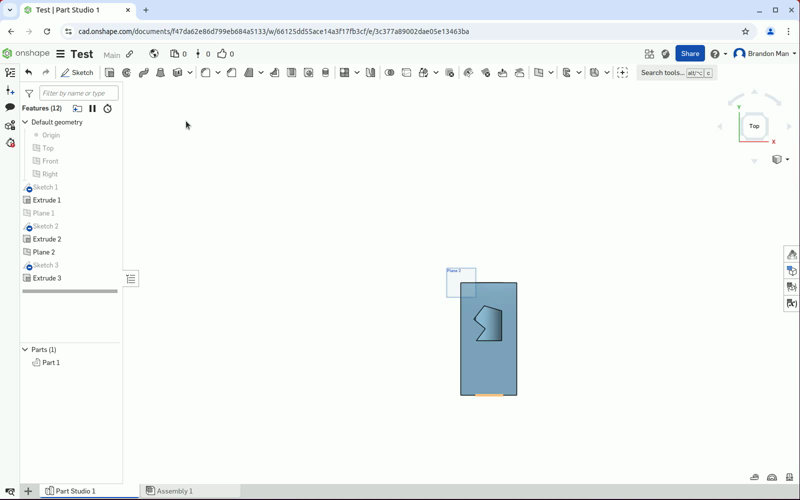
key(shift+h)
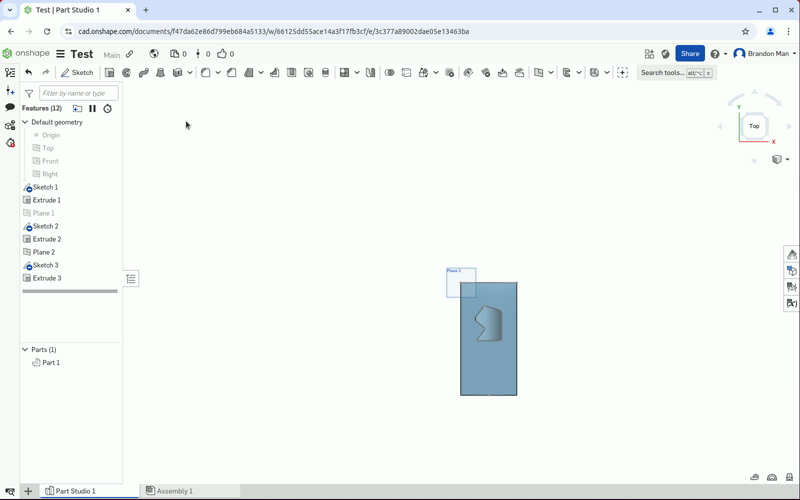
key(shift+7)
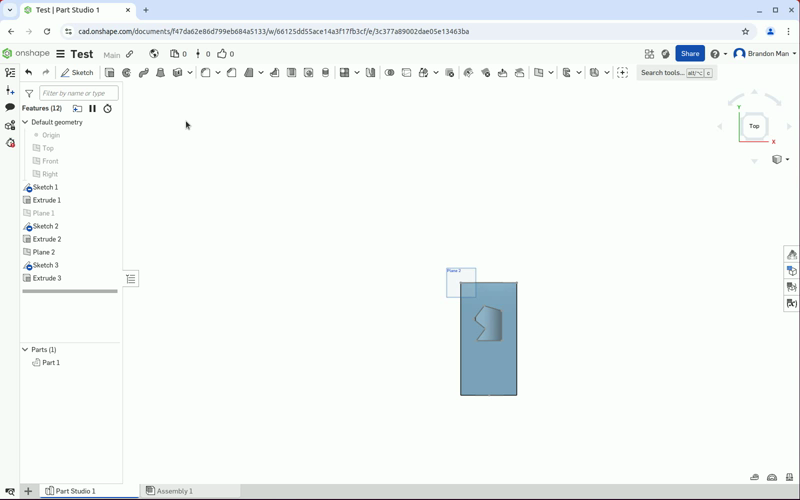
key(up, 3)
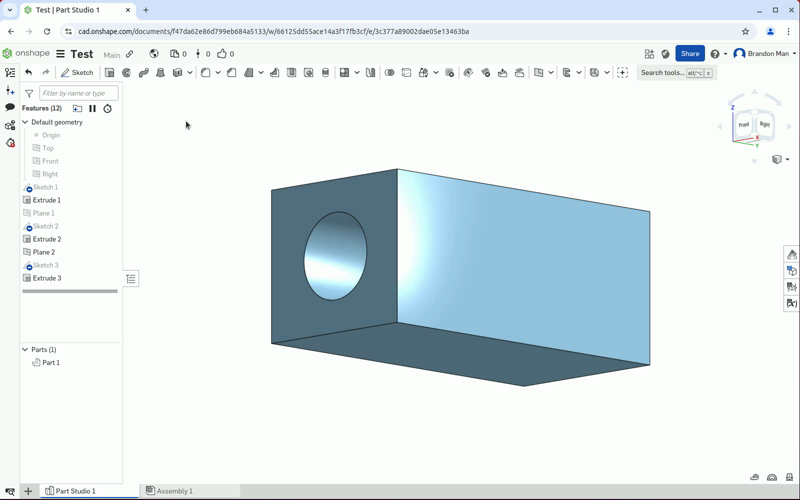
key(left, 3)
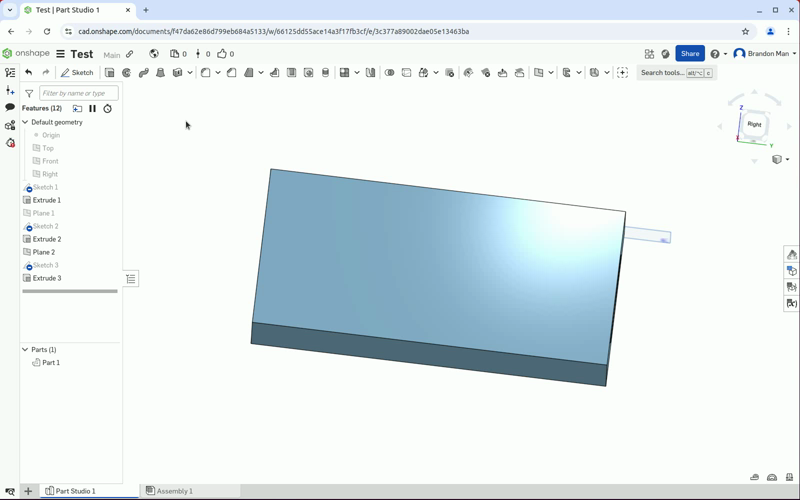
key(right, 3)
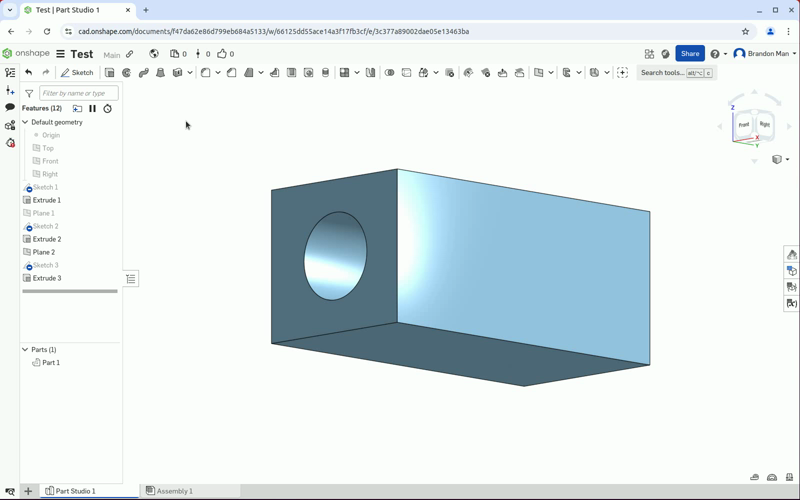
key(down, 3)
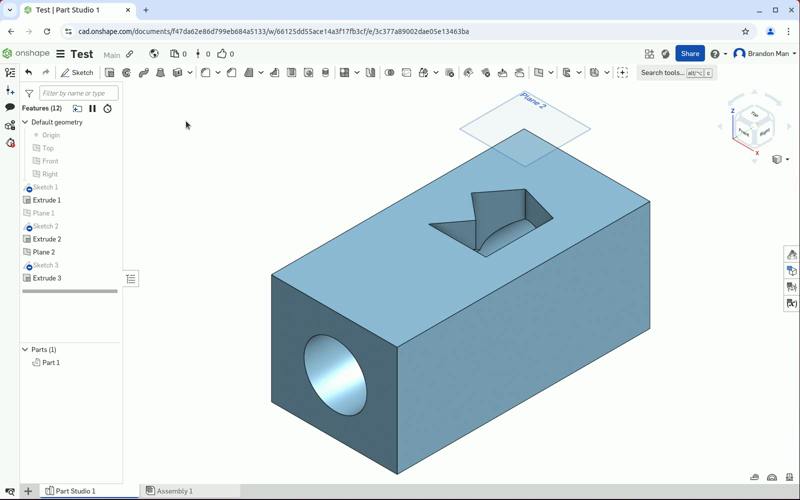
mouse_move(73, 189)
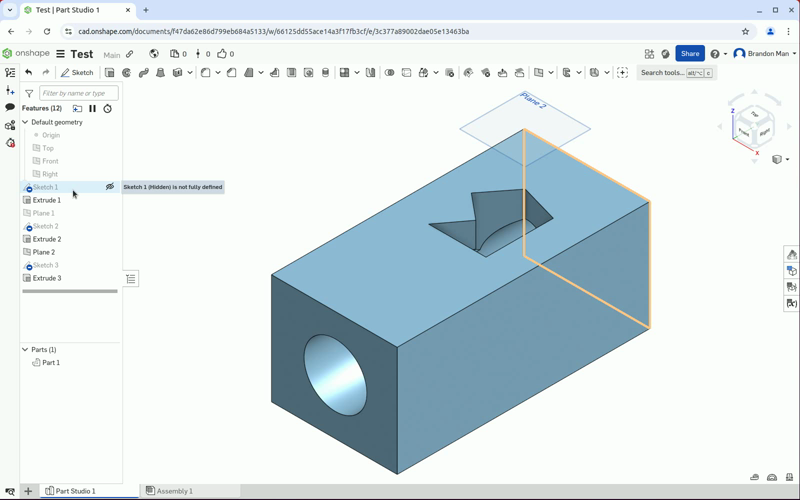
click(73, 189)